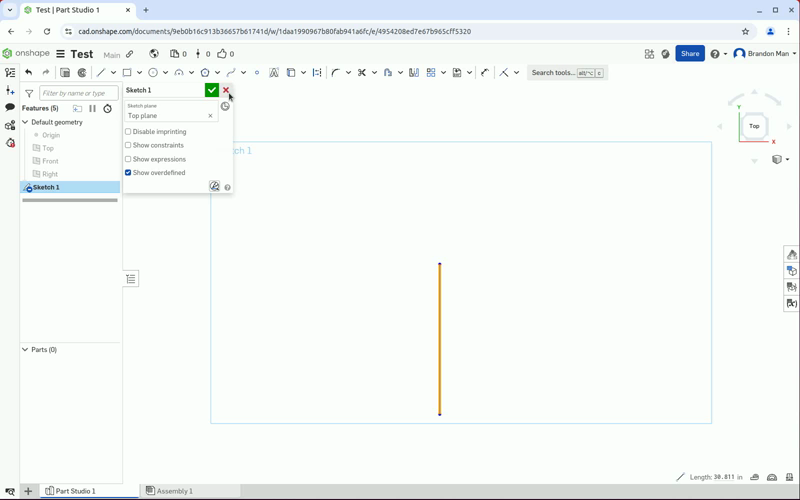
key(shift+h)
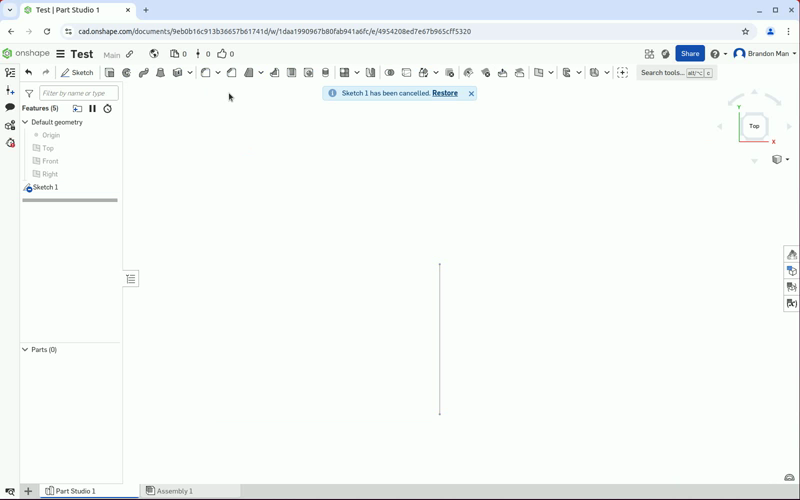
key(shift+s)
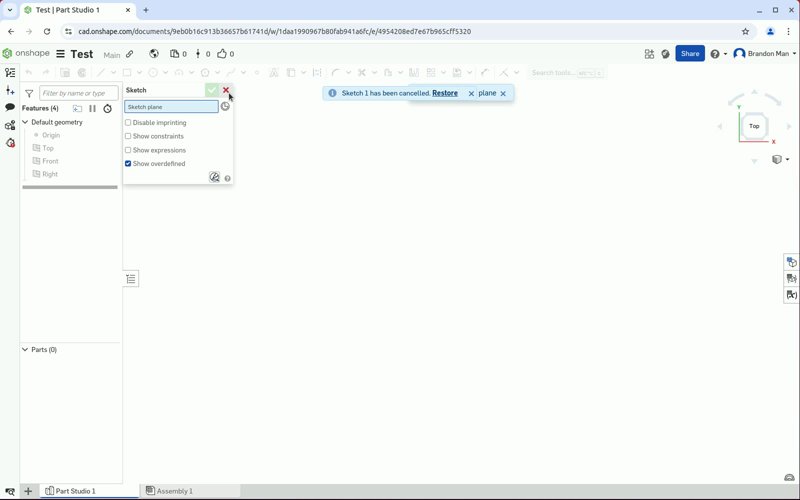
mouse_move(73, 150)
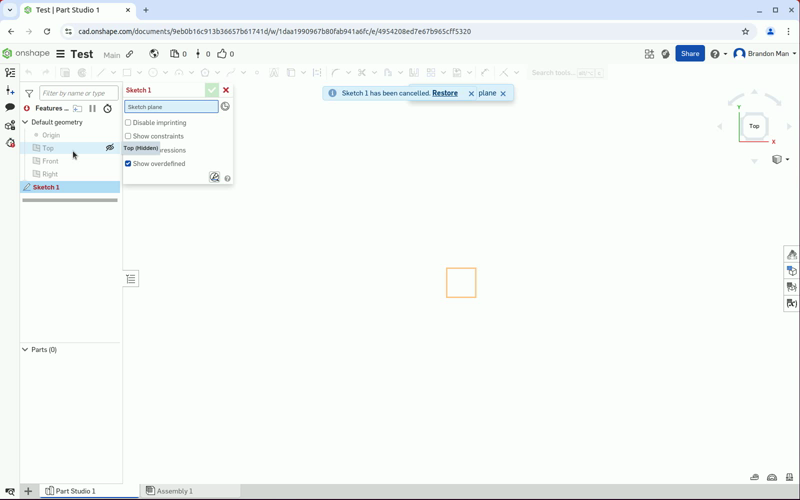
click(73, 150)
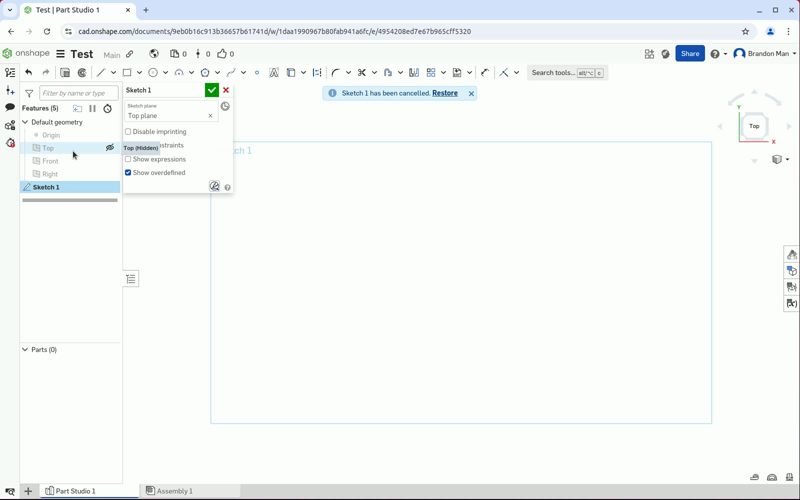
mouse_move(73, 352)
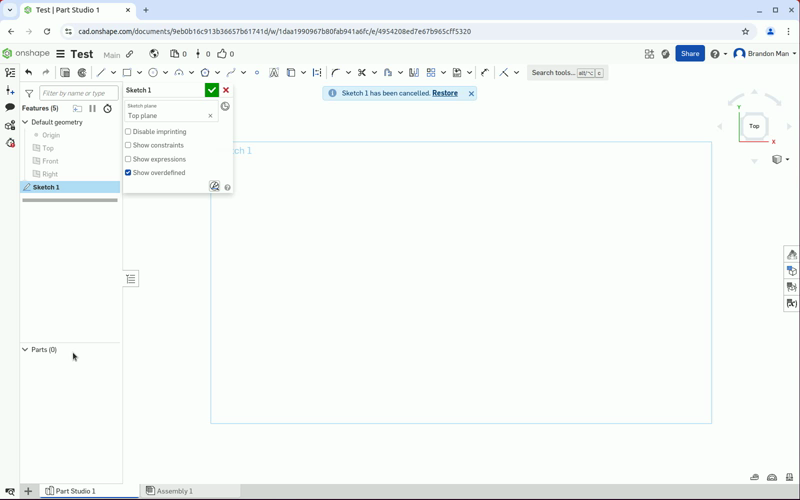
key(y)
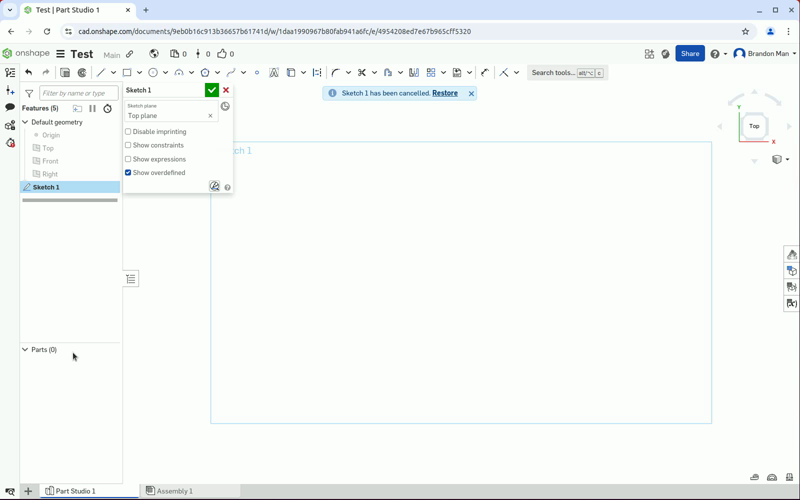
key(l)
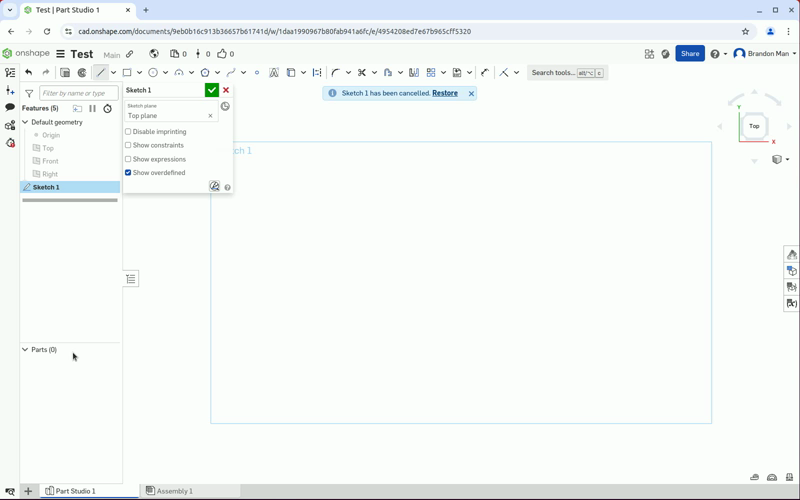
key_down(shift)
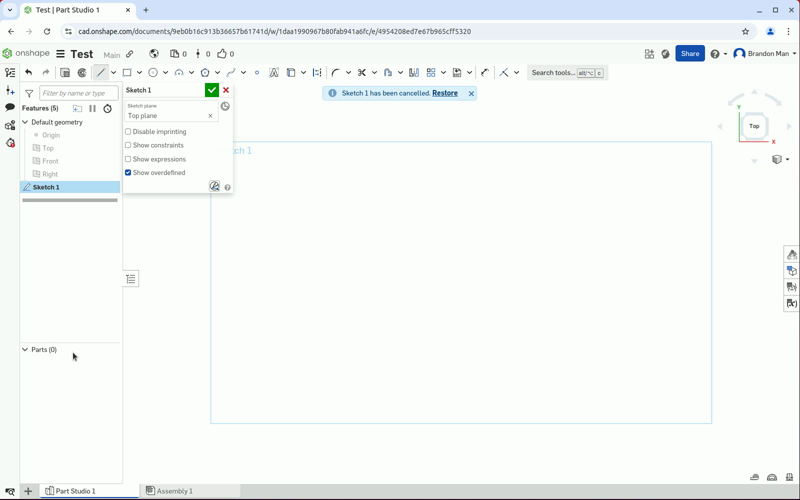
mouse_move(351, 320)
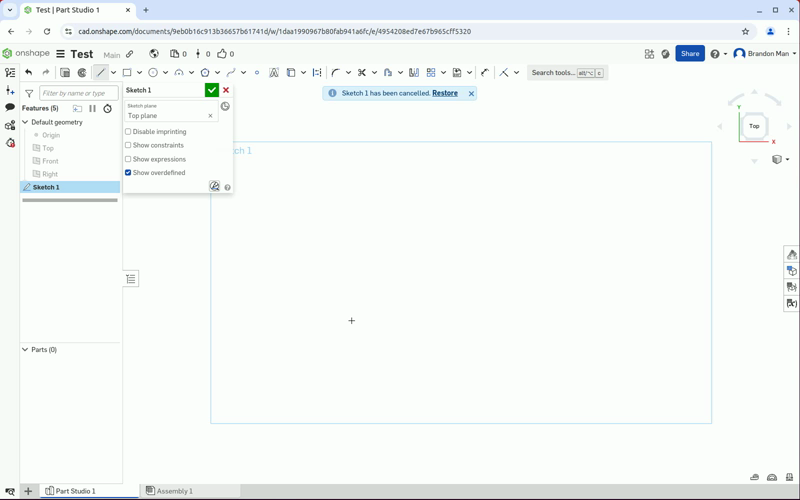
click(351, 320)
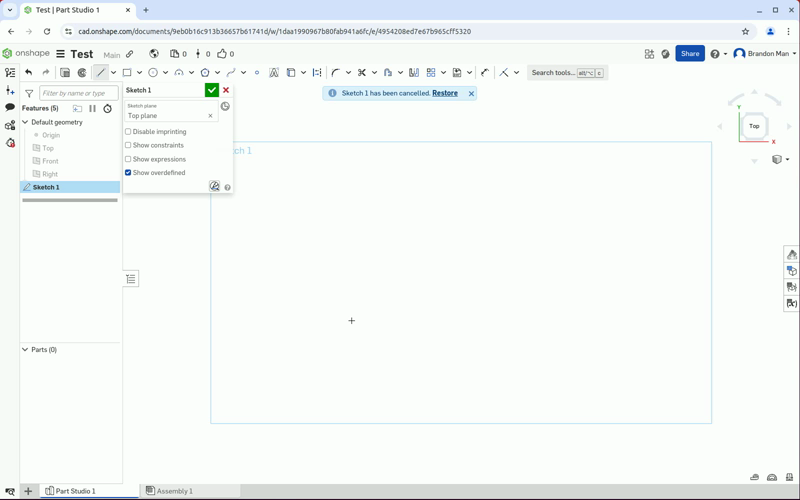
key_up(shift)
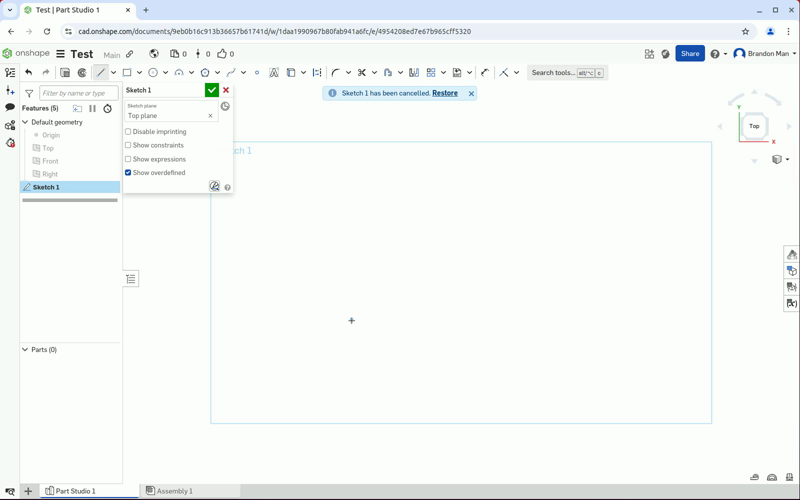
key_down(shift)
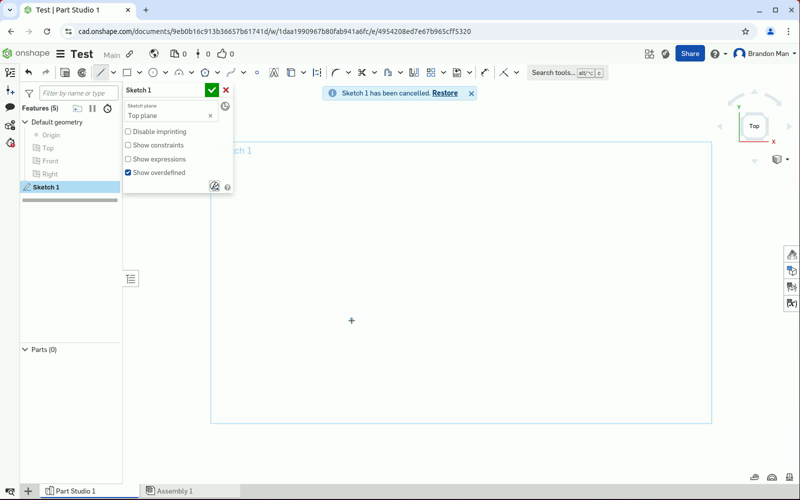
mouse_move(381, 320)
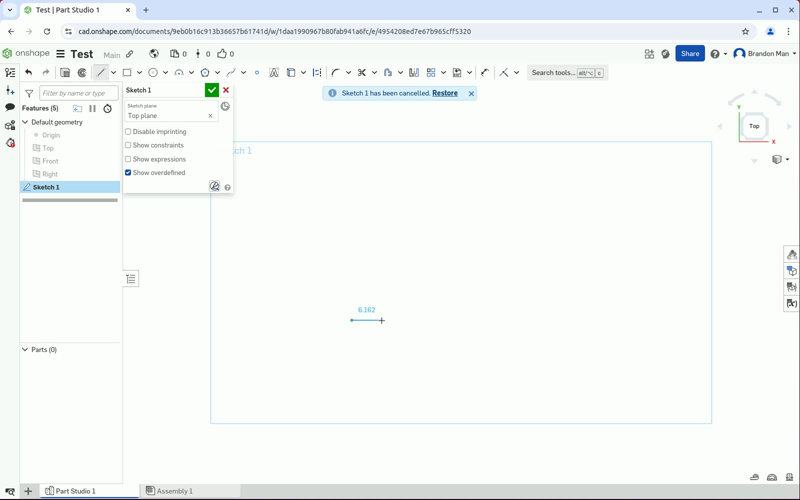
mouse_move(382, 320)
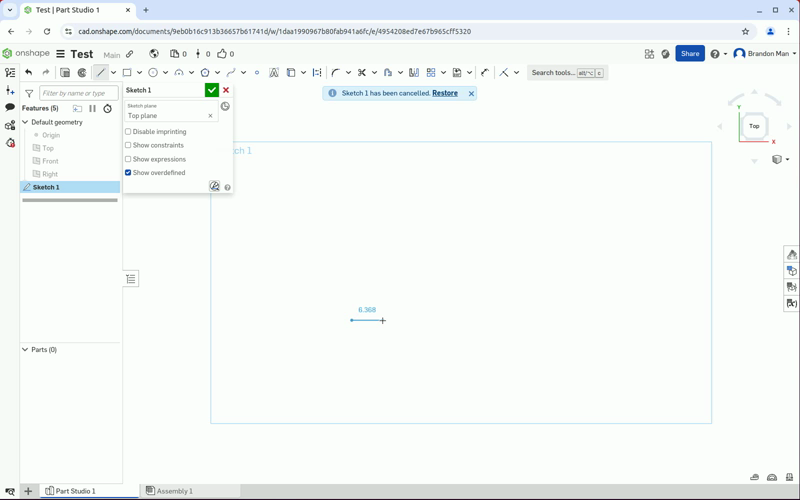
click(382, 320)
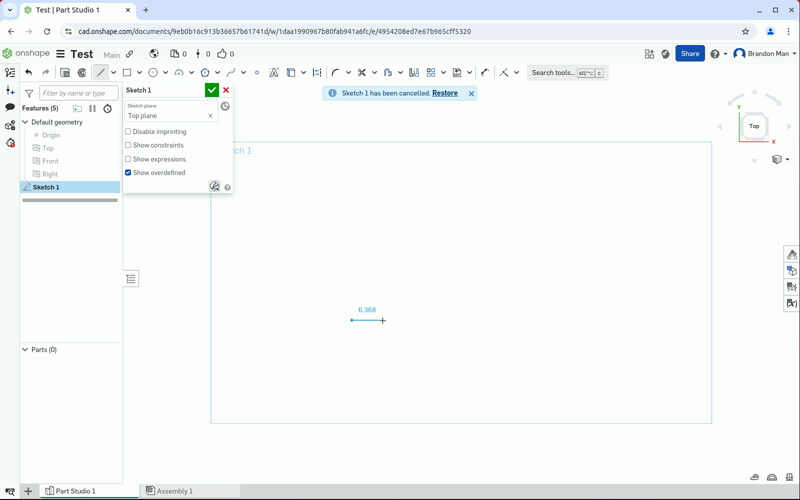
key_up(shift)
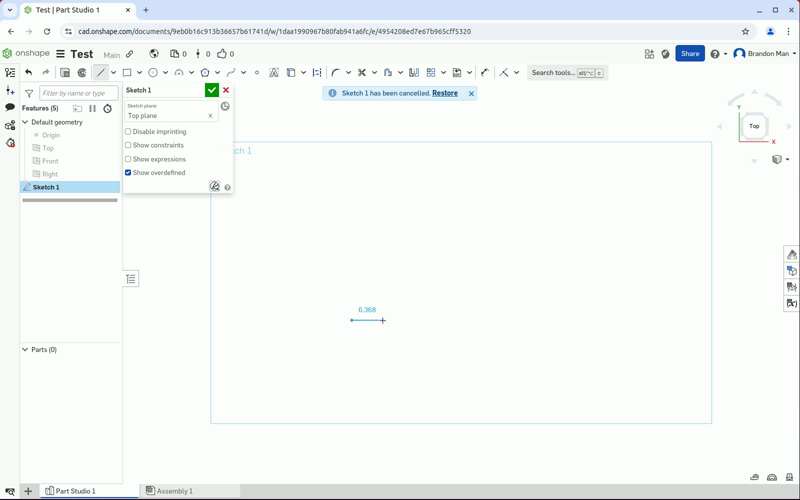
key_down(shift)
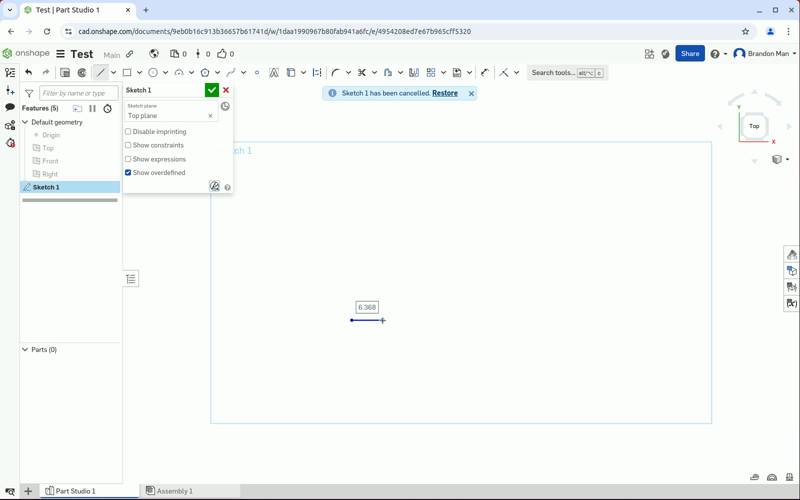
mouse_move(382, 206)
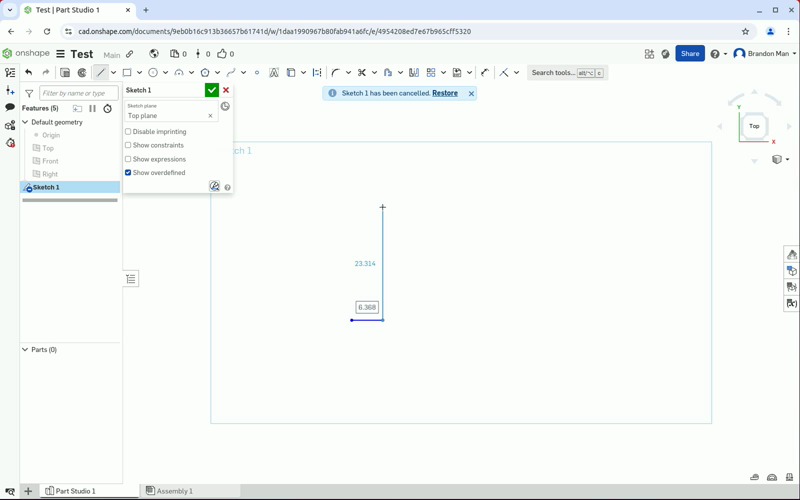
click(382, 206)
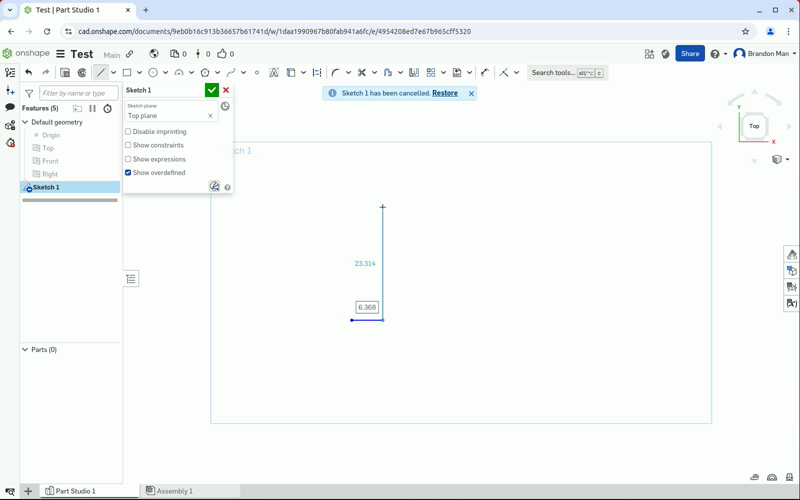
key_up(shift)
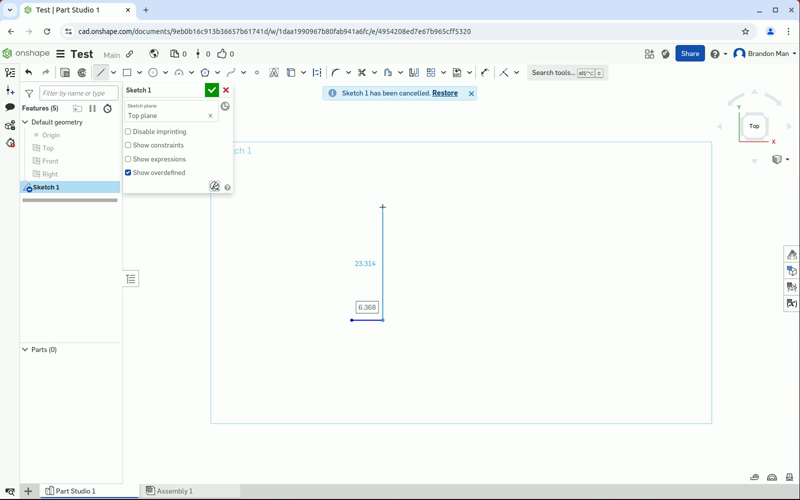
key_down(shift)
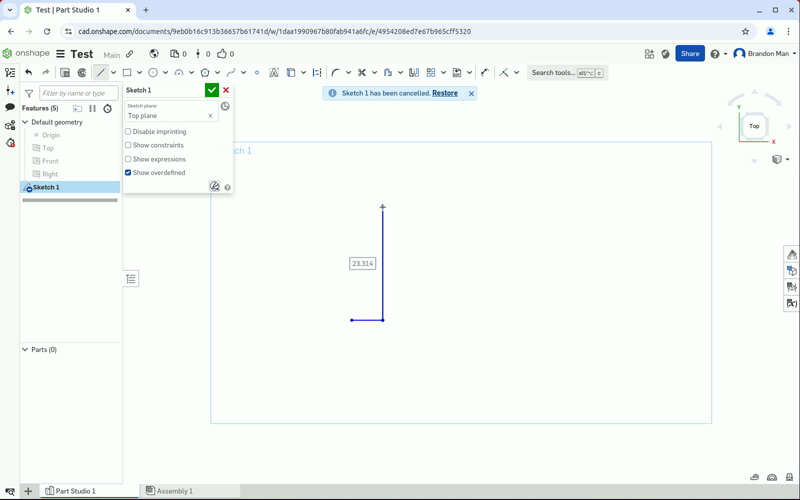
mouse_move(412, 206)
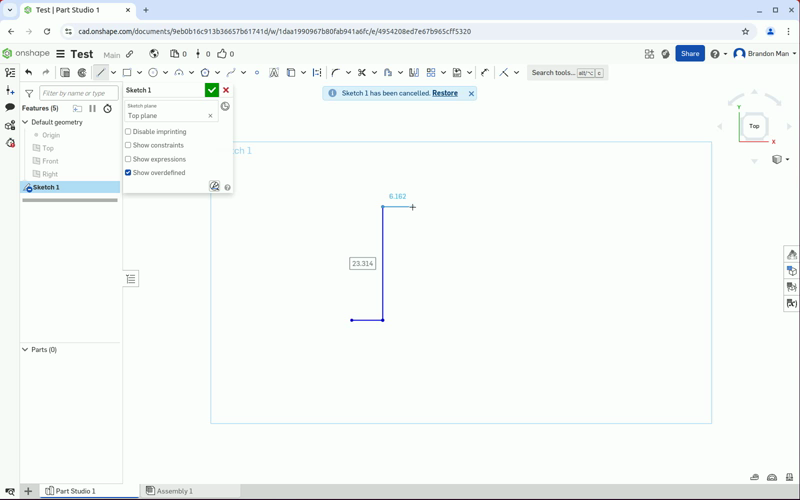
mouse_move(351, 206)
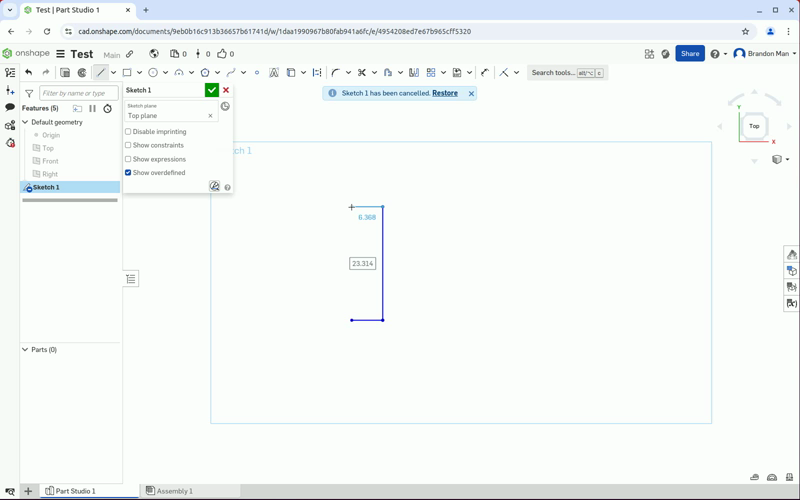
click(351, 206)
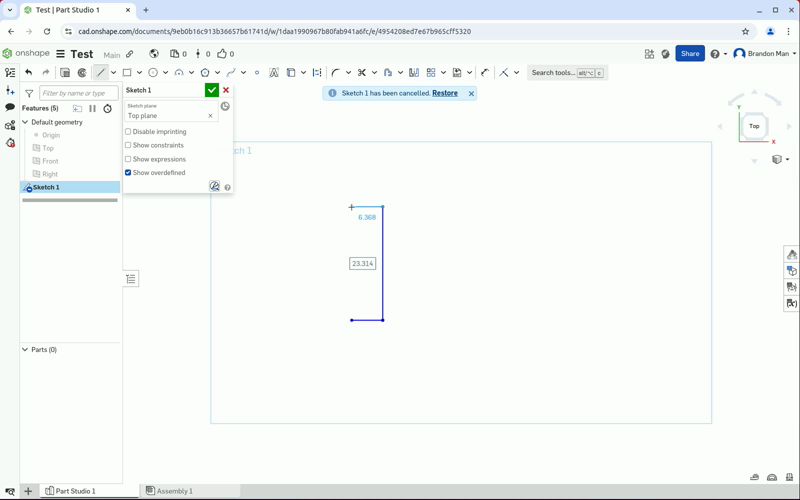
key_up(shift)
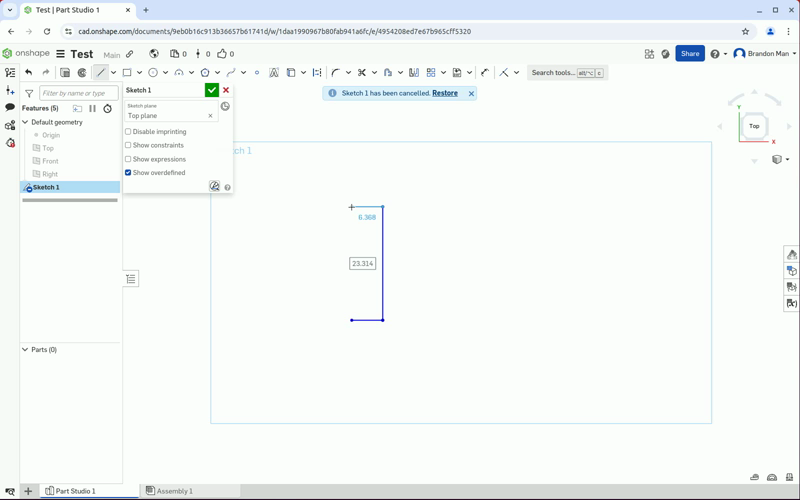
key_down(shift)
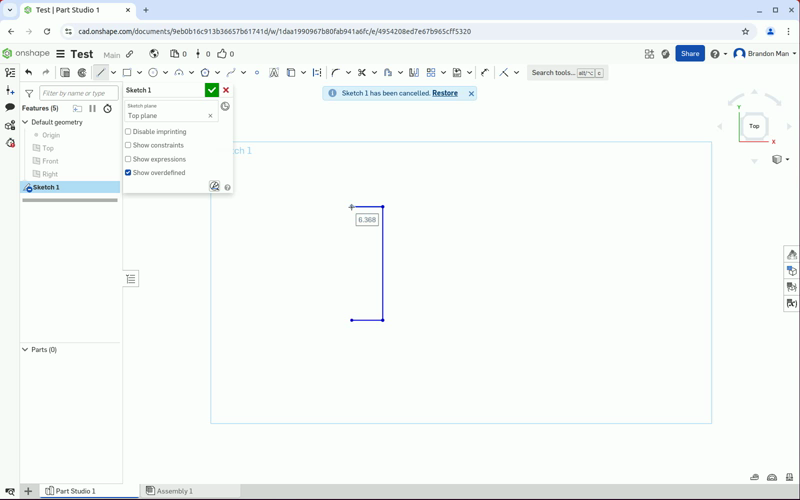
mouse_move(351, 320)
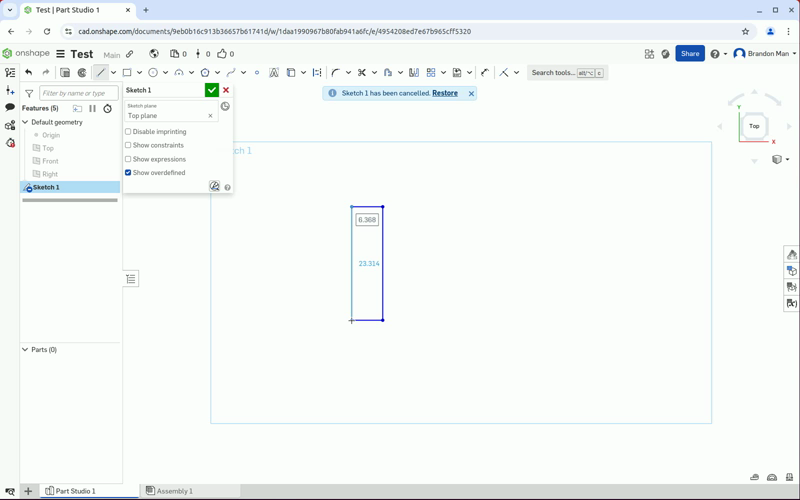
key_up(shift)
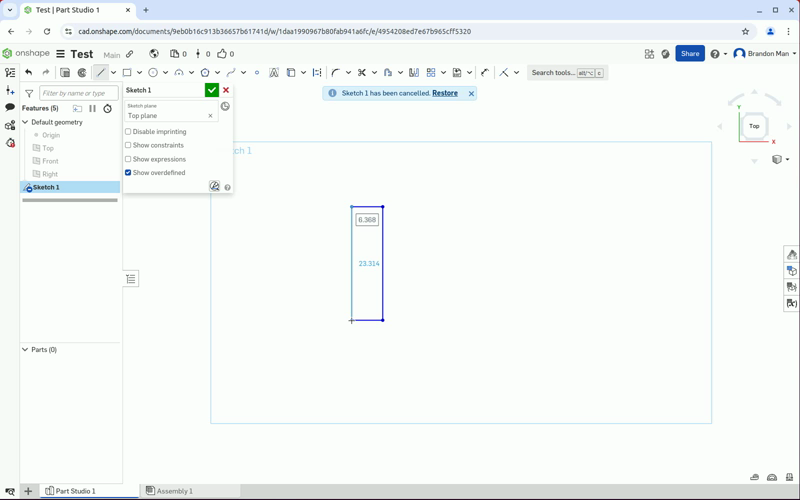
click(351, 320)
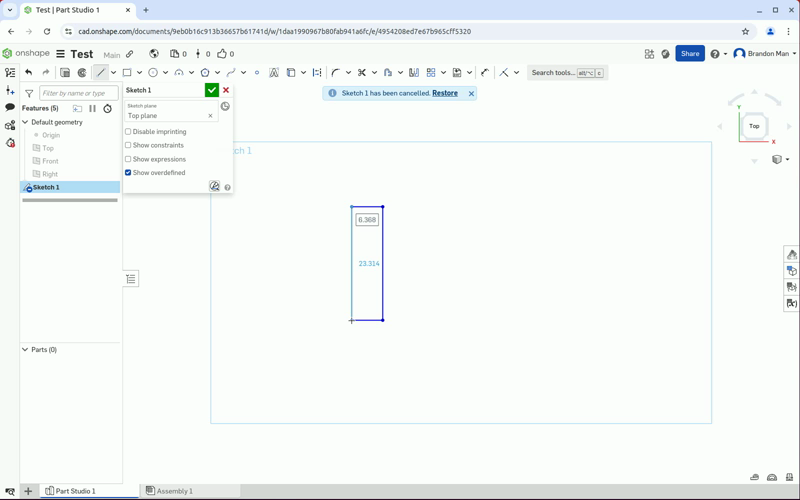
key(esc)
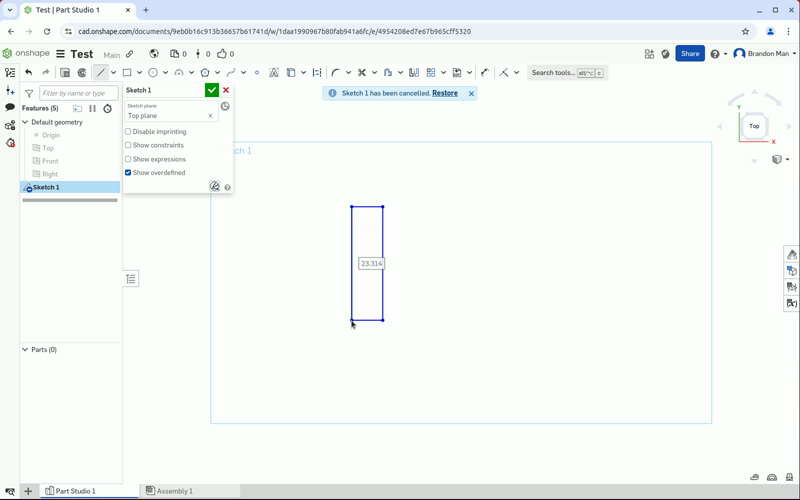
mouse_move(371, 217)
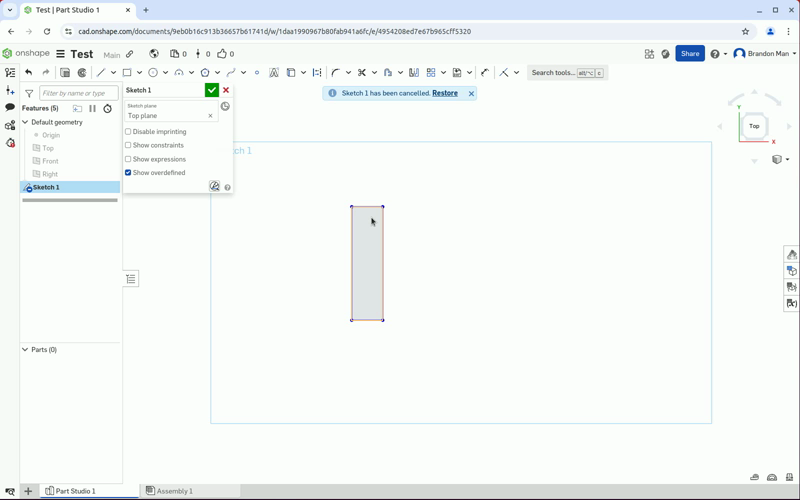
click(371, 217)
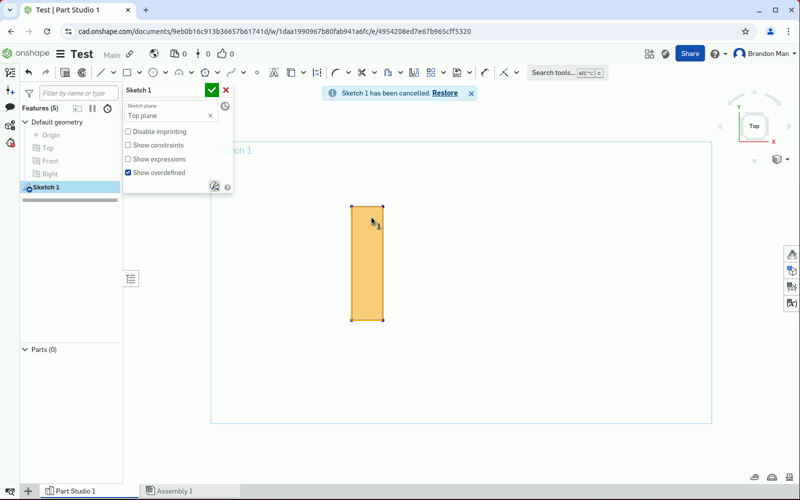
mouse_move(73, 352)
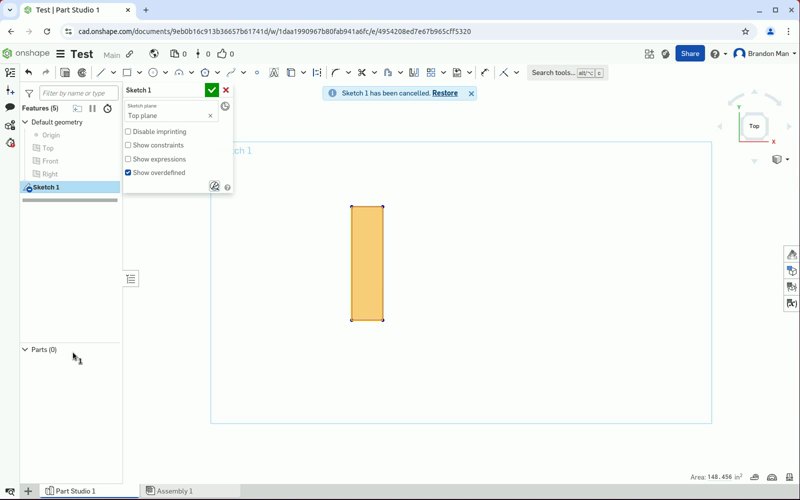
key(shift+y)
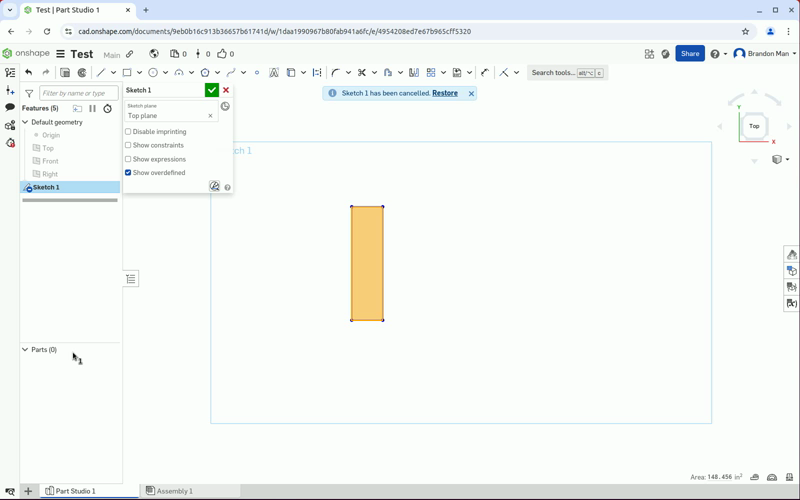
key(shift+e)
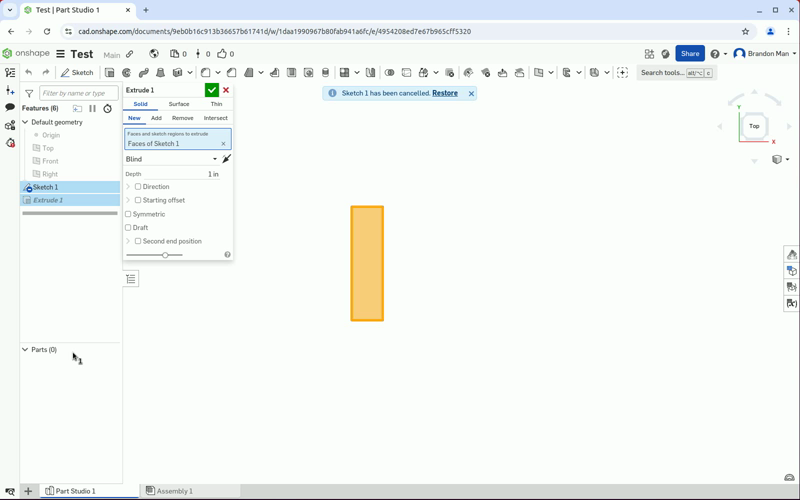
mouse_move(143, 106)
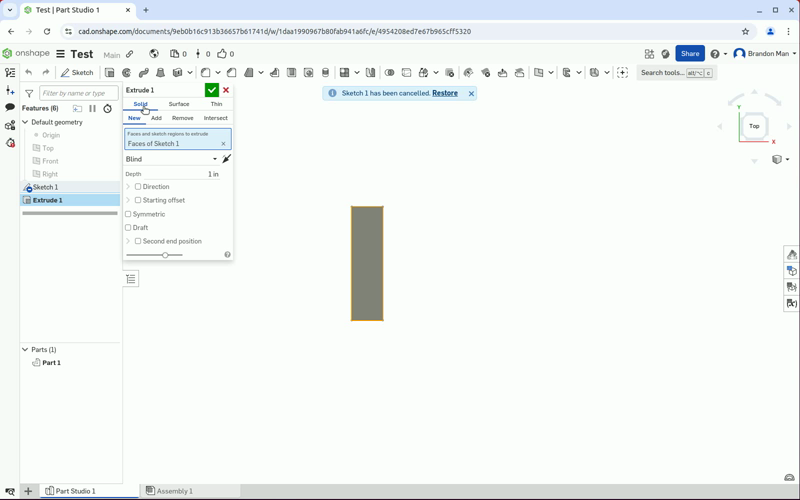
click(143, 106)
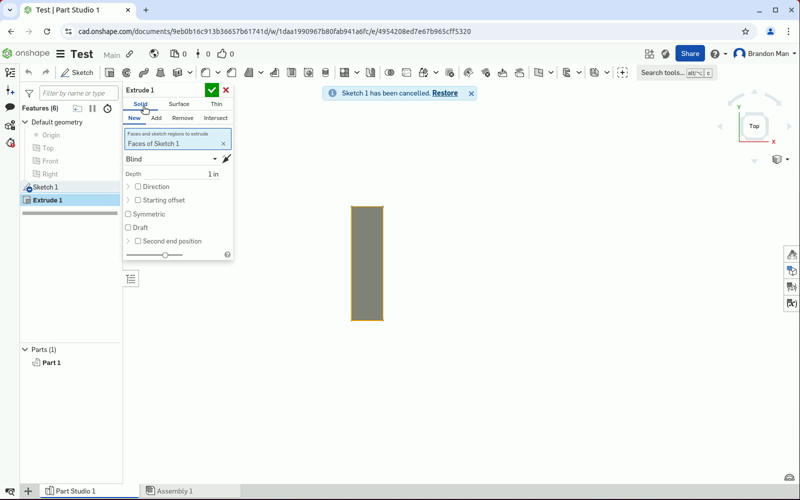
mouse_move(137, 120)
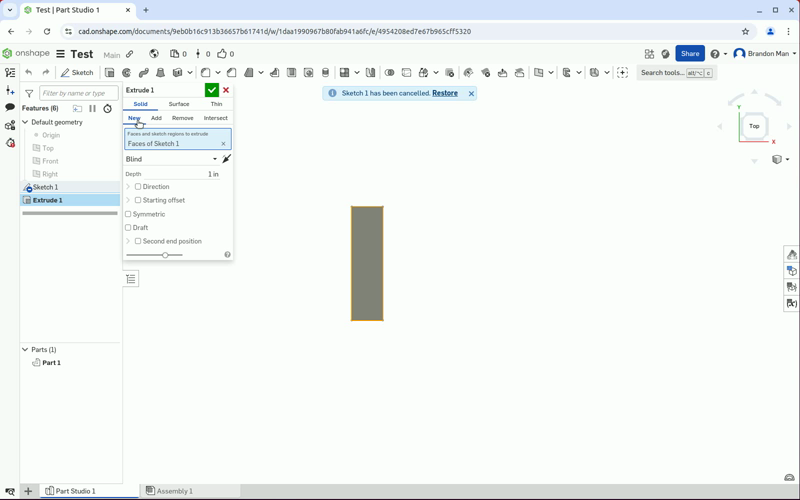
click(137, 120)
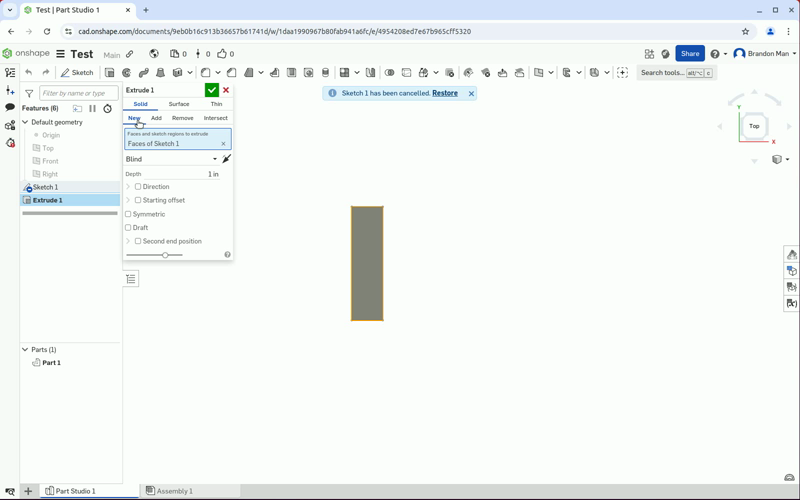
key(tab, 4)
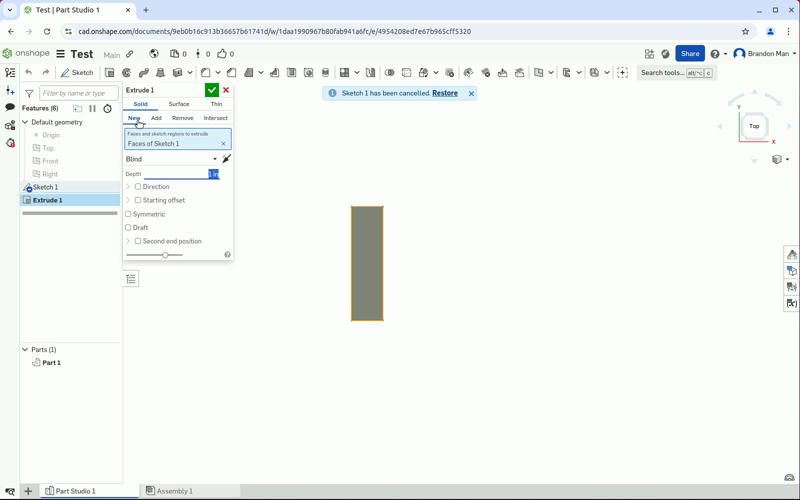
text(3.851)
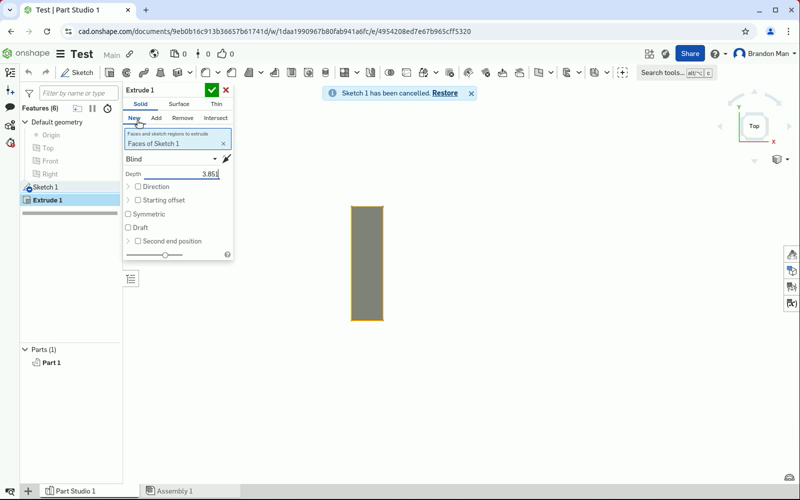
key(enter)
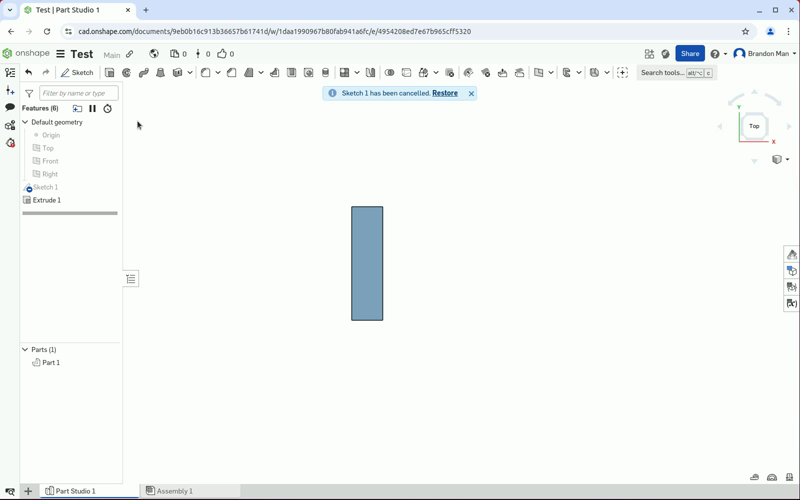
key(shift+h)
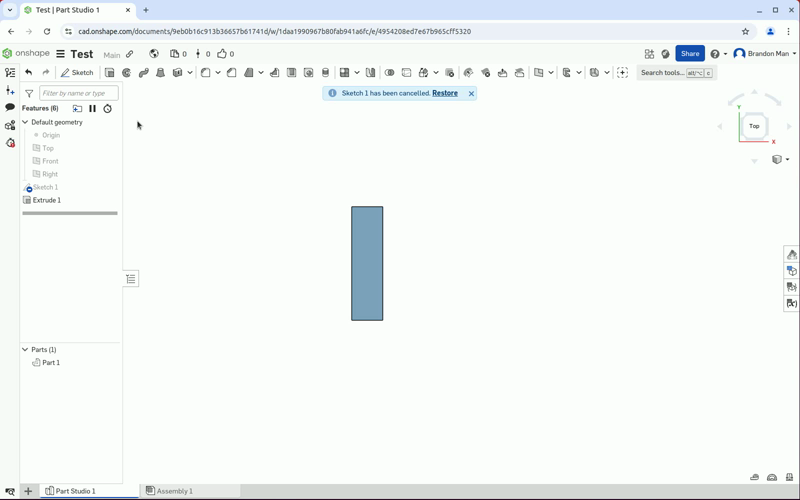
key(shift+h)
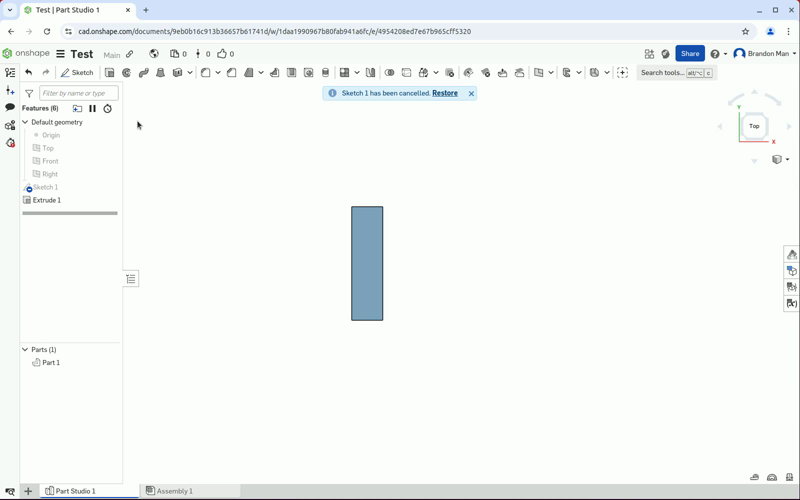
mouse_move(73, 189)
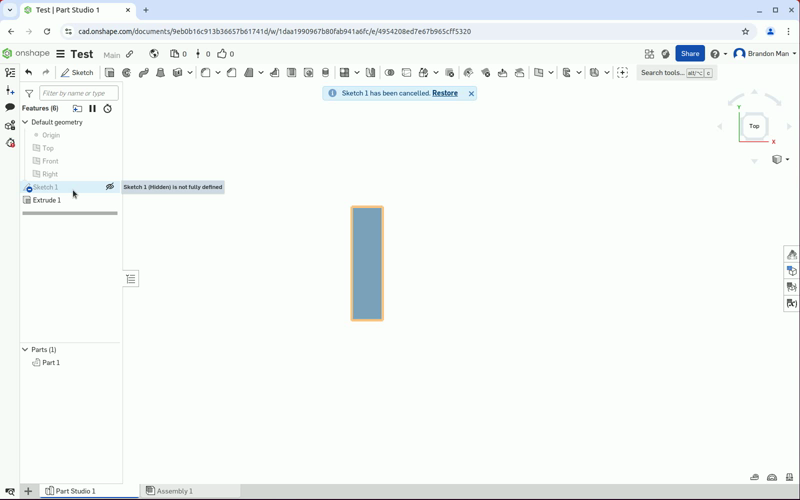
click(73, 189)
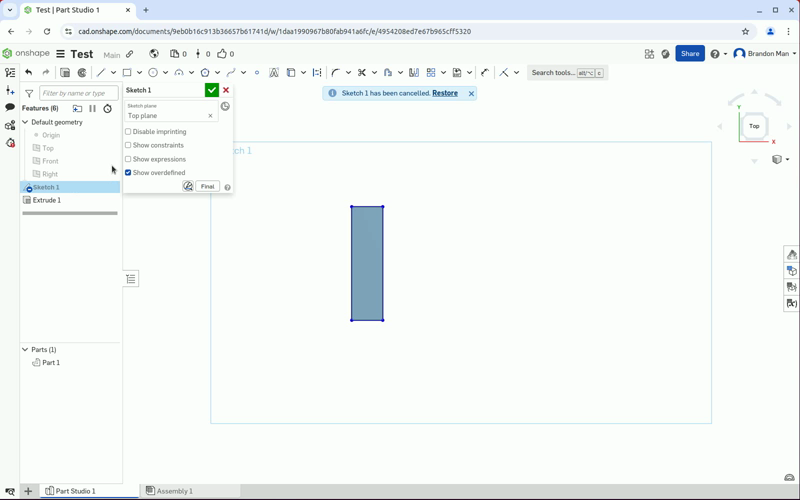
mouse_move(229, 92)
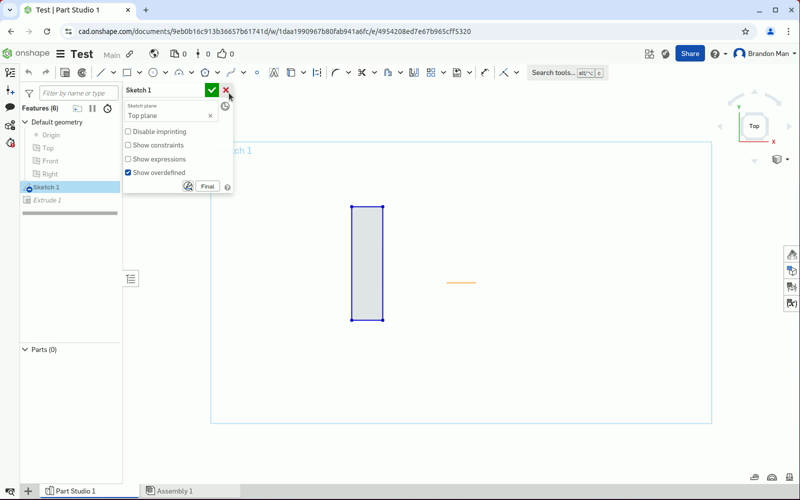
click(229, 92)
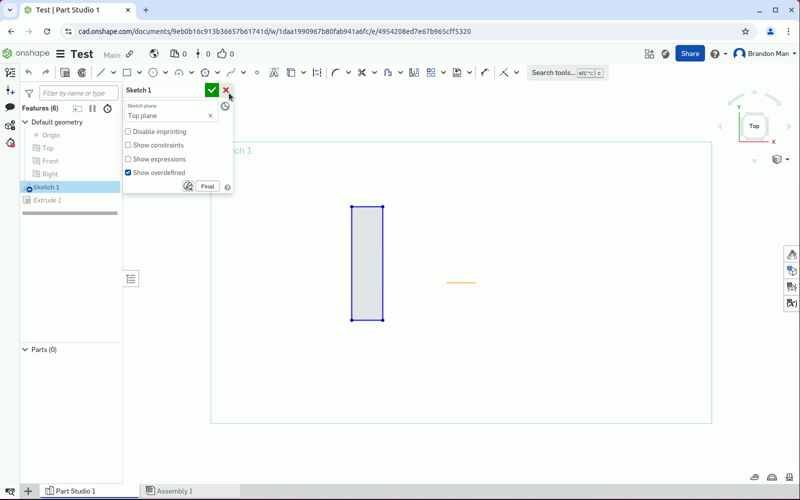
key(shift+s)
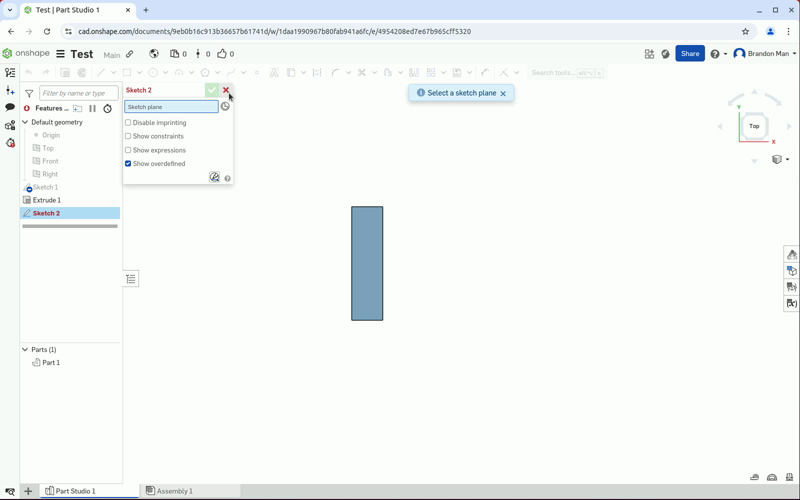
mouse_move(73, 150)
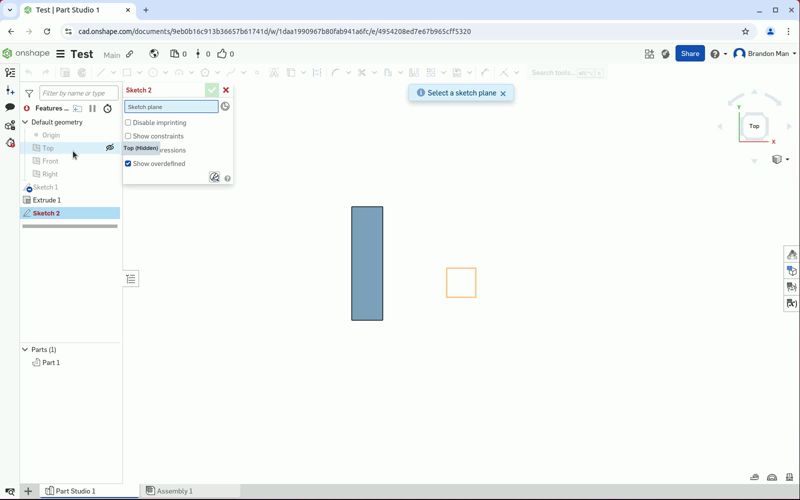
click(73, 150)
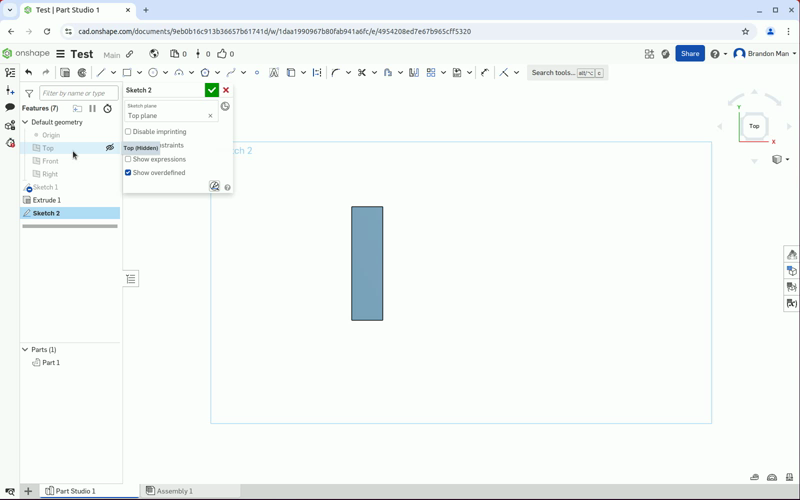
mouse_move(73, 352)
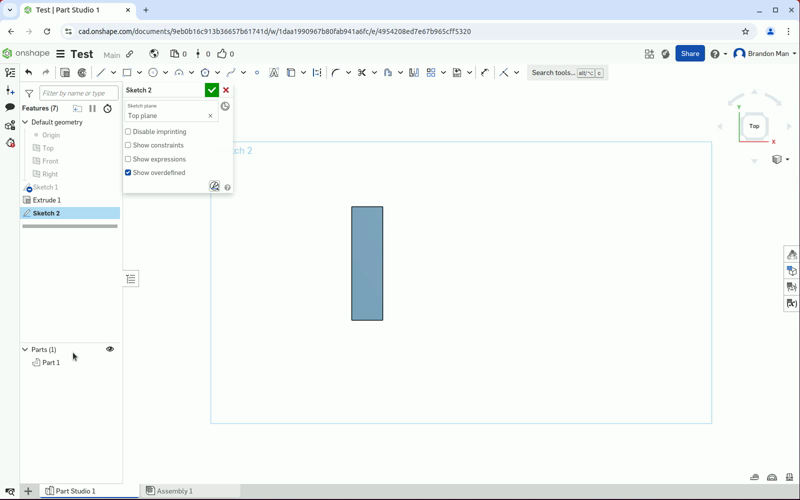
key(y)
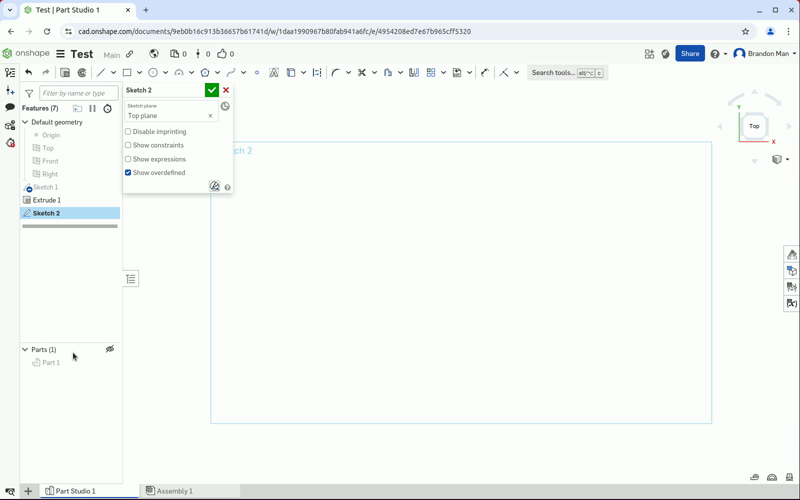
key(l)
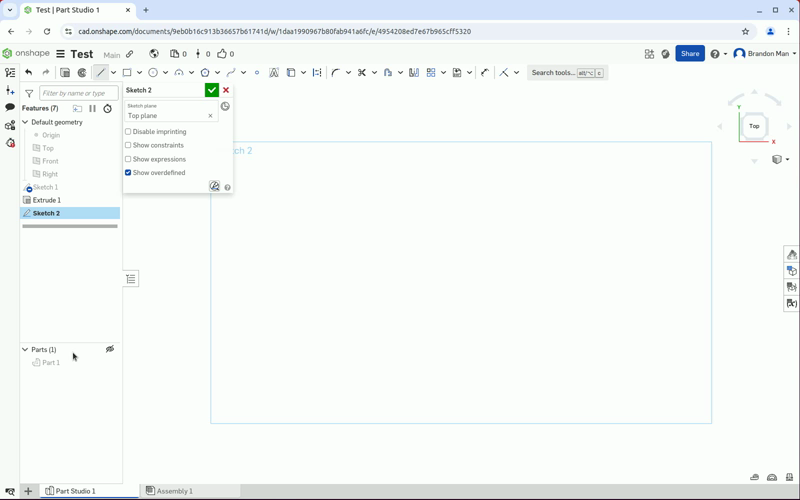
key_down(shift)
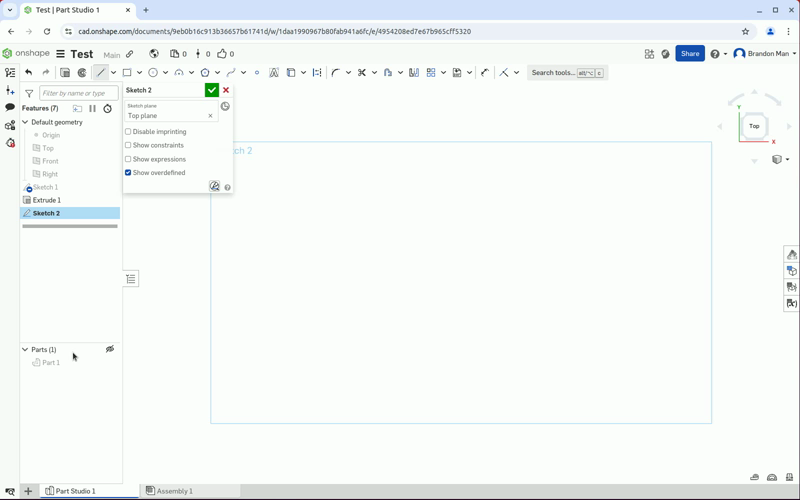
mouse_move(383, 320)
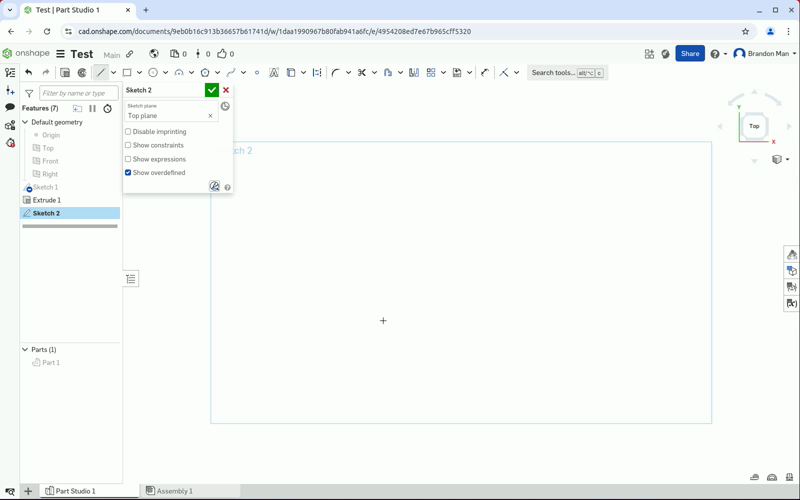
click(383, 320)
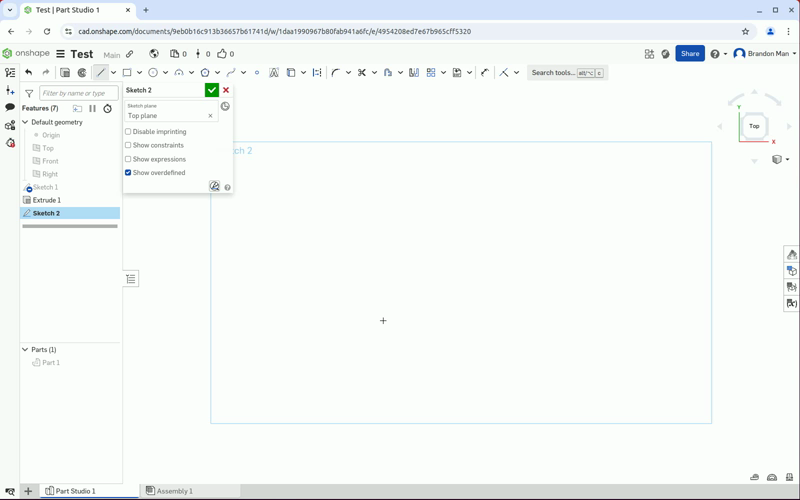
key_up(shift)
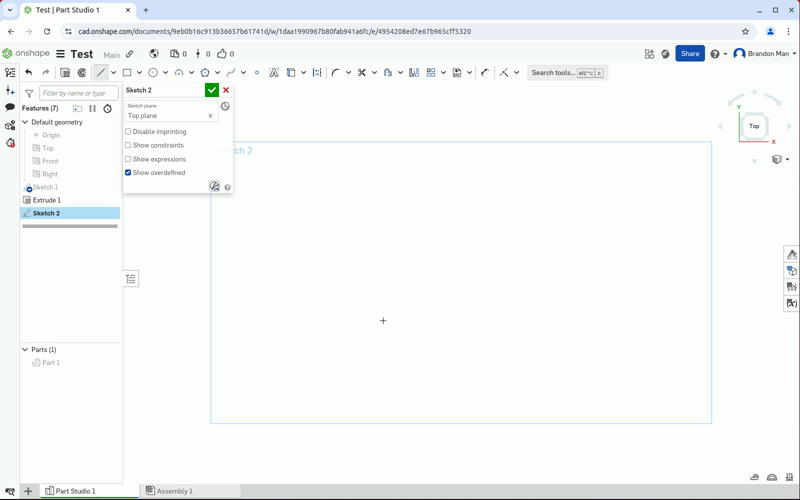
key_down(shift)
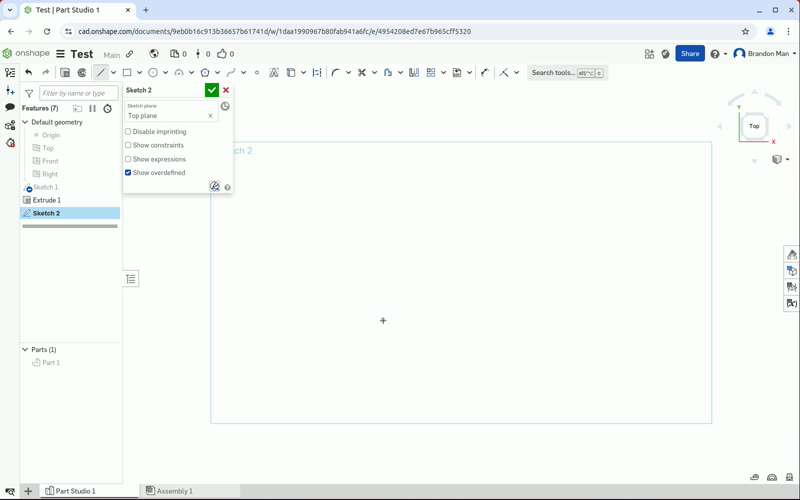
mouse_move(535, 320)
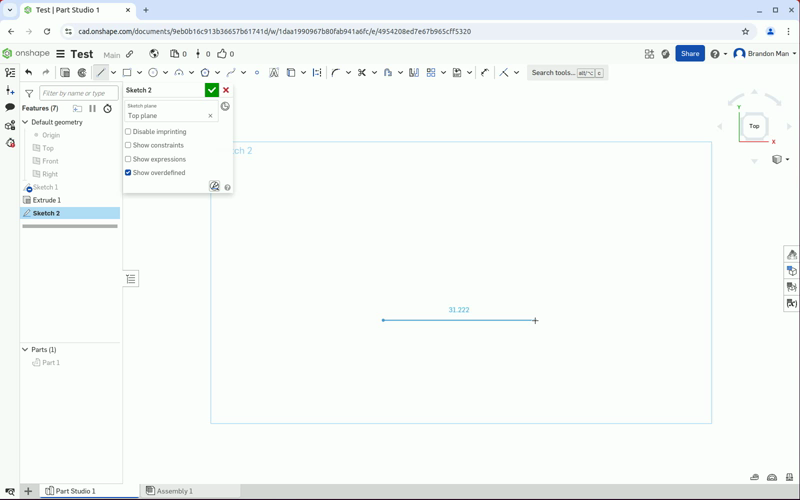
click(535, 320)
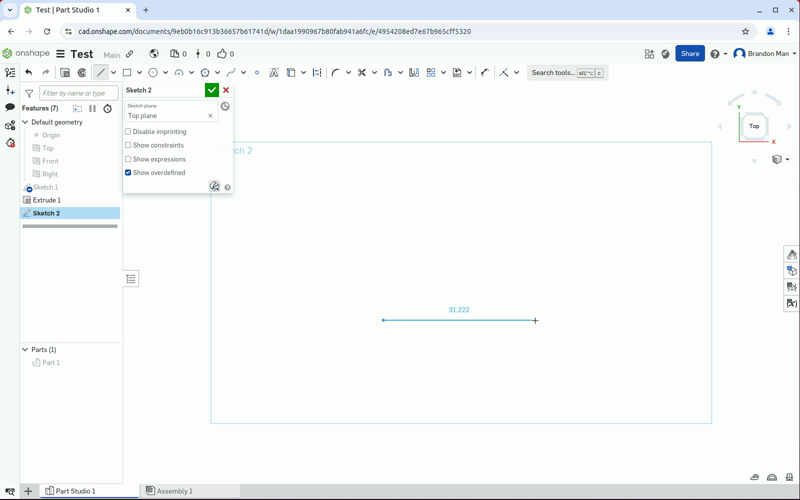
key_up(shift)
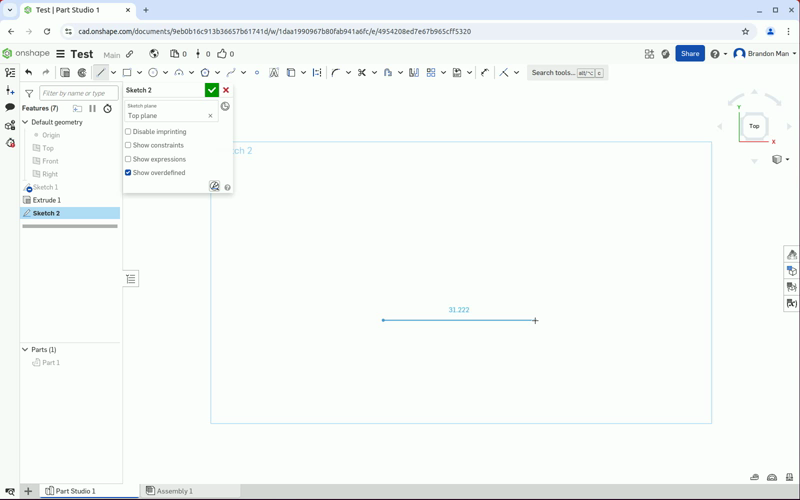
key_down(shift)
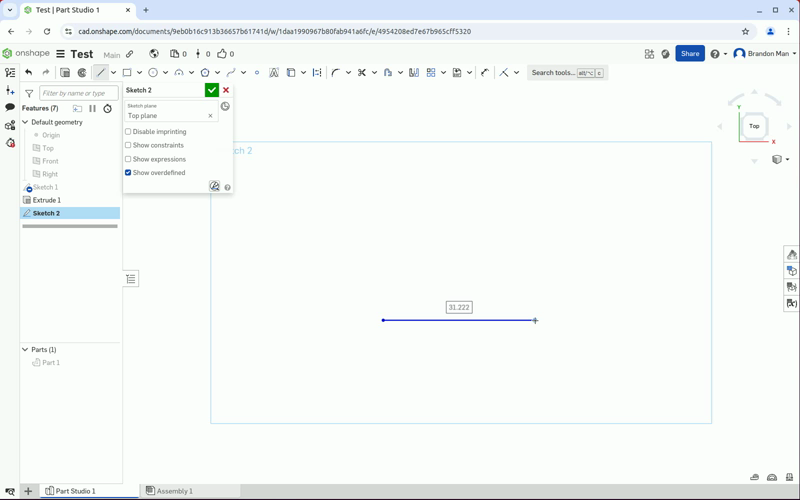
mouse_move(565, 320)
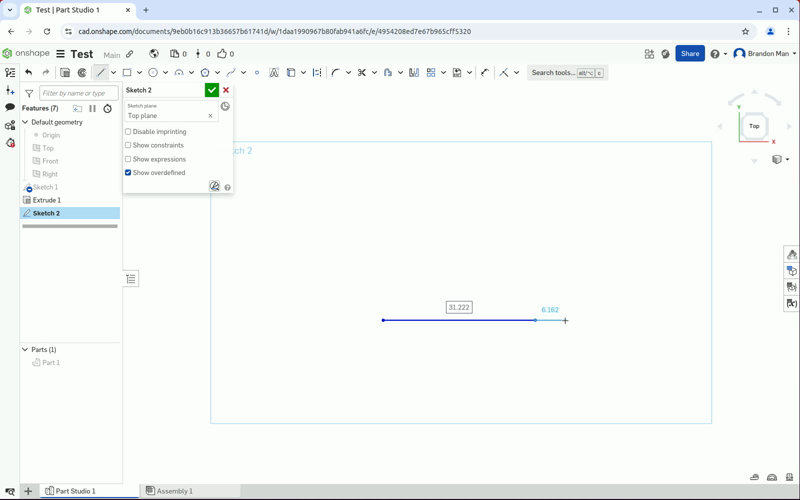
mouse_move(535, 282)
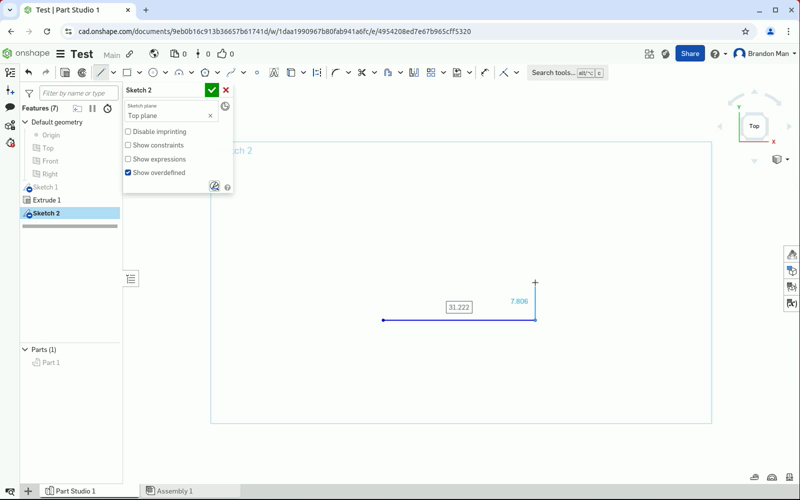
click(535, 282)
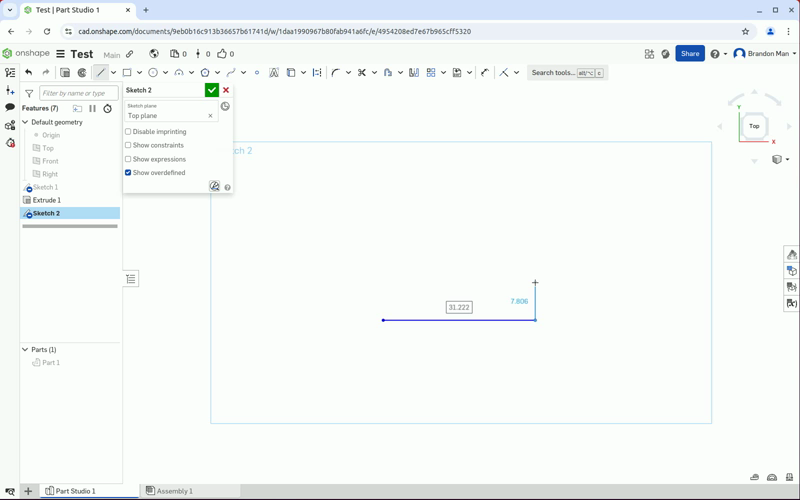
key_up(shift)
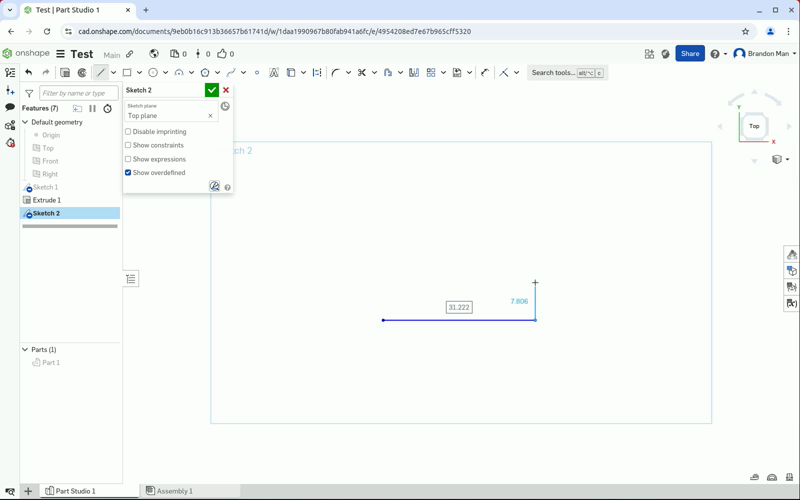
key_down(shift)
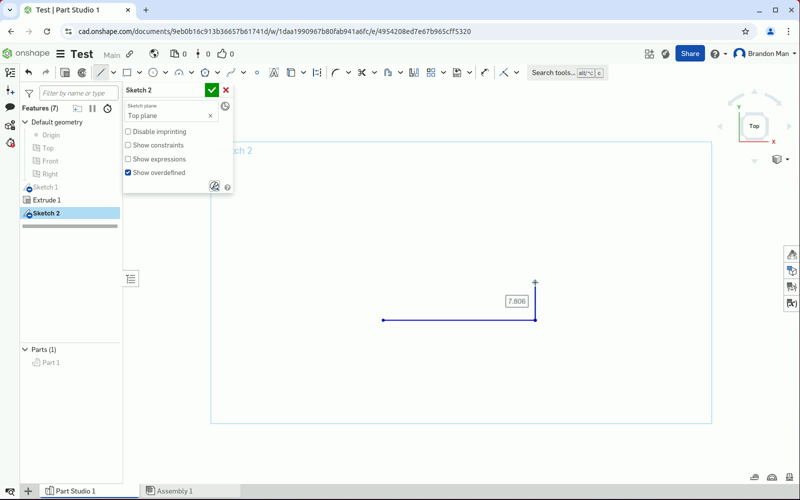
mouse_move(565, 282)
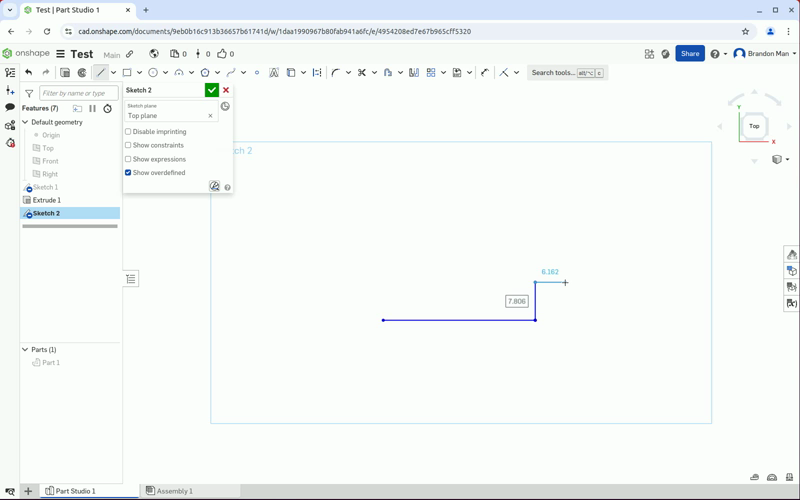
mouse_move(535, 243)
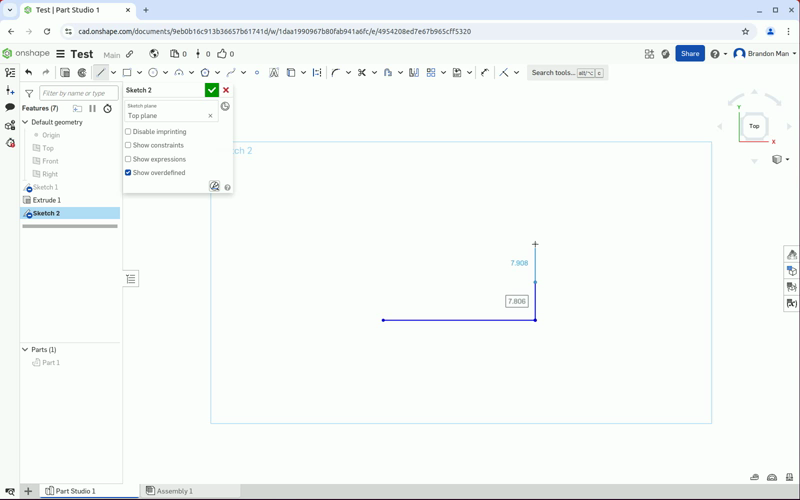
click(535, 243)
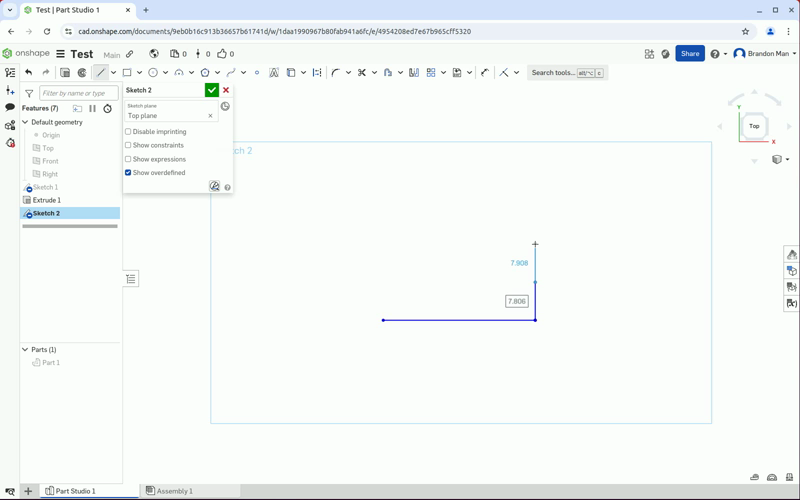
key_up(shift)
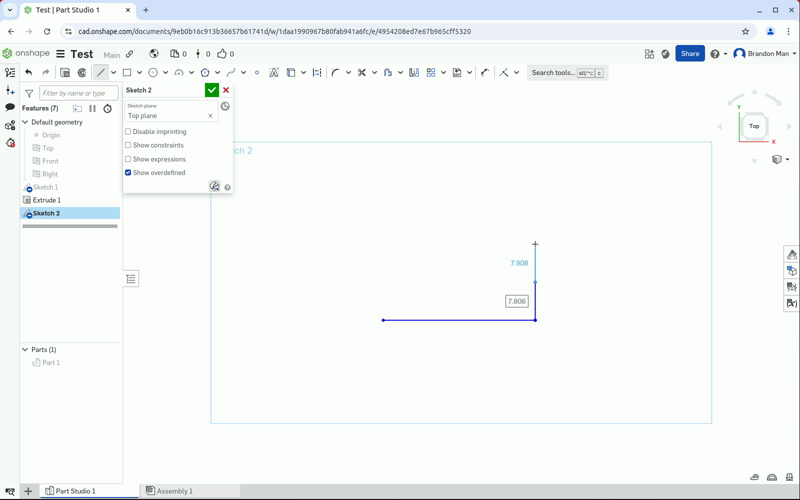
key_down(shift)
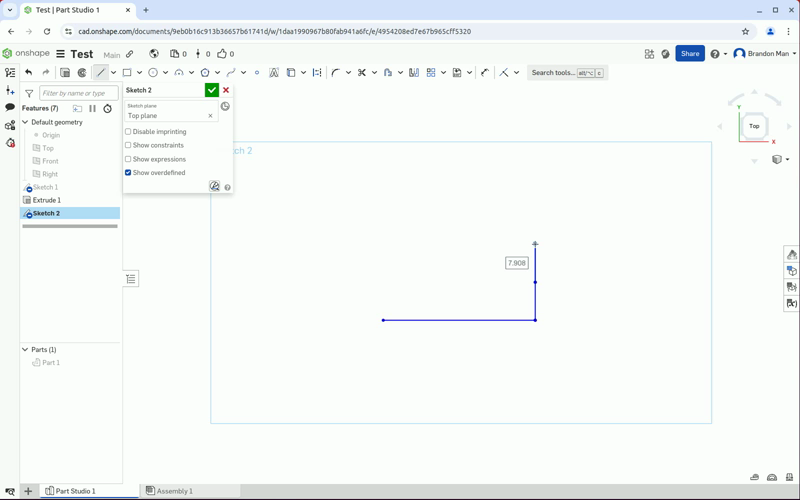
mouse_move(565, 243)
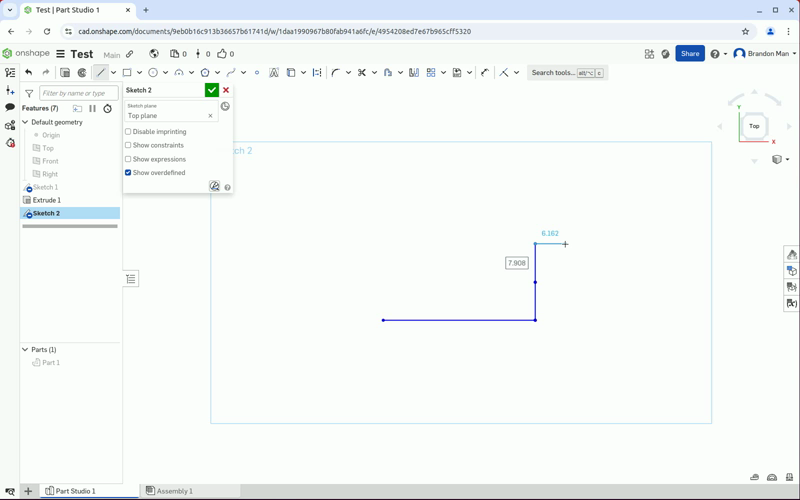
mouse_move(535, 207)
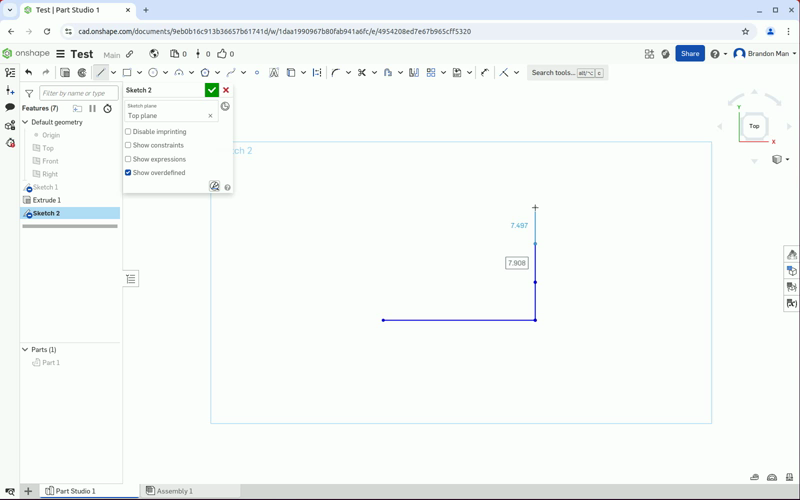
click(535, 207)
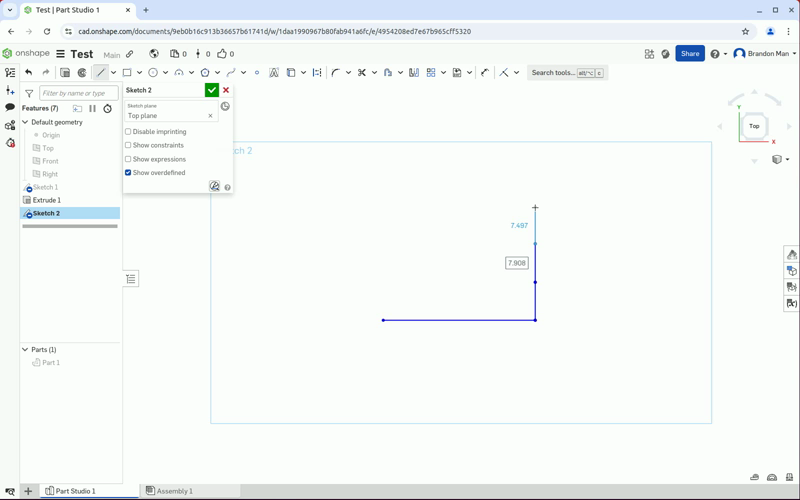
key_up(shift)
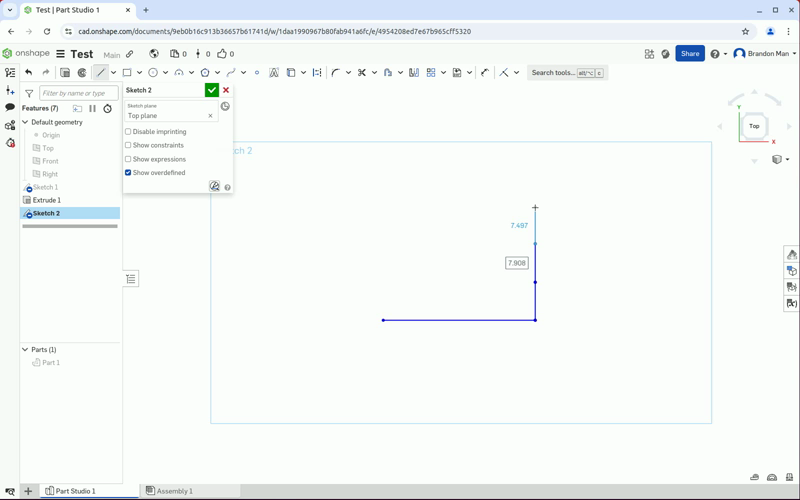
key_down(shift)
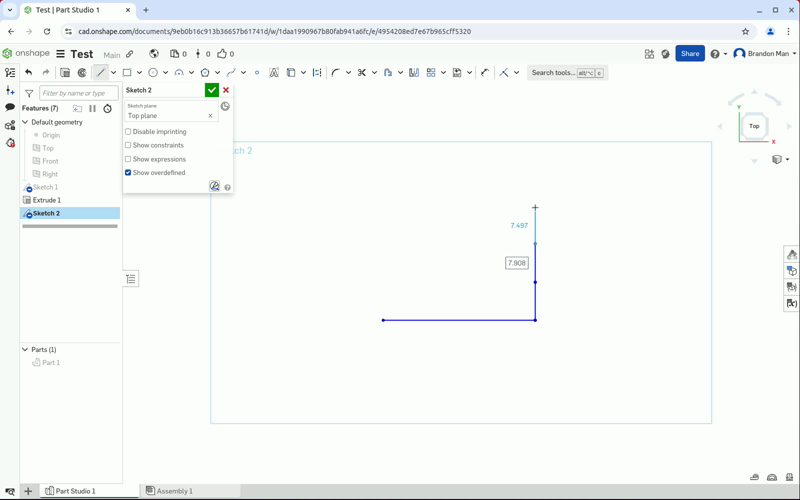
mouse_move(383, 207)
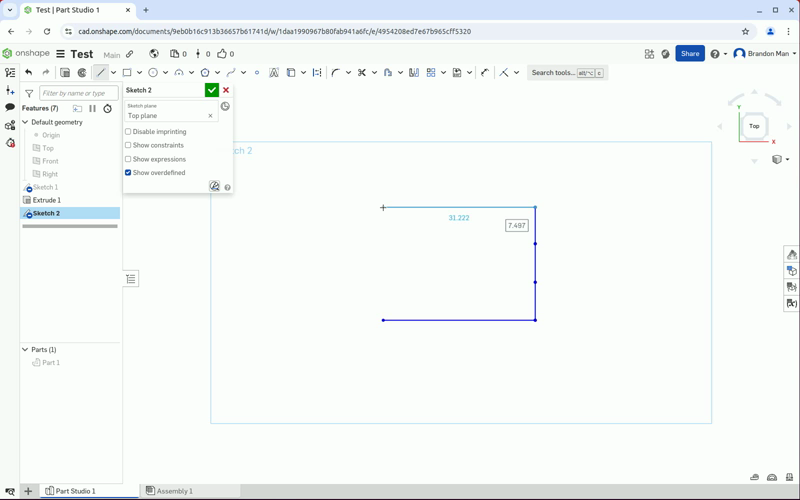
click(383, 207)
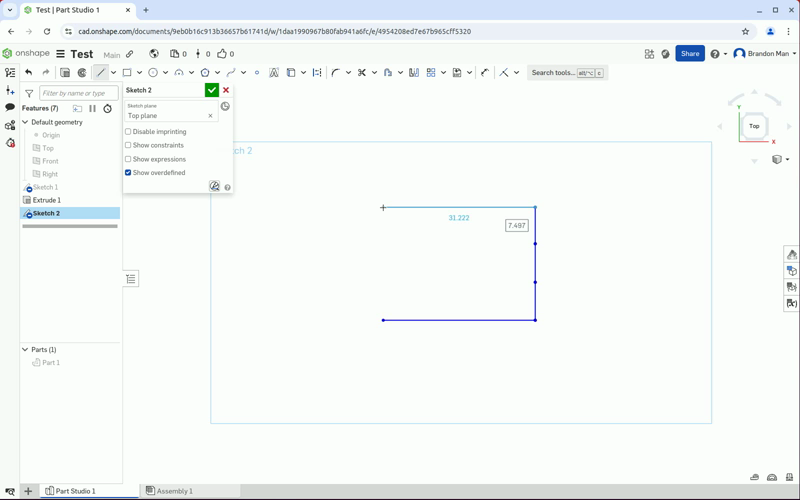
key_up(shift)
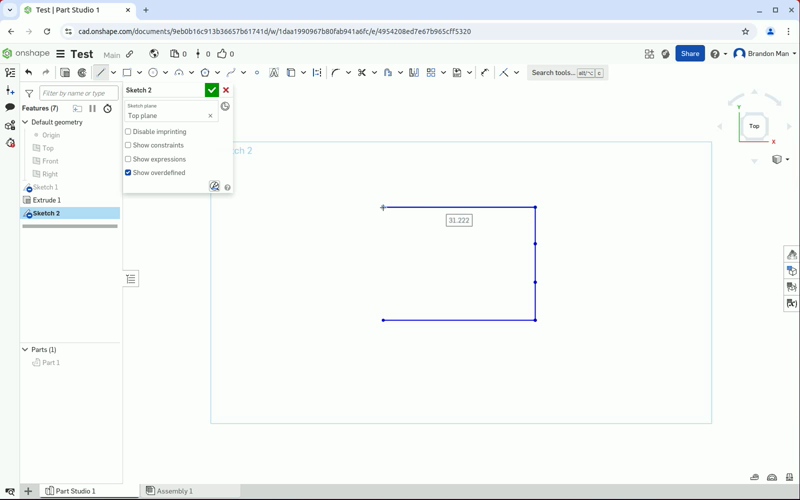
key_down(shift)
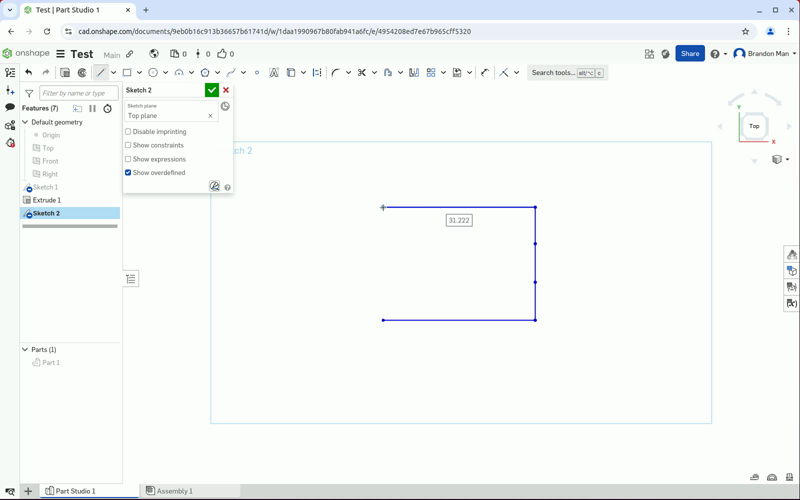
mouse_move(383, 320)
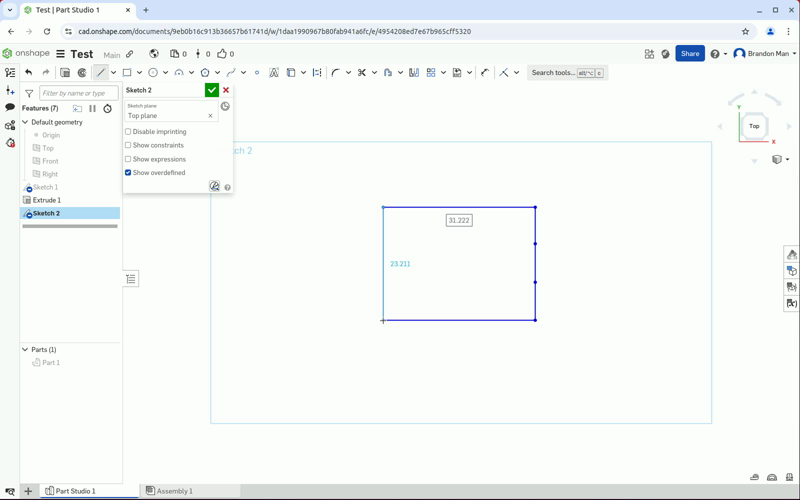
key_up(shift)
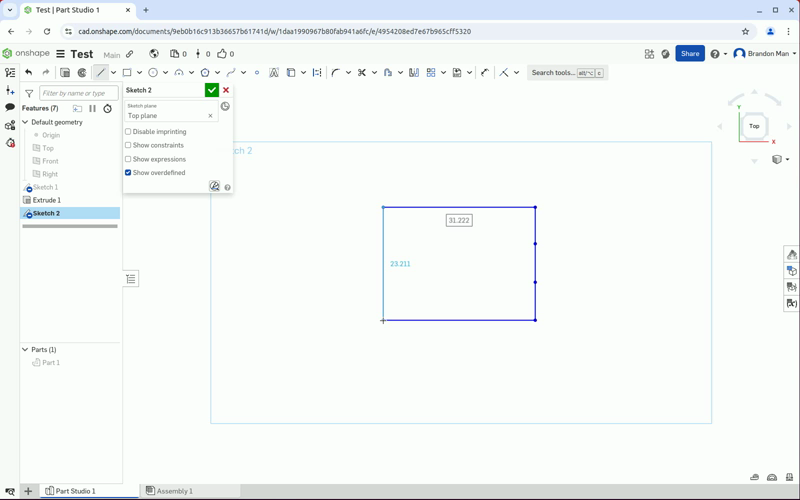
click(383, 320)
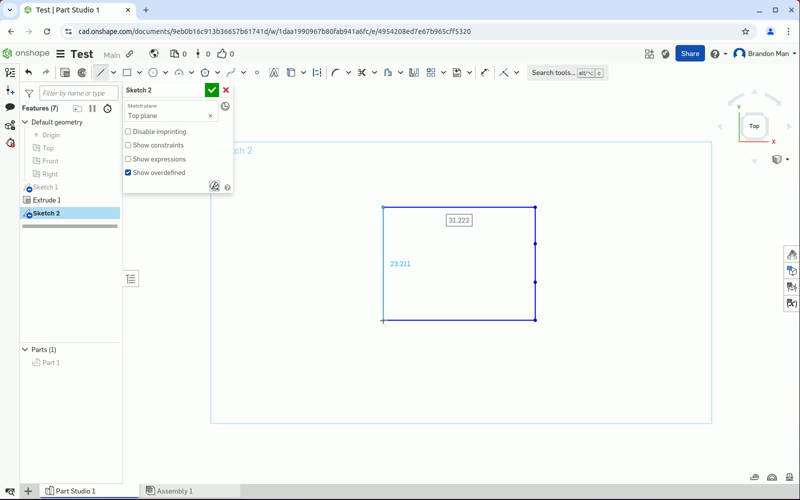
key(esc)
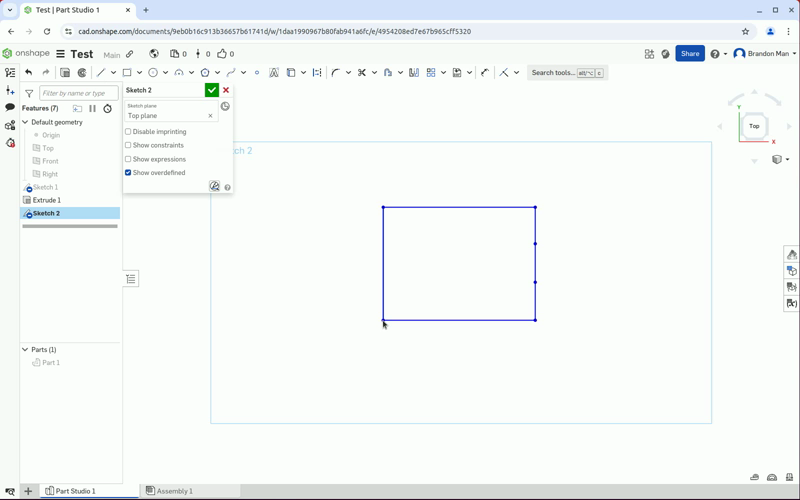
mouse_move(400, 276)
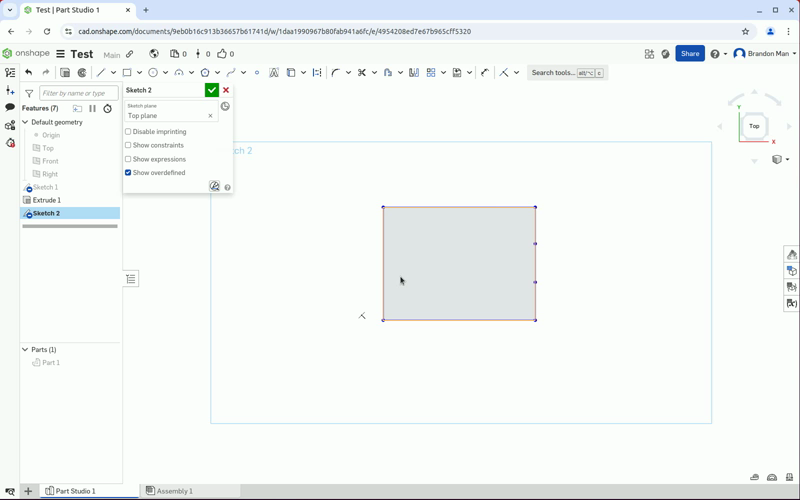
click(400, 276)
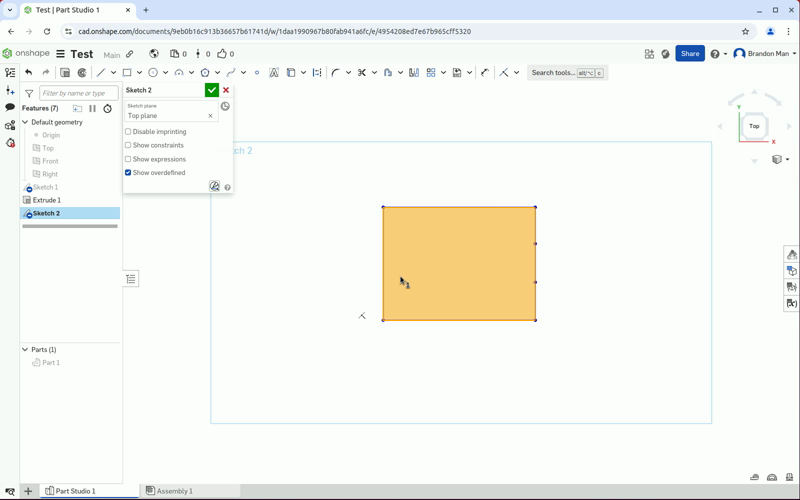
mouse_move(73, 352)
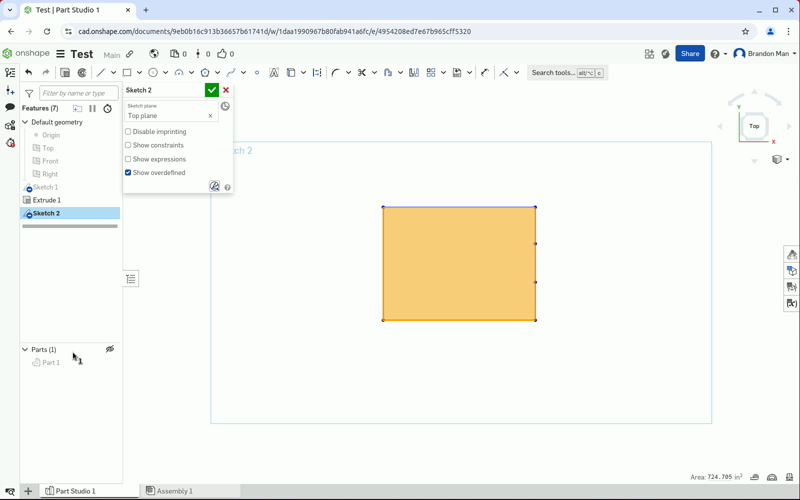
key(shift+y)
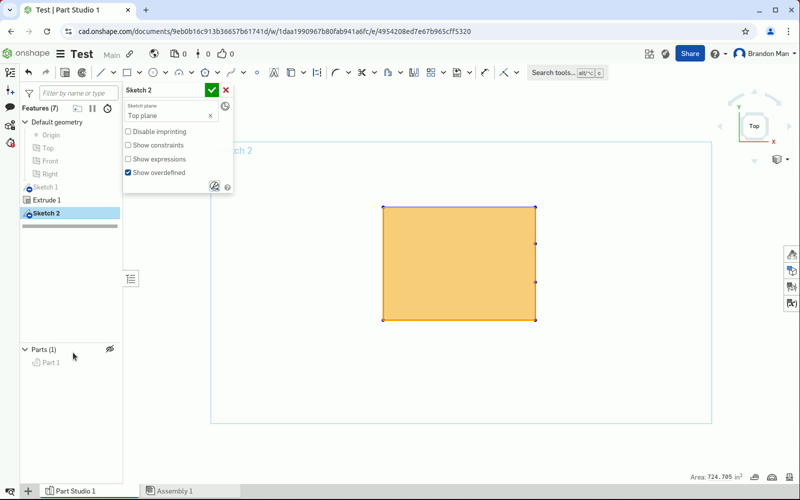
key(shift+e)
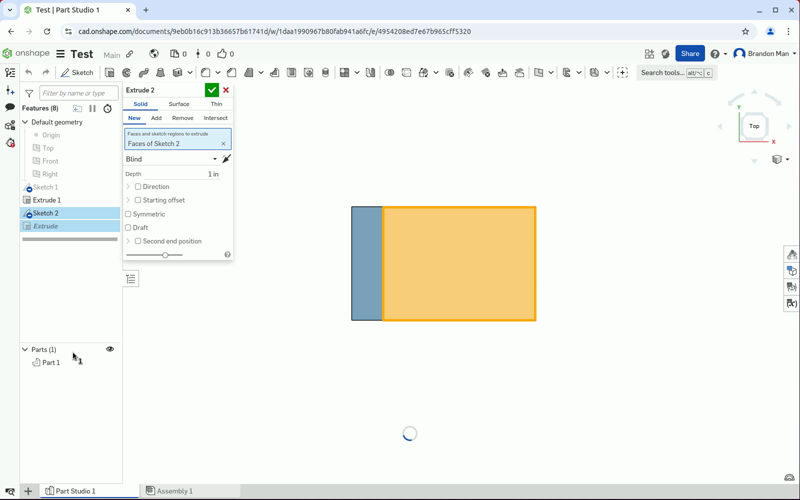
mouse_move(143, 106)
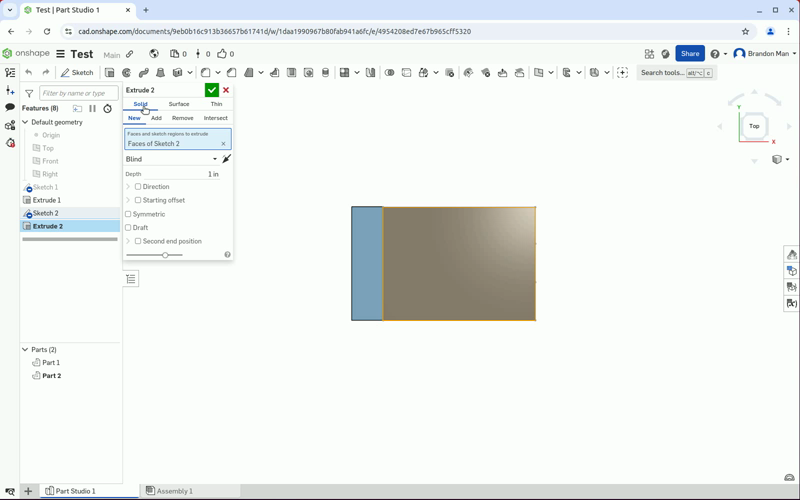
click(143, 106)
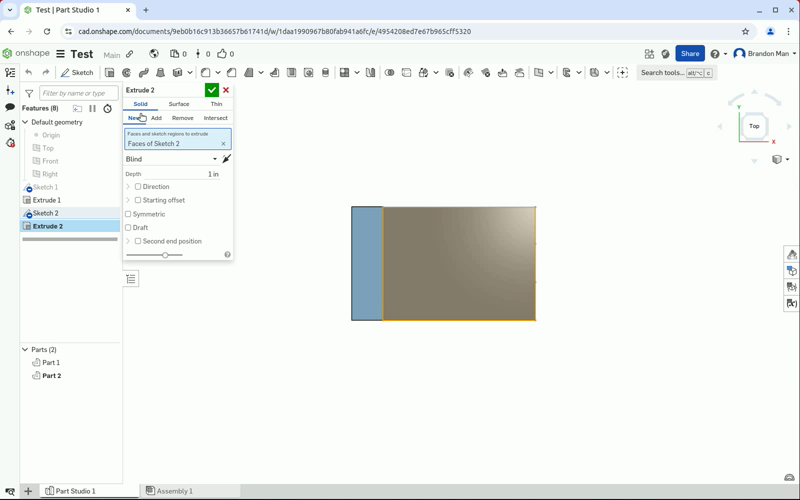
mouse_move(137, 120)
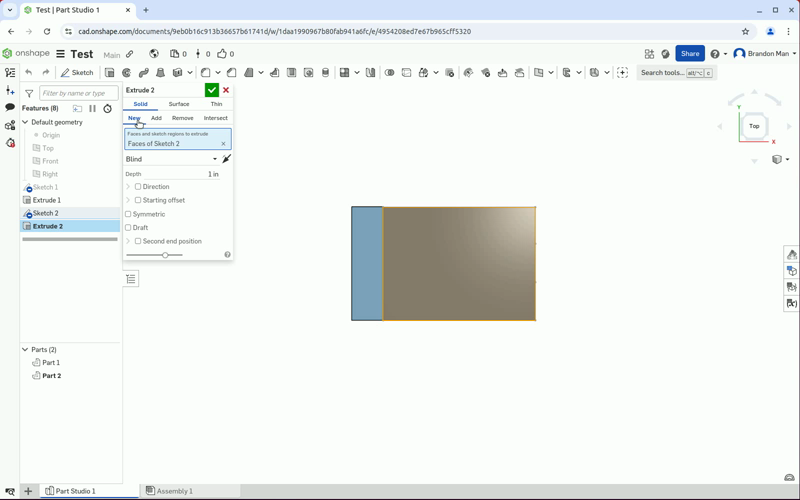
click(137, 120)
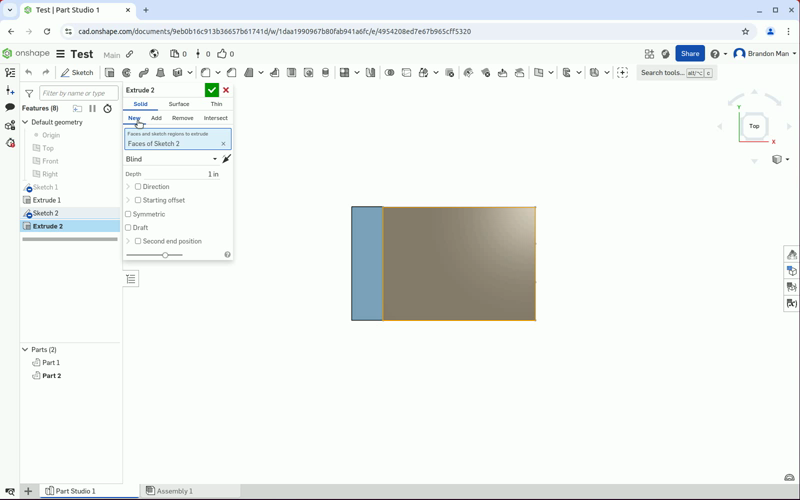
key(tab, 4)
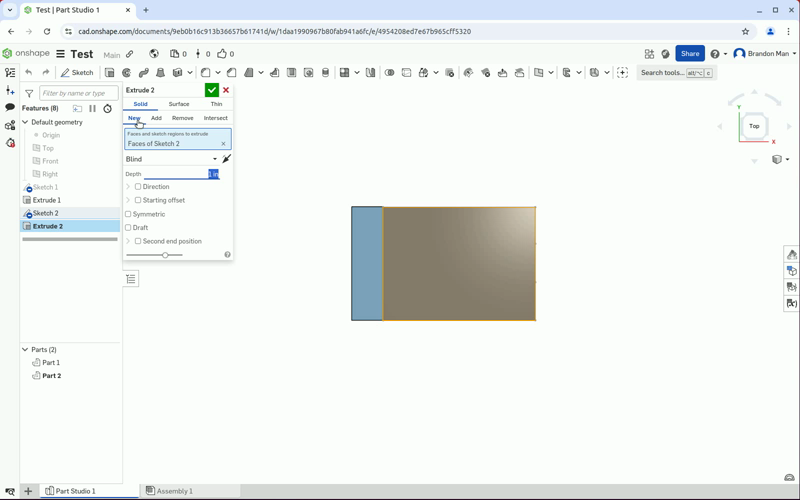
text(15.646)
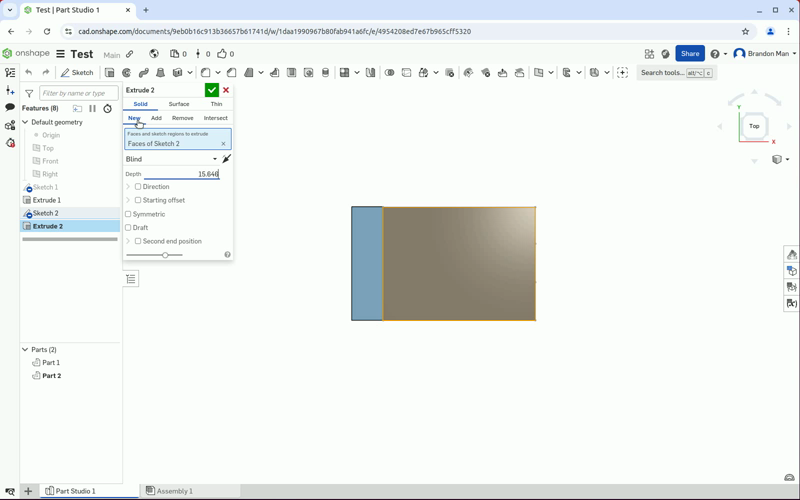
key(enter)
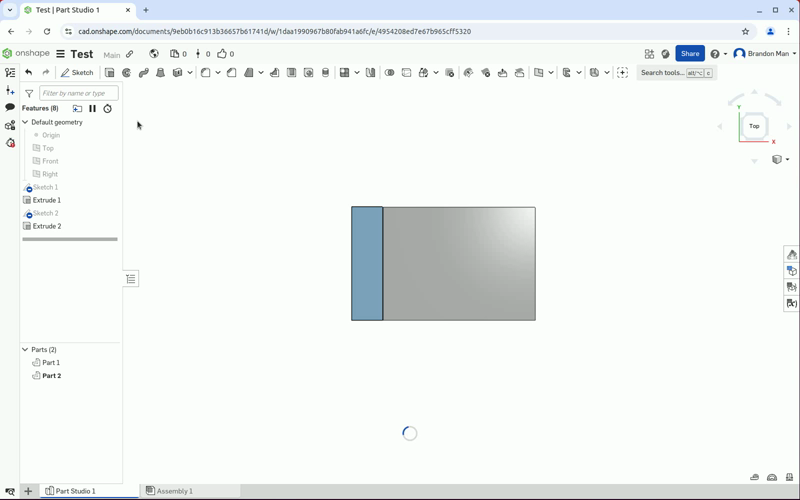
key(shift+h)
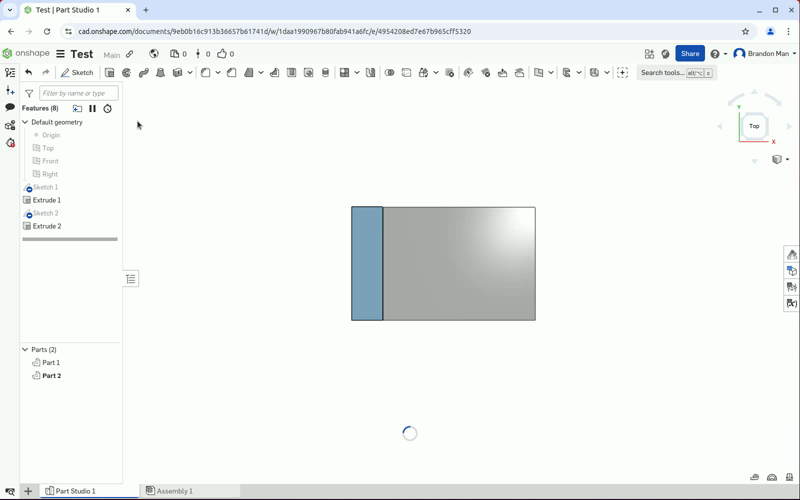
key(shift+h)
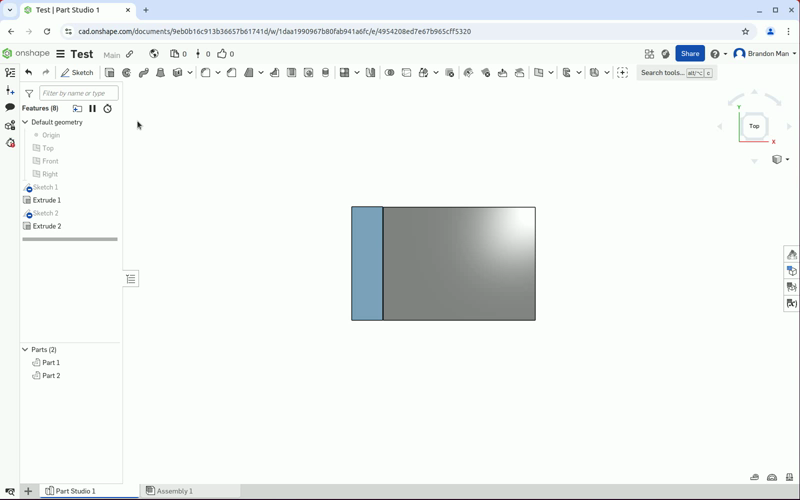
mouse_move(73, 189)
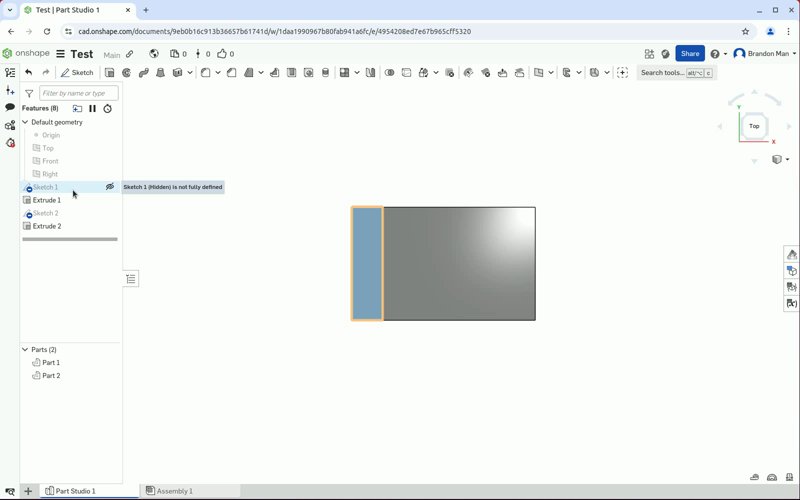
click(73, 189)
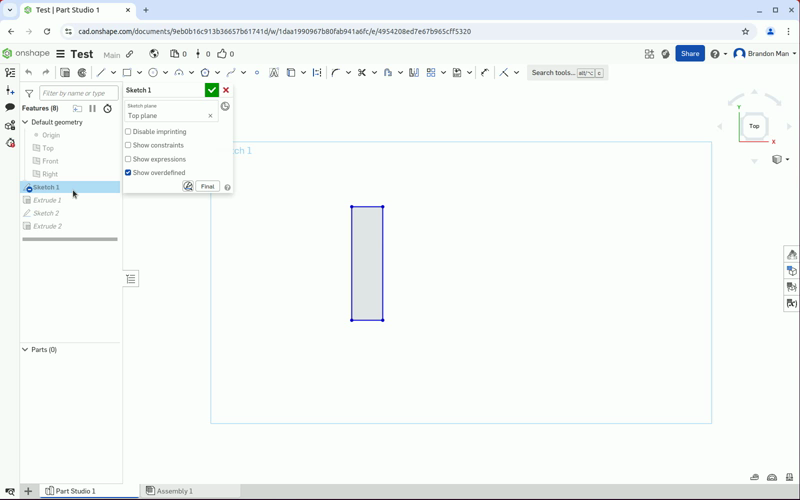
mouse_move(229, 92)
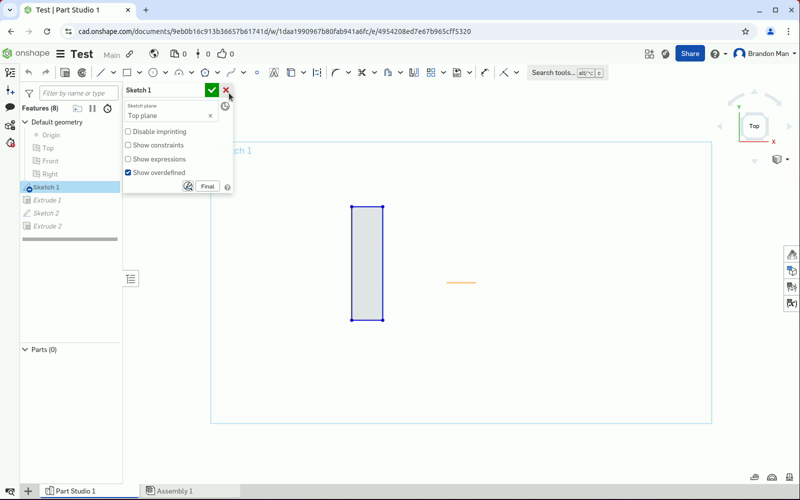
click(229, 92)
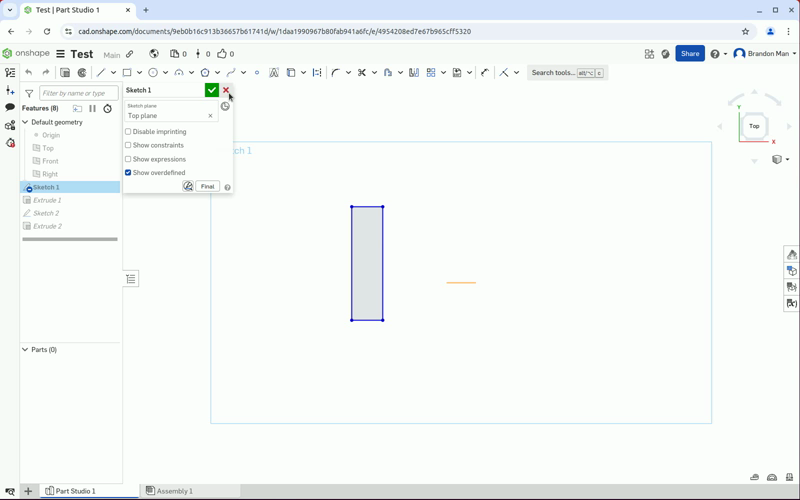
key(shift+s)
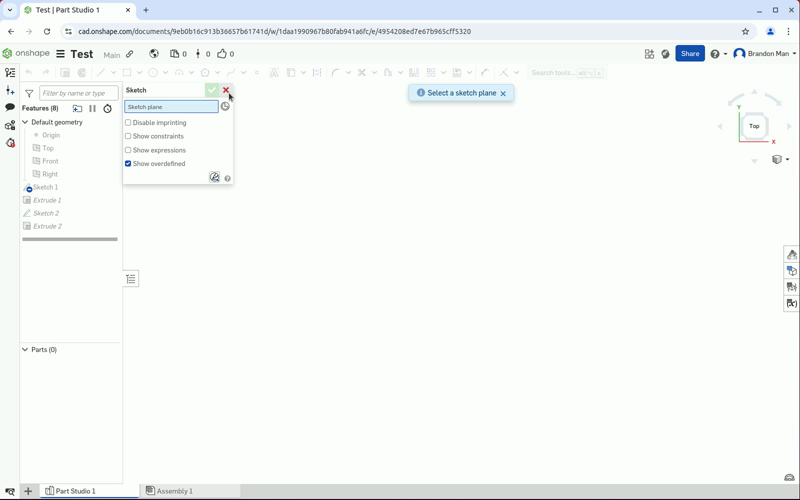
mouse_move(73, 150)
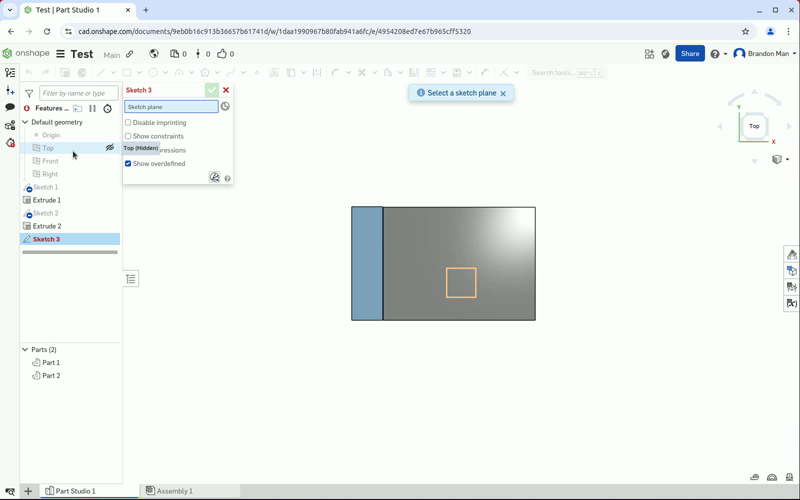
click(73, 150)
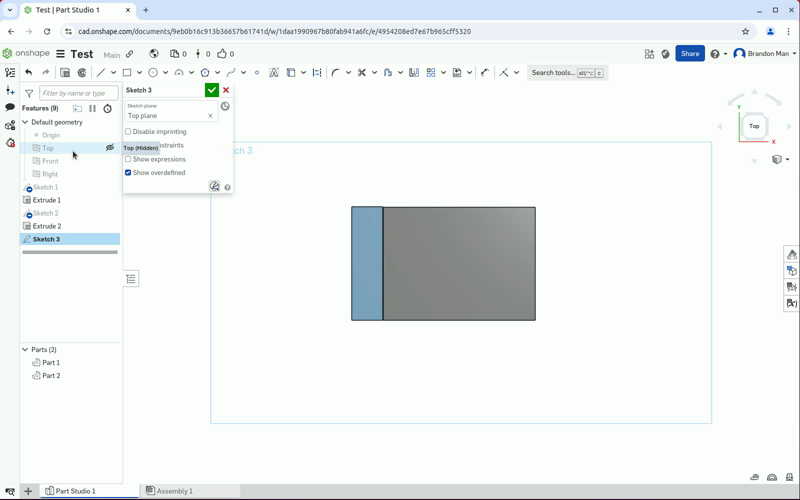
mouse_move(73, 352)
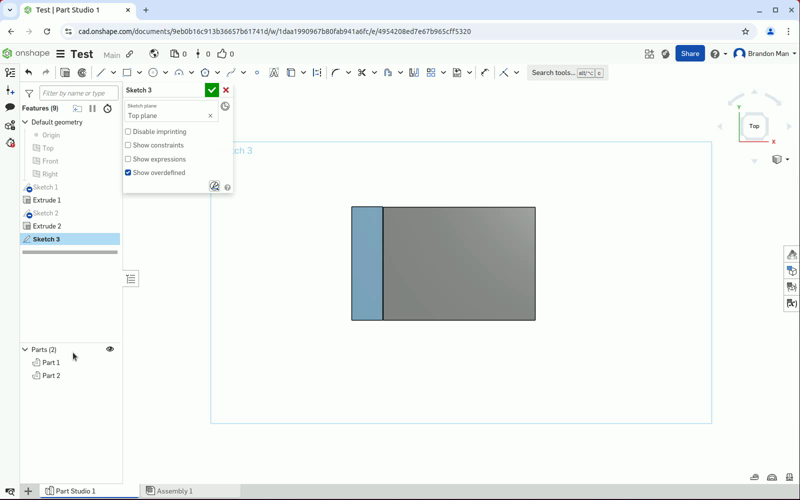
key(y)
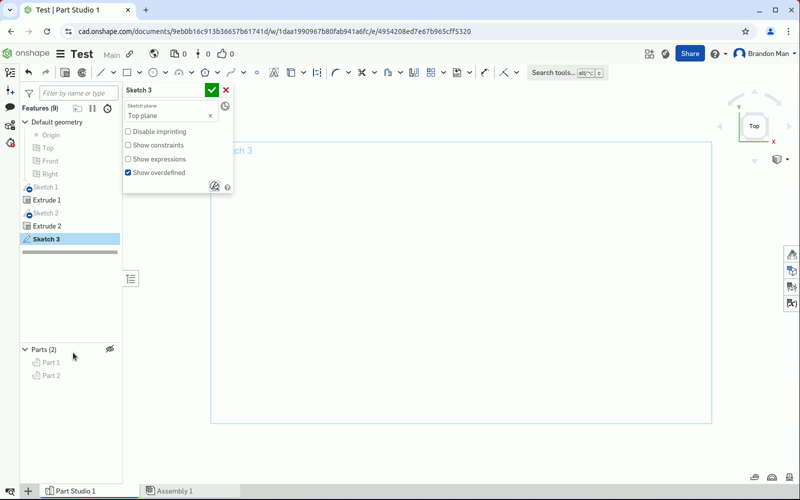
key(l)
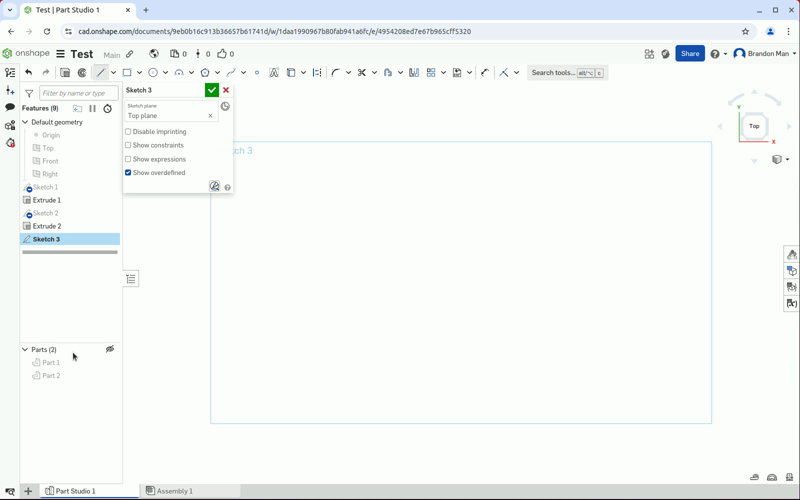
key_down(shift)
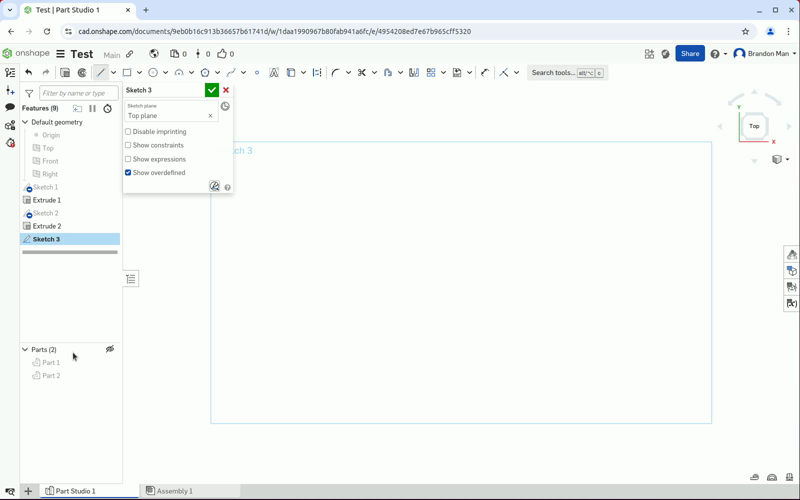
mouse_move(535, 245)
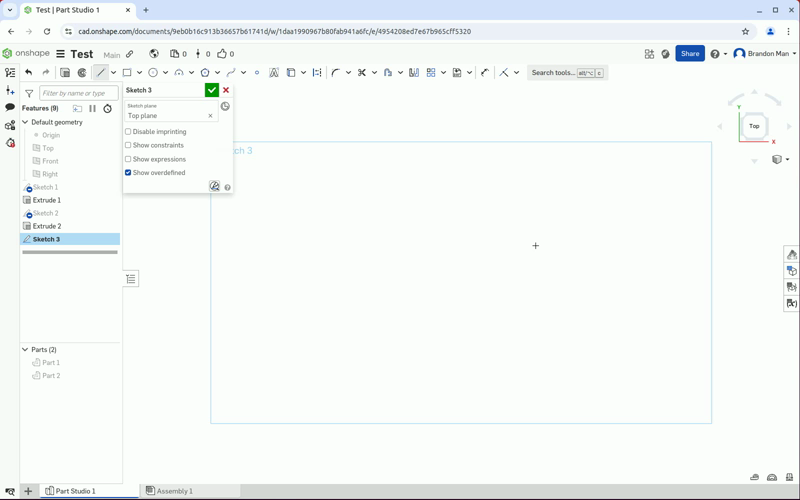
click(535, 245)
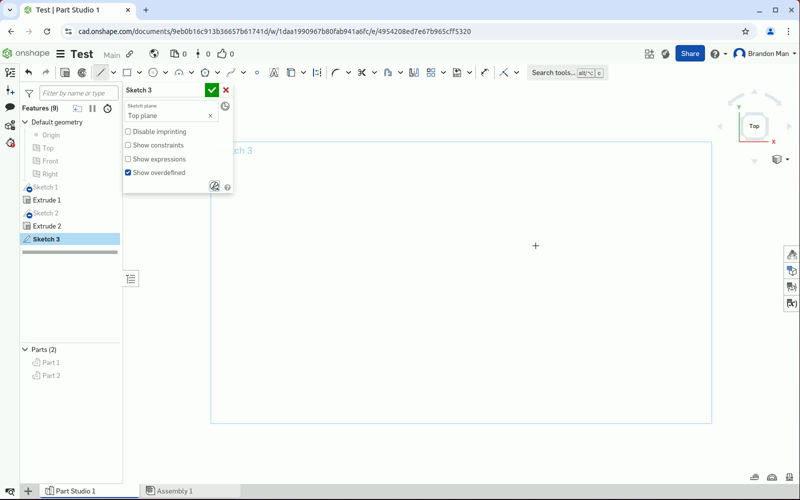
key_up(shift)
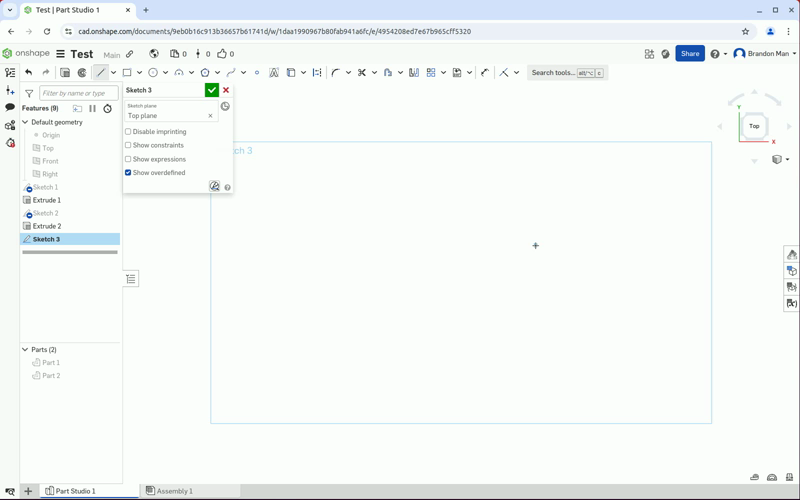
key_down(shift)
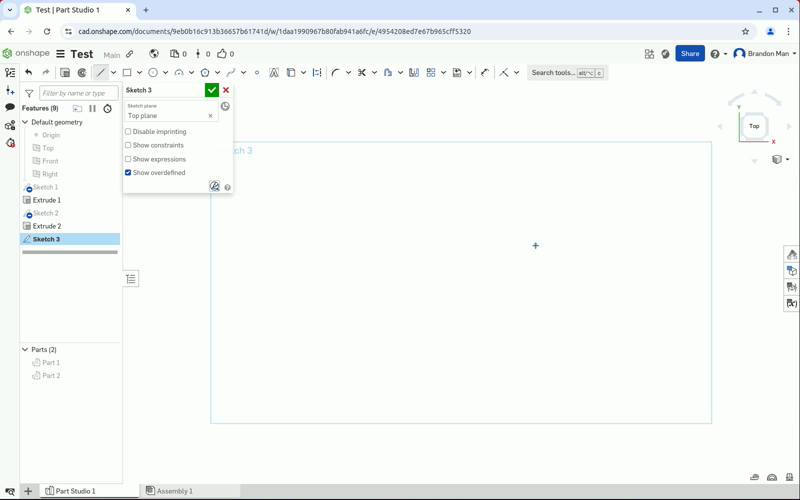
mouse_move(565, 245)
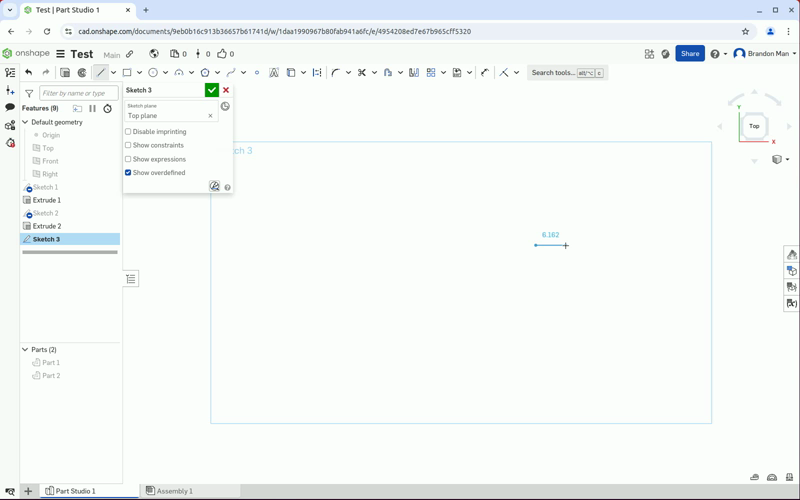
mouse_move(574, 207)
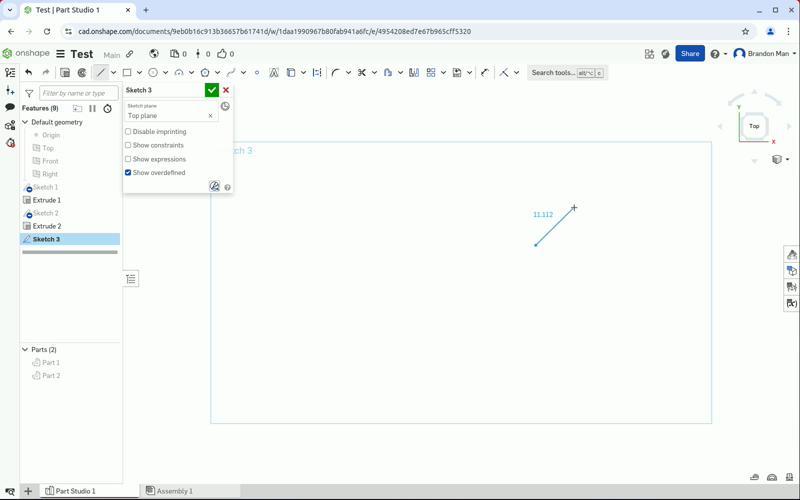
click(574, 207)
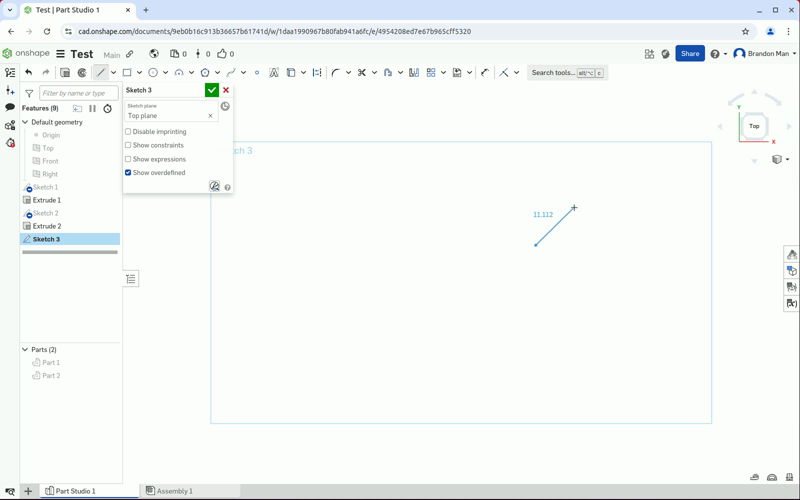
key_up(shift)
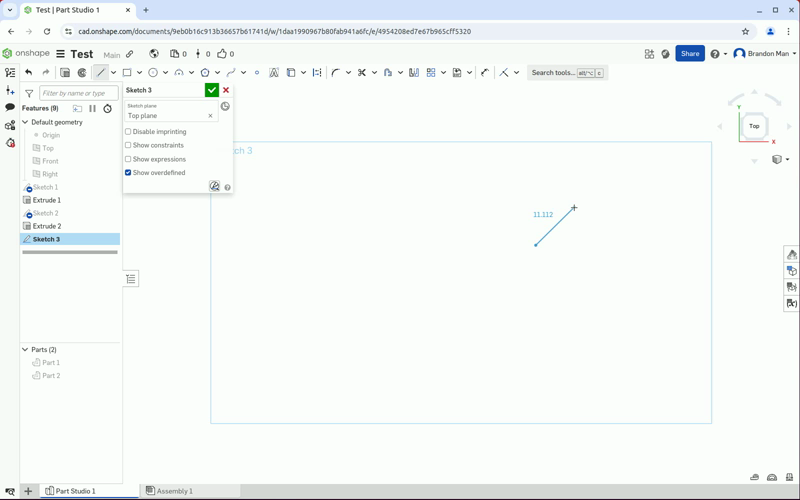
key_down(shift)
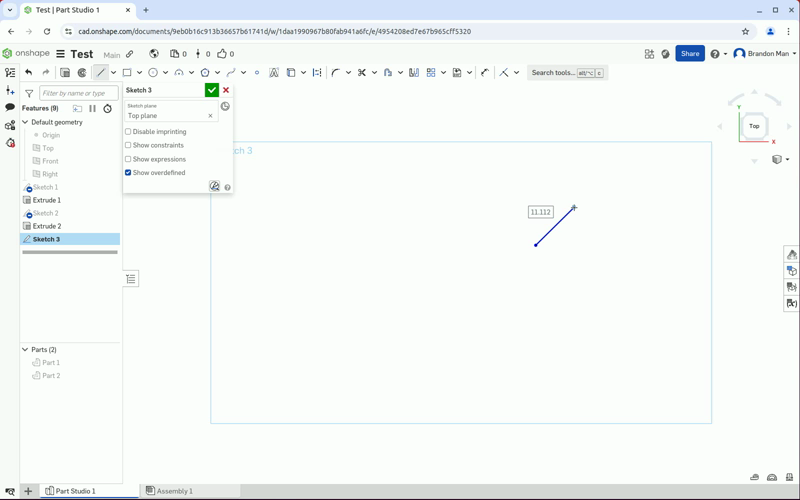
mouse_move(589, 207)
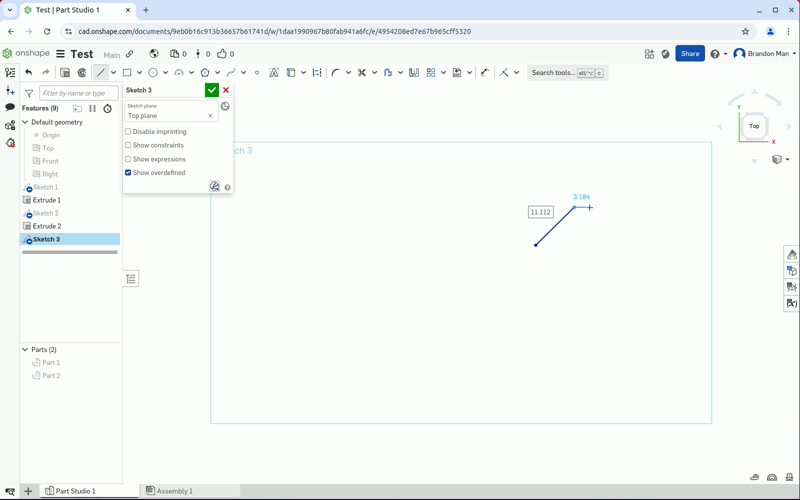
mouse_move(535, 207)
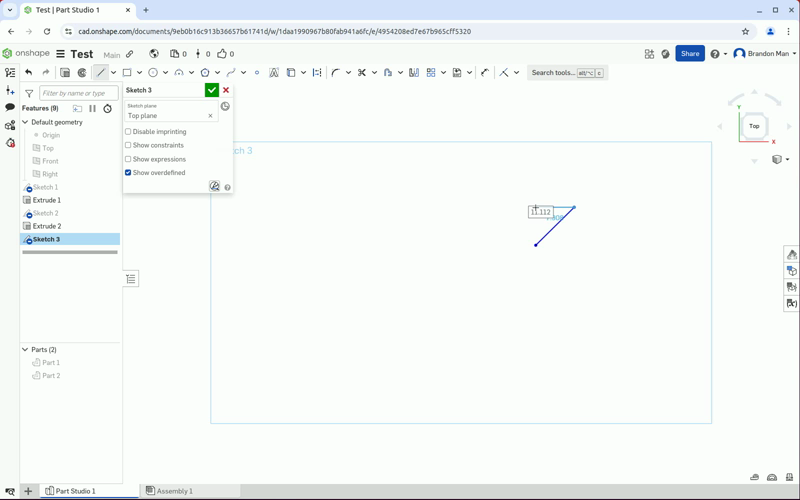
click(535, 207)
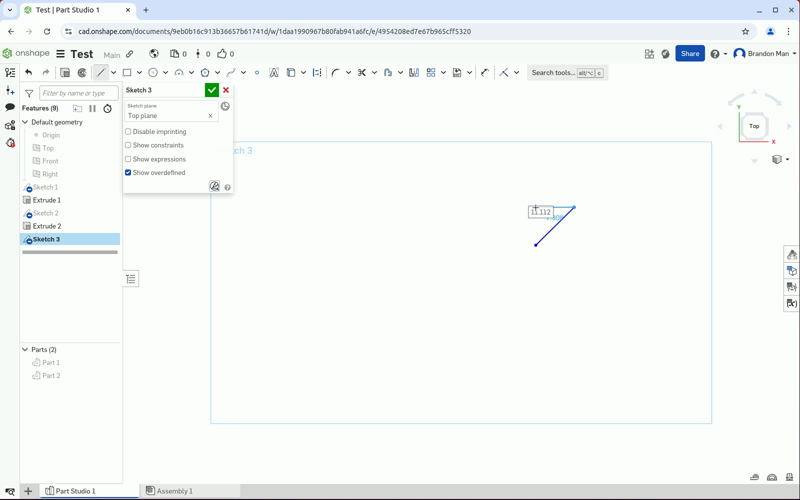
key_up(shift)
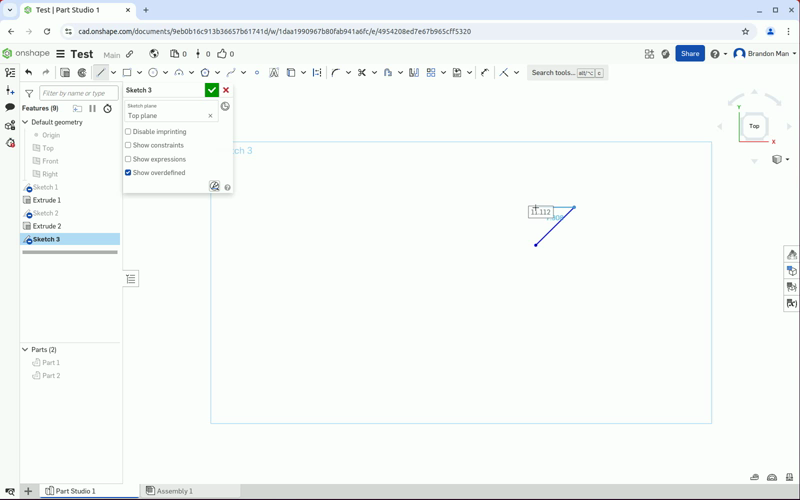
mouse_move(565, 207)
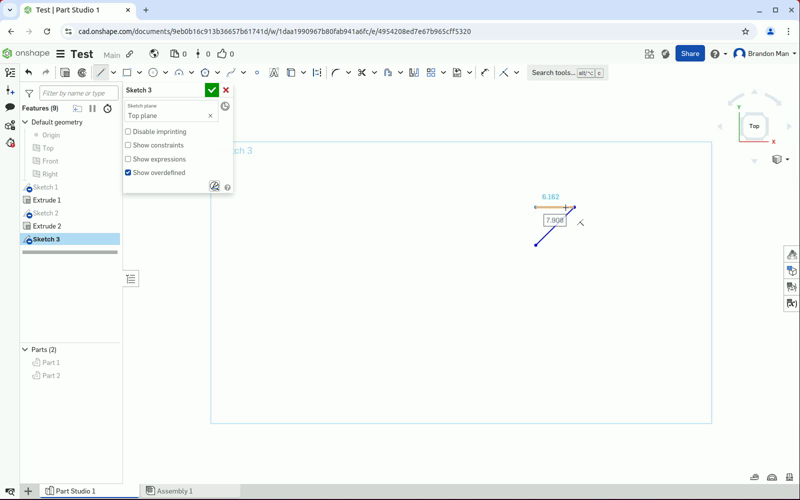
key_down(shift)
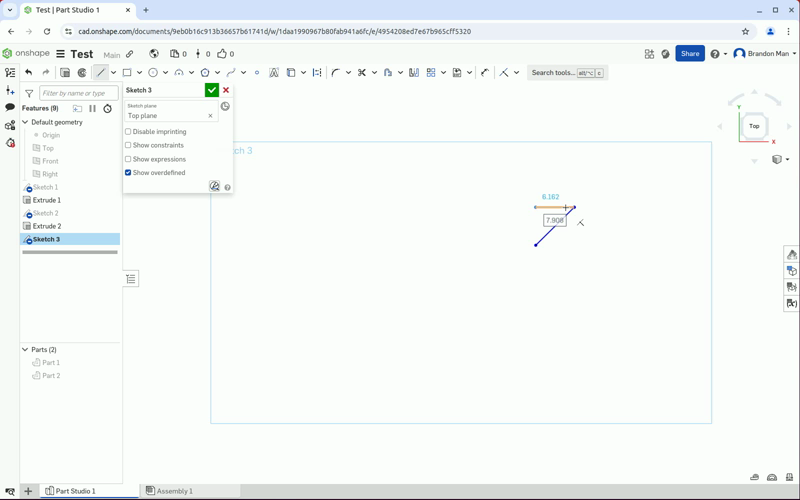
mouse_move(535, 245)
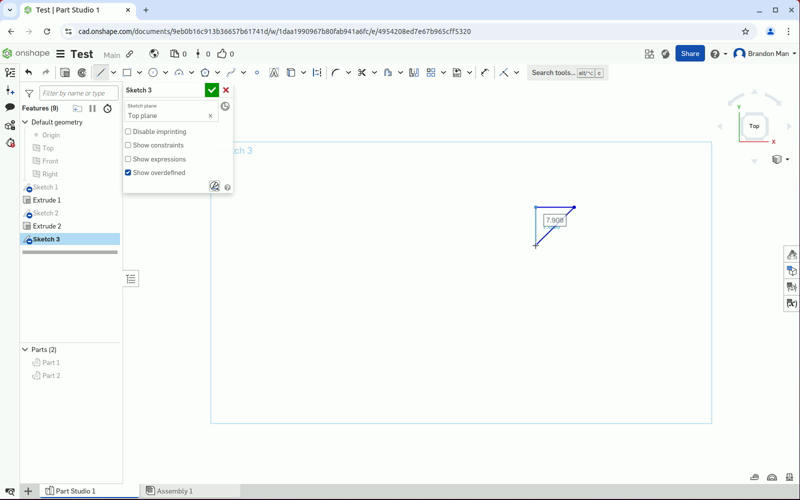
key_up(shift)
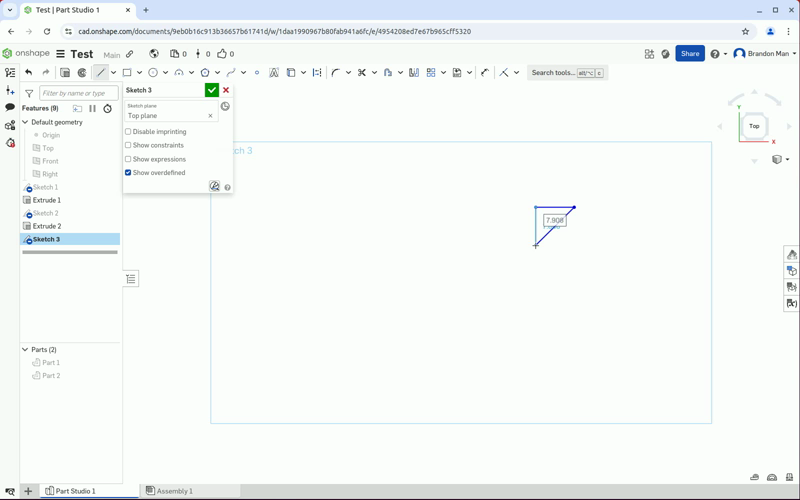
click(535, 245)
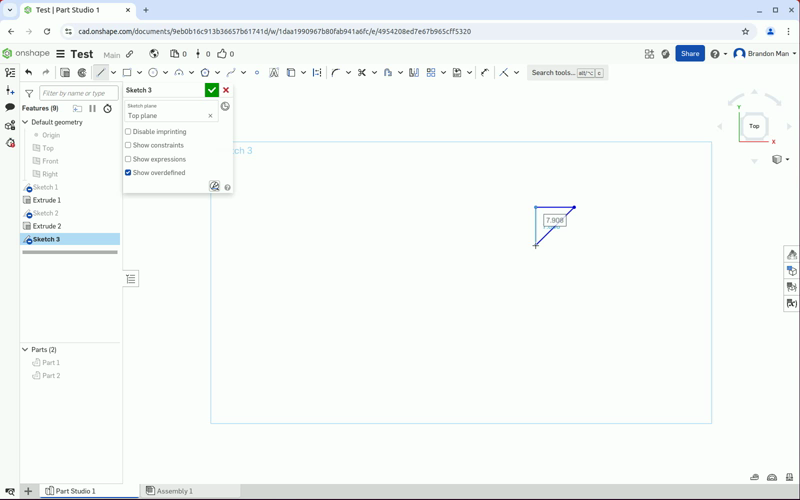
key(esc)
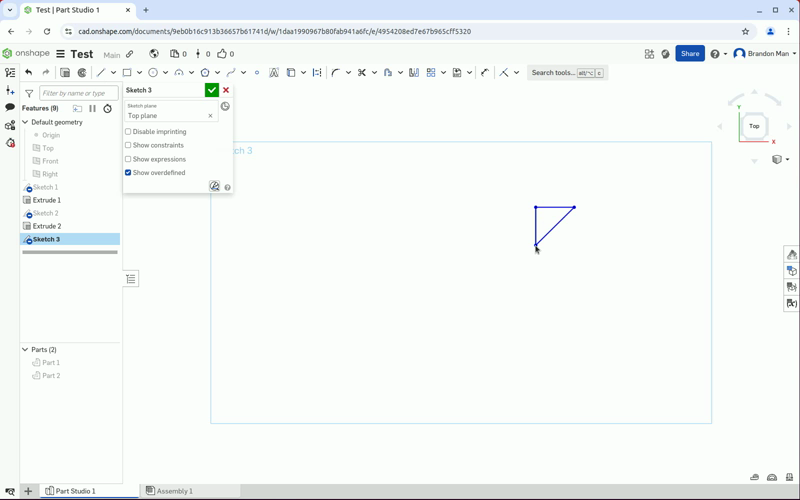
mouse_move(537, 217)
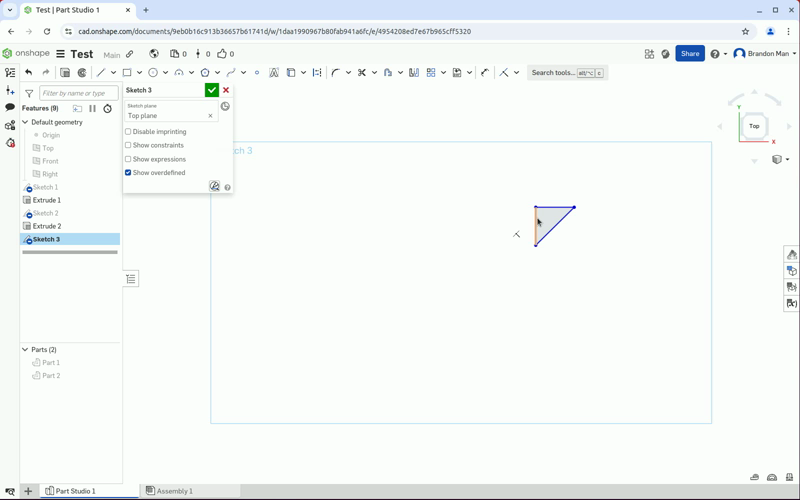
scroll(6)
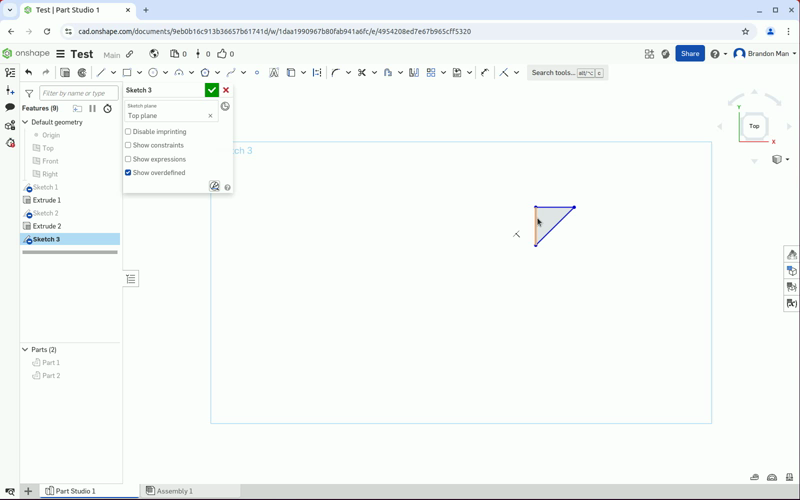
scroll(6)
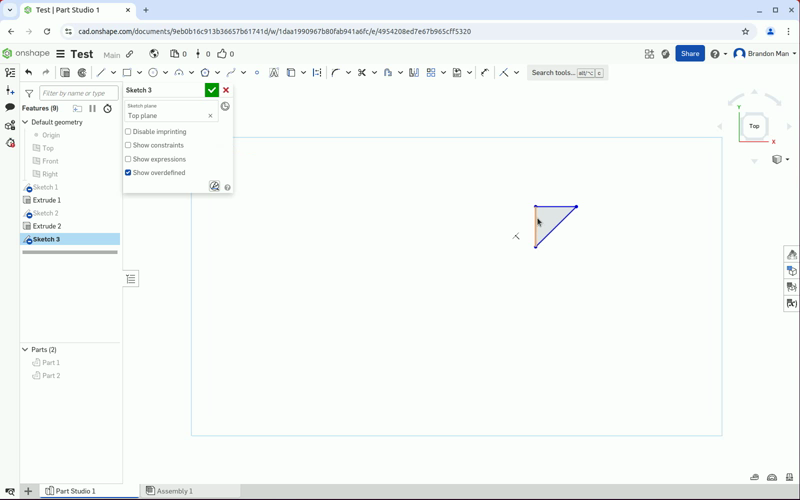
scroll(6)
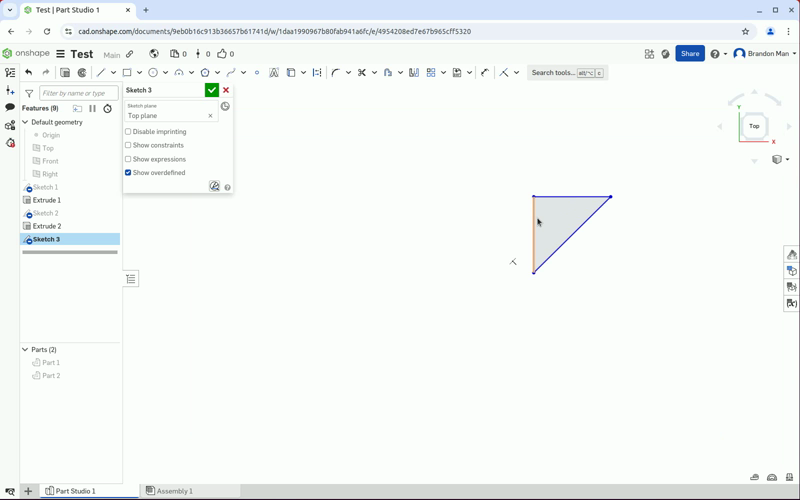
scroll(6)
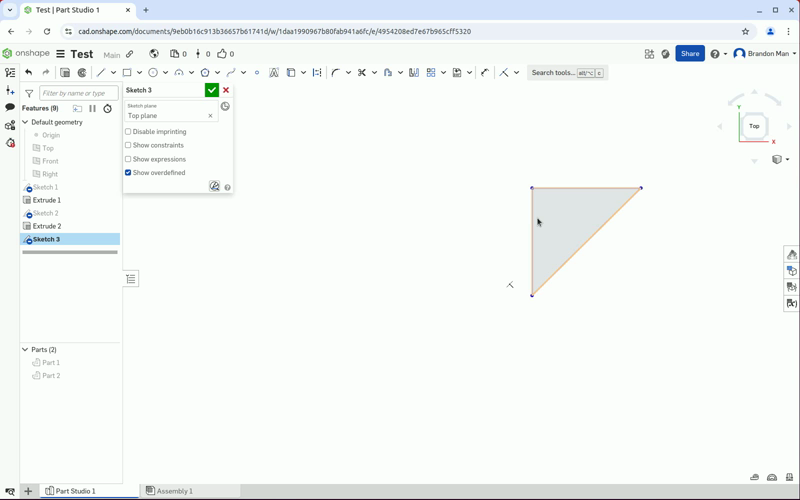
scroll(6)
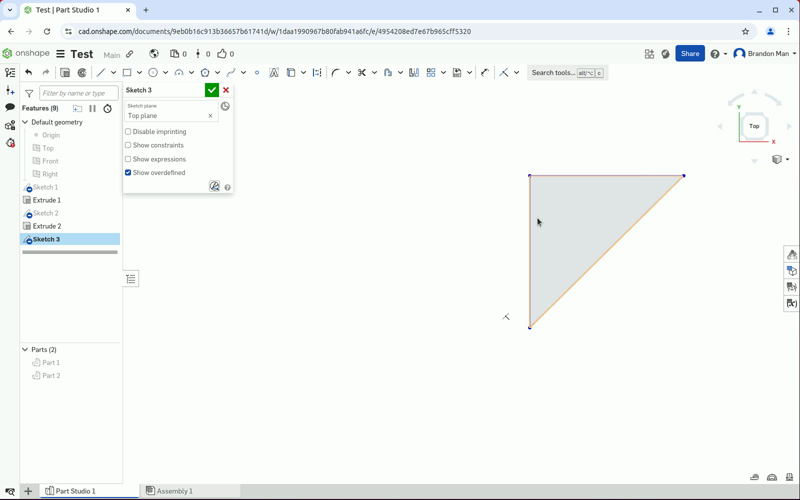
scroll(6)
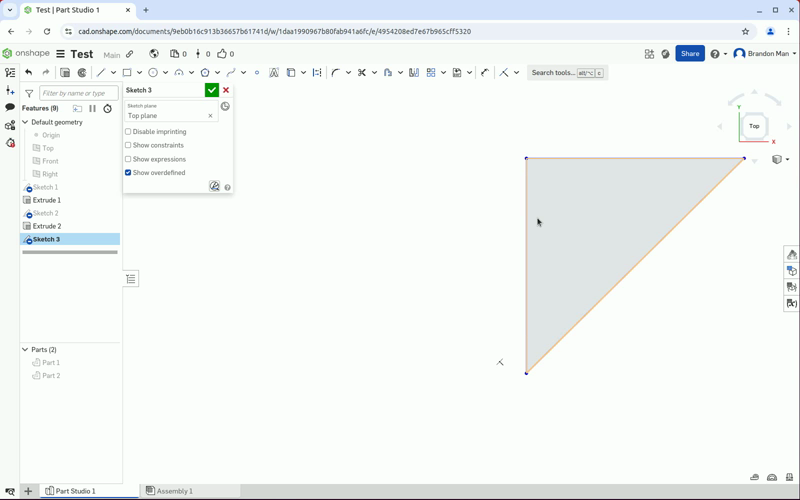
scroll(6)
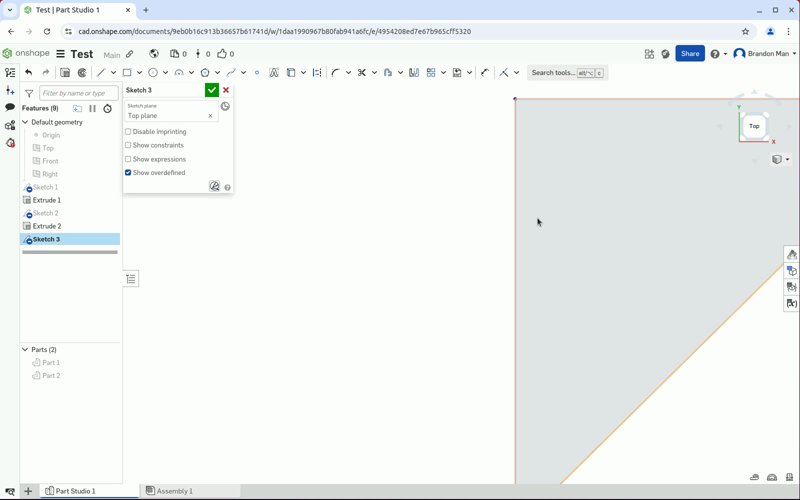
click(537, 217)
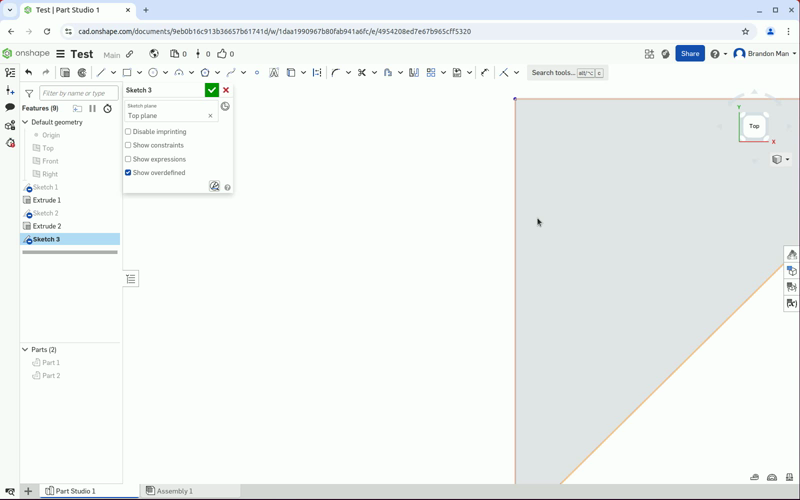
scroll(-6)
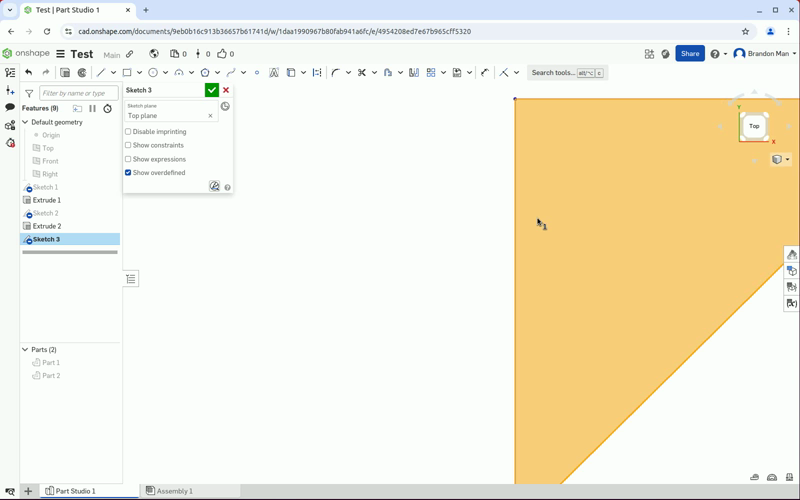
scroll(-6)
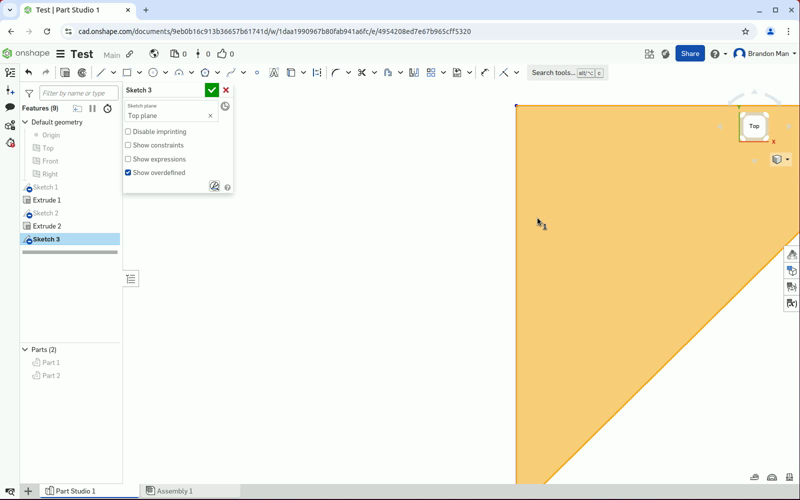
scroll(-6)
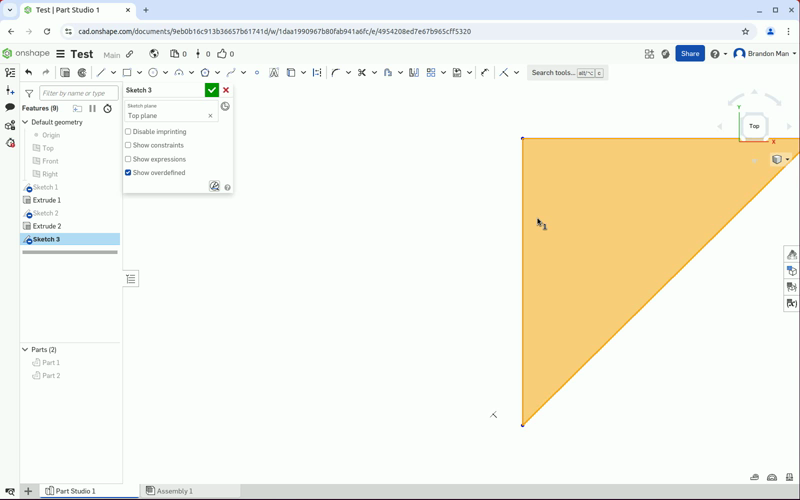
scroll(-6)
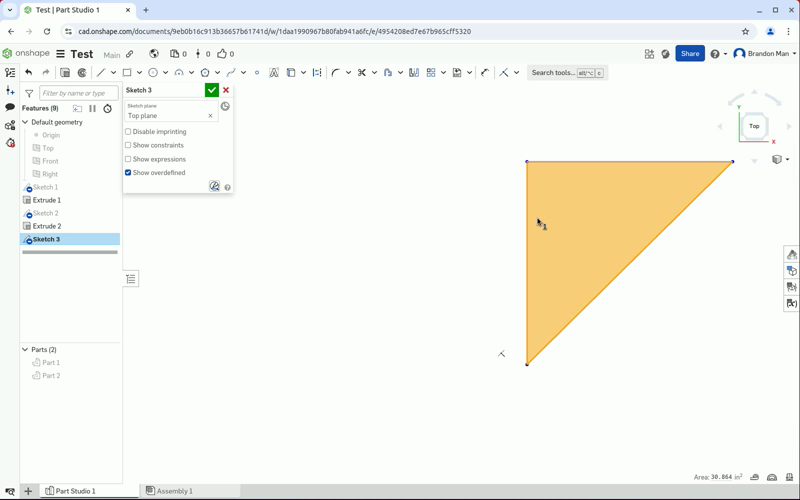
scroll(-6)
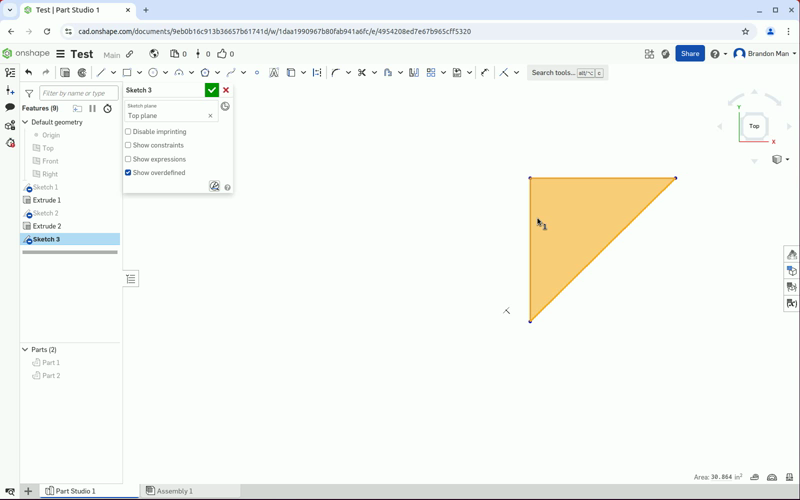
scroll(-6)
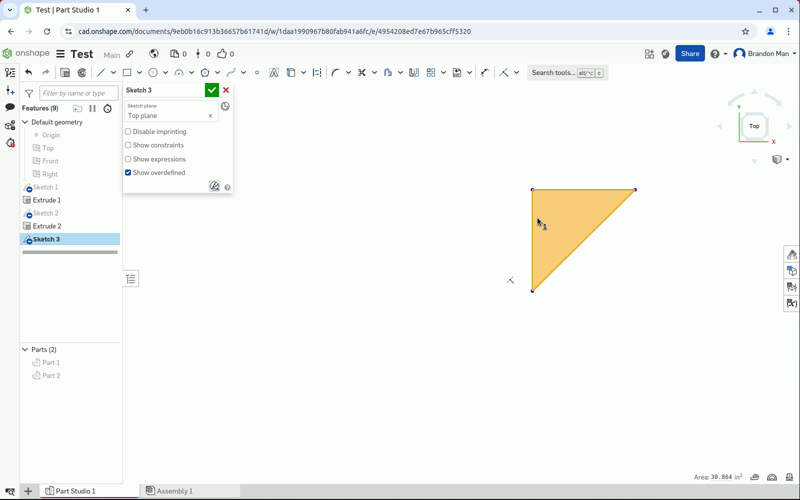
scroll(-6)
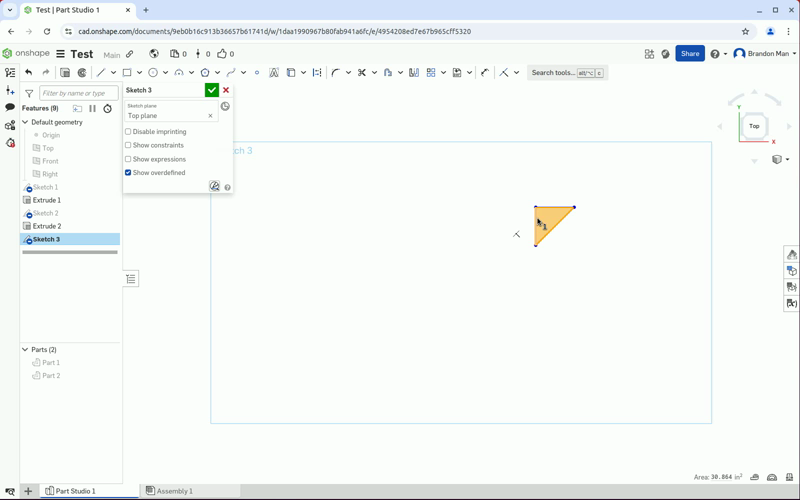
mouse_move(73, 352)
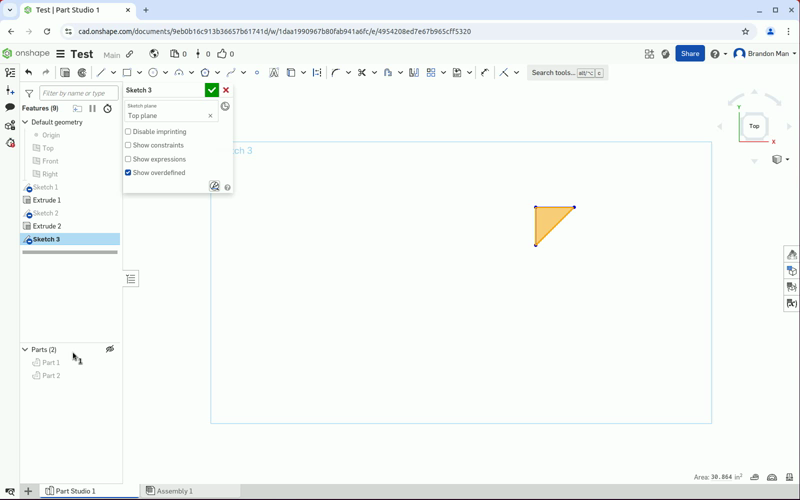
key(shift+y)
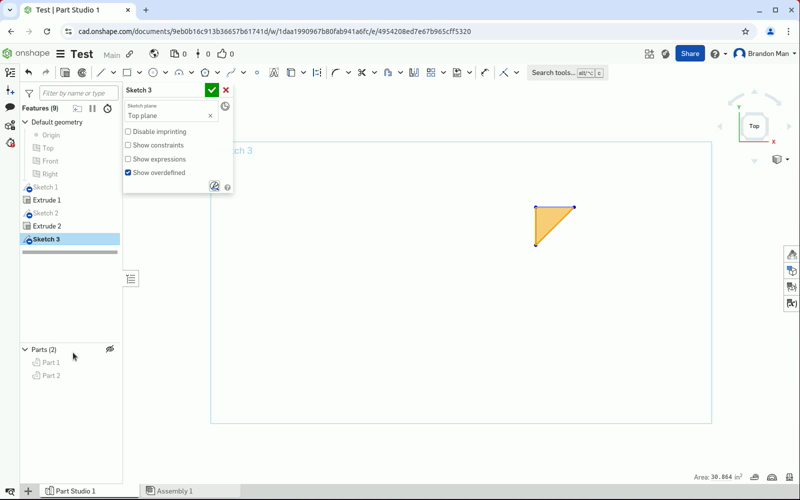
key(shift+e)
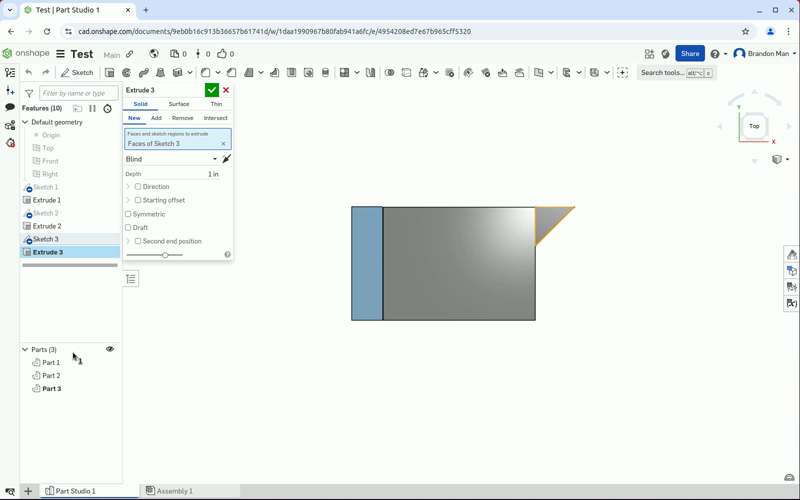
mouse_move(143, 106)
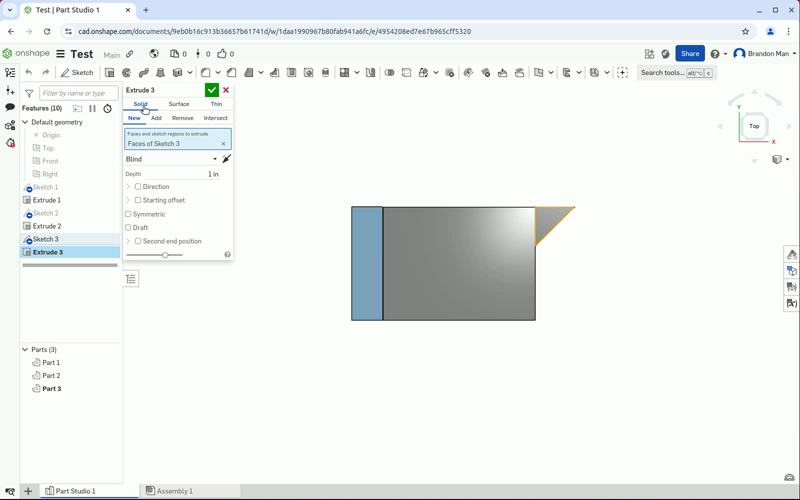
click(143, 106)
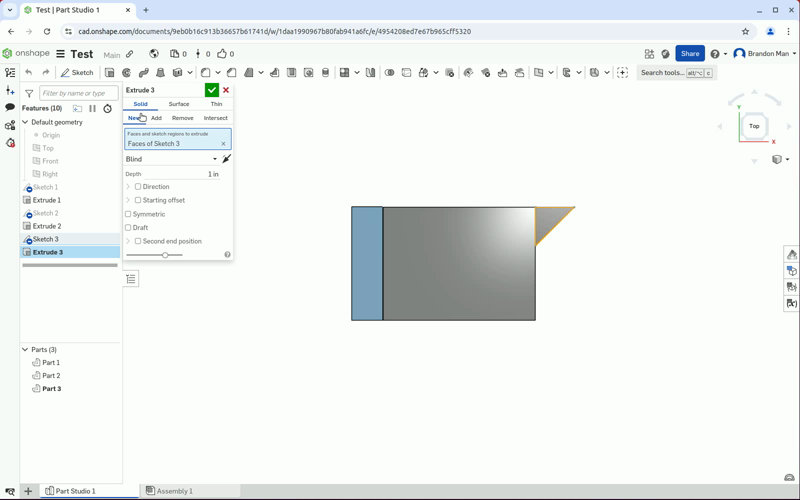
mouse_move(137, 120)
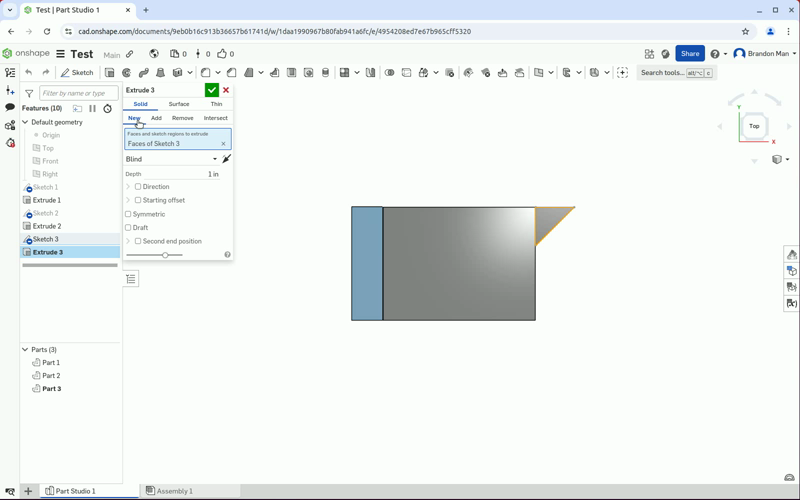
click(137, 120)
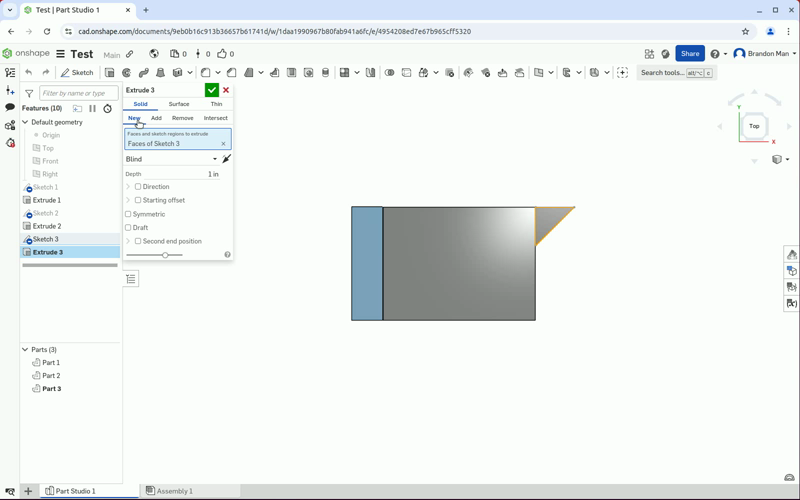
key(tab, 4)
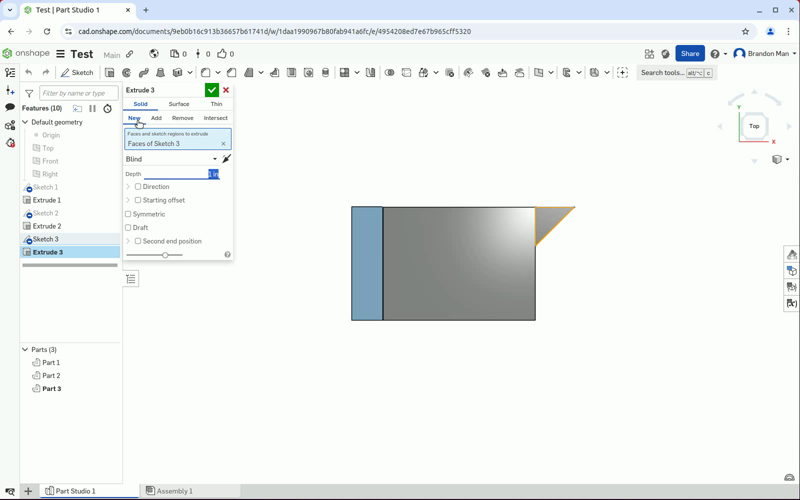
text(3.851)
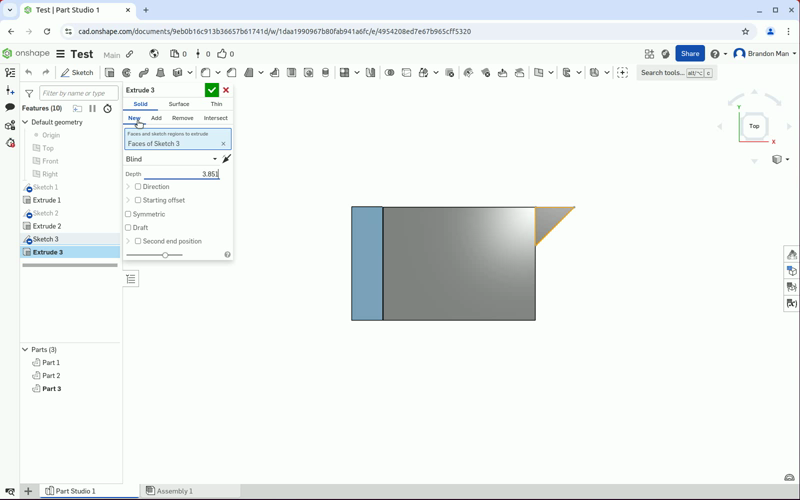
key(enter)
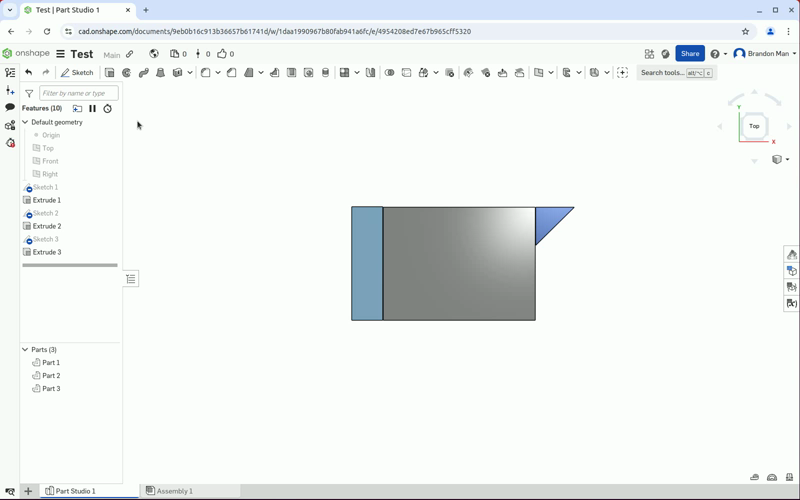
key(shift+h)
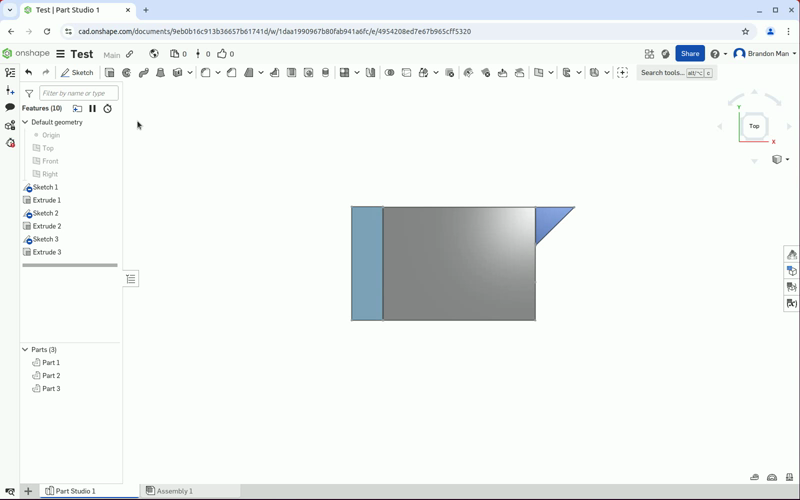
key(shift+h)
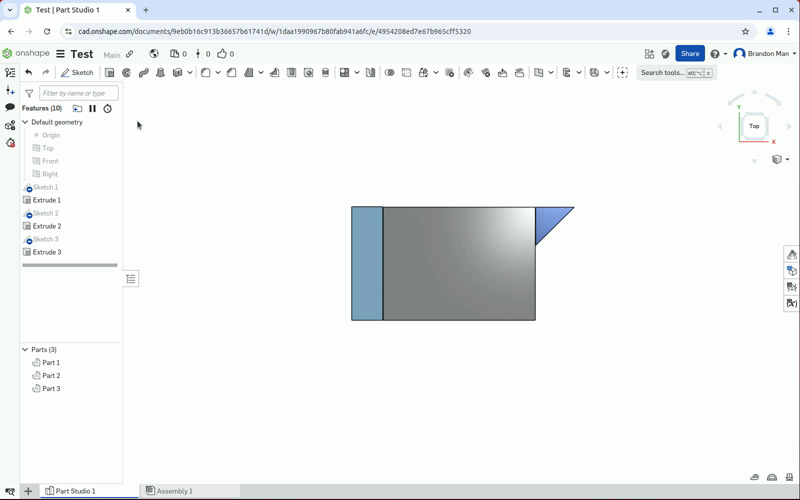
mouse_move(73, 189)
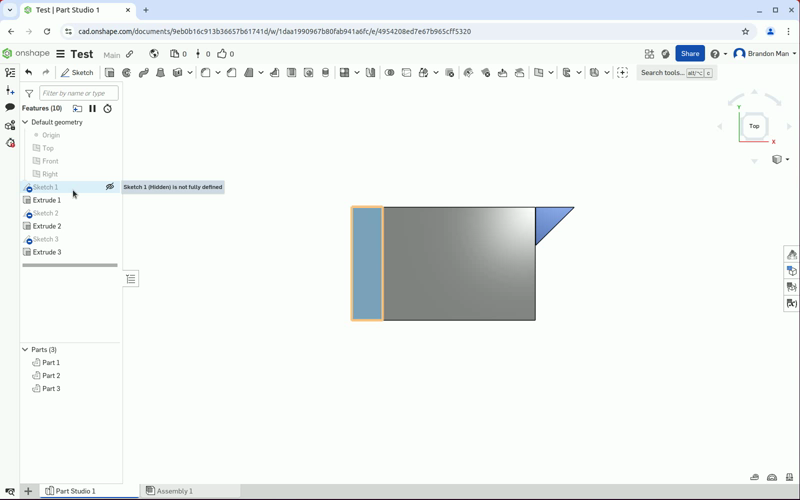
click(73, 189)
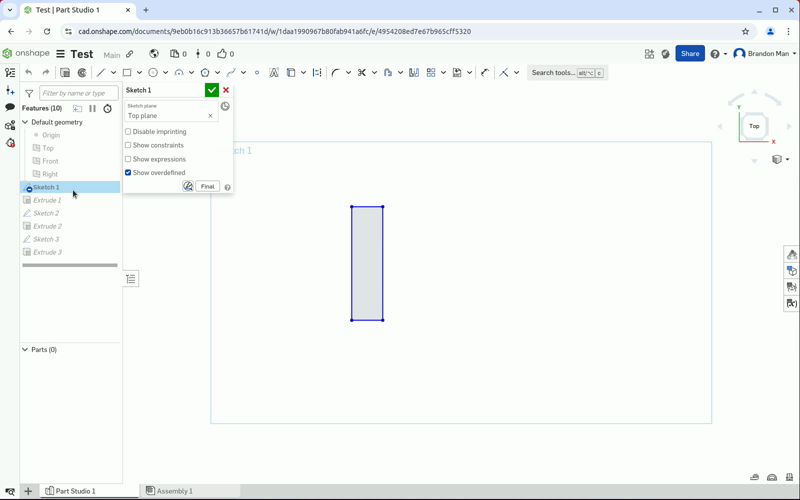
mouse_move(229, 92)
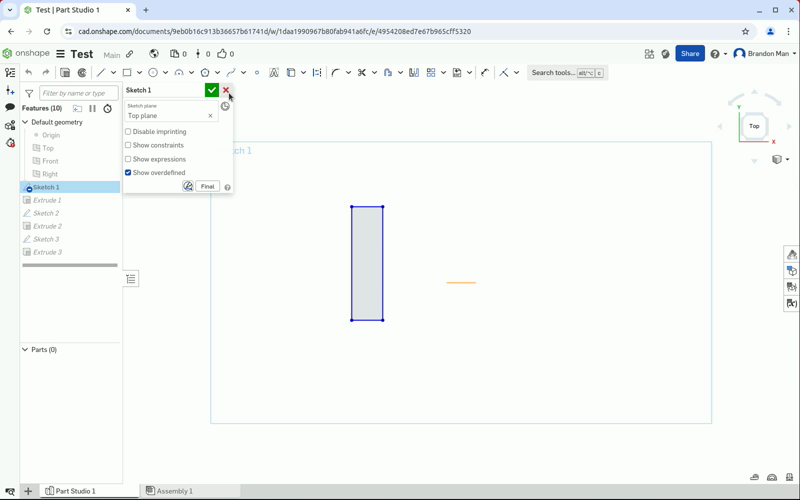
click(229, 92)
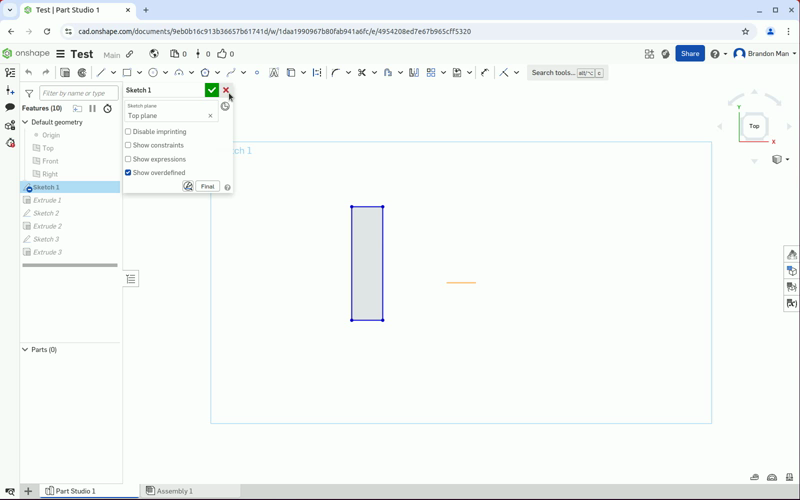
key(shift+s)
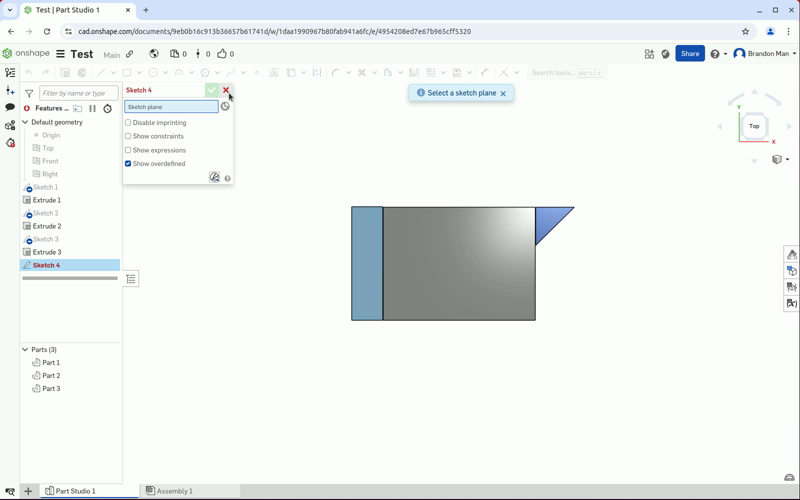
mouse_move(73, 150)
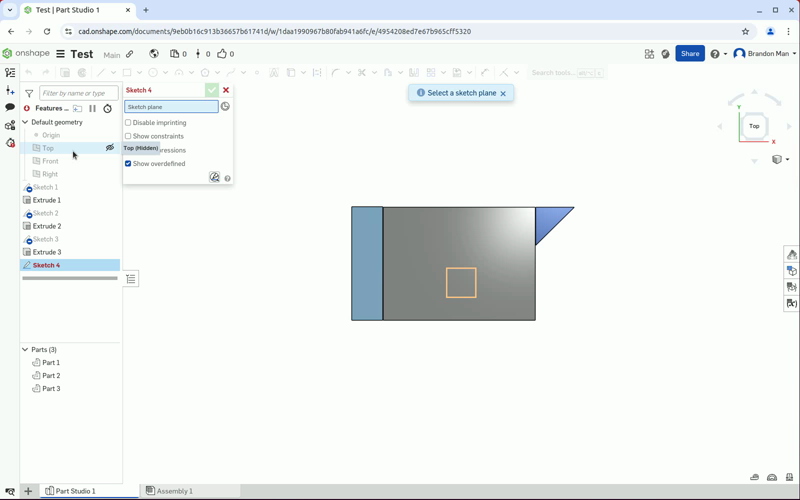
click(73, 150)
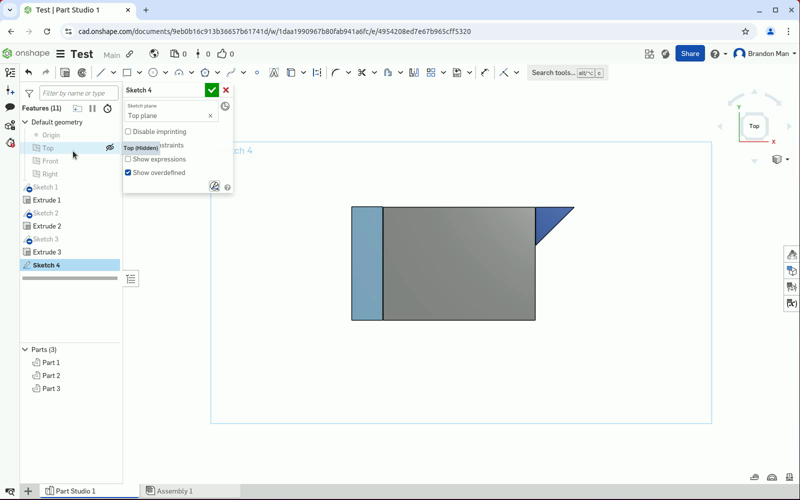
mouse_move(73, 352)
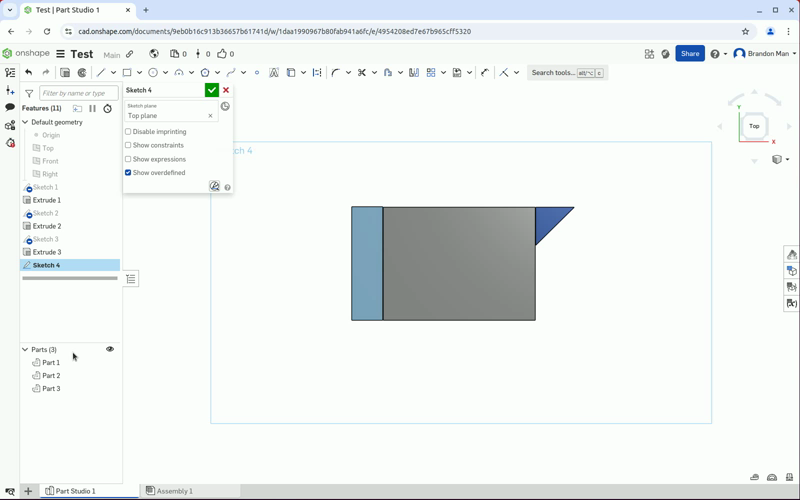
key(y)
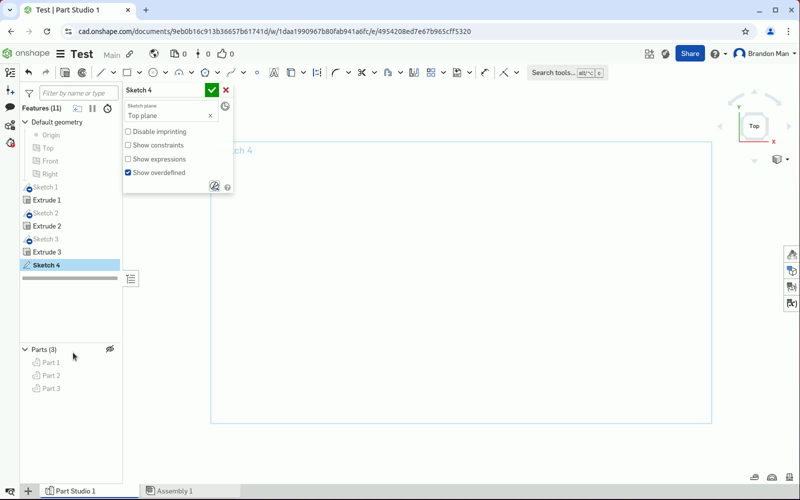
key(l)
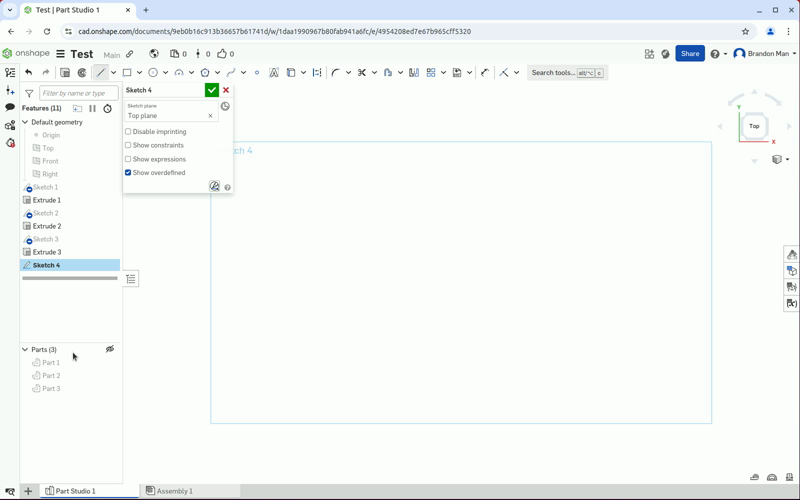
key_down(shift)
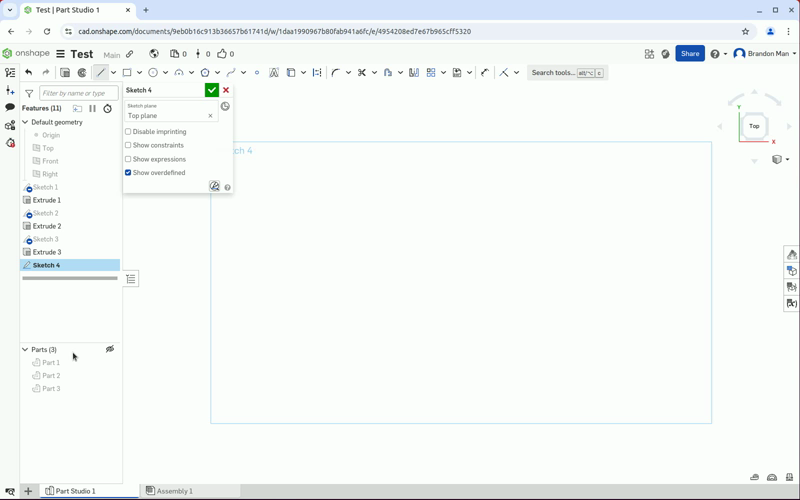
mouse_move(535, 320)
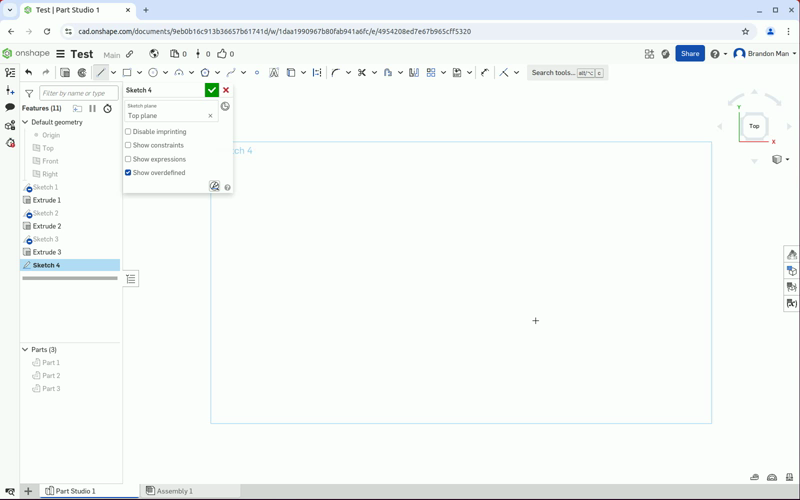
click(535, 320)
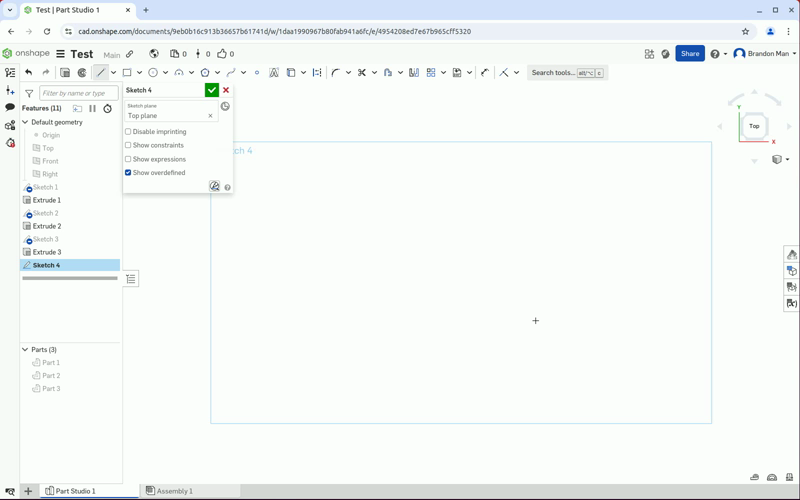
key_up(shift)
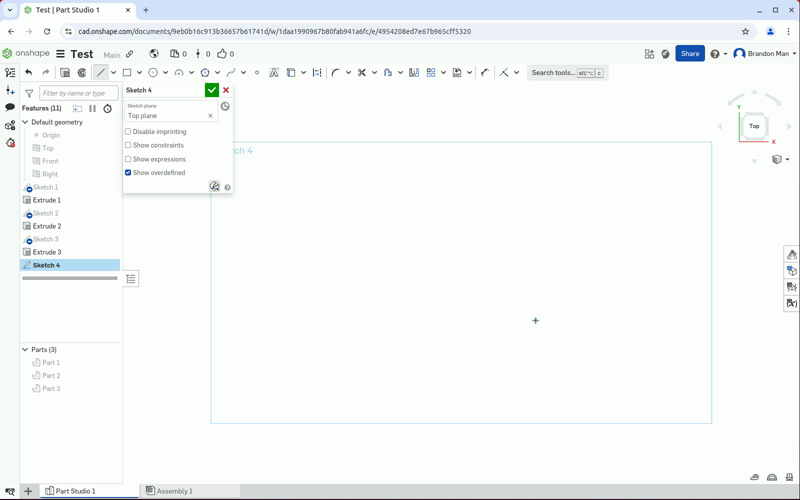
key_down(shift)
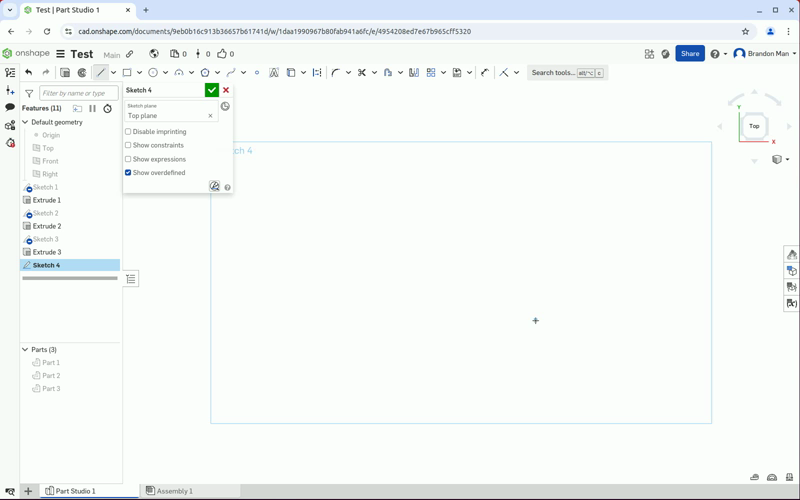
mouse_move(565, 320)
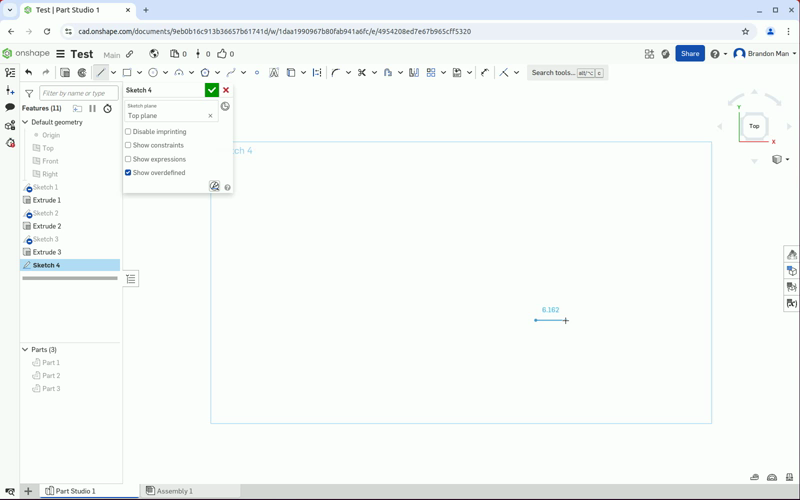
mouse_move(574, 320)
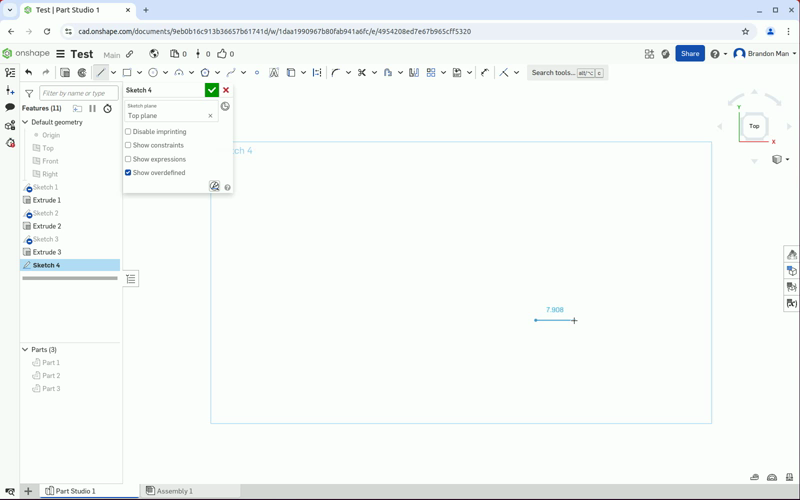
click(574, 320)
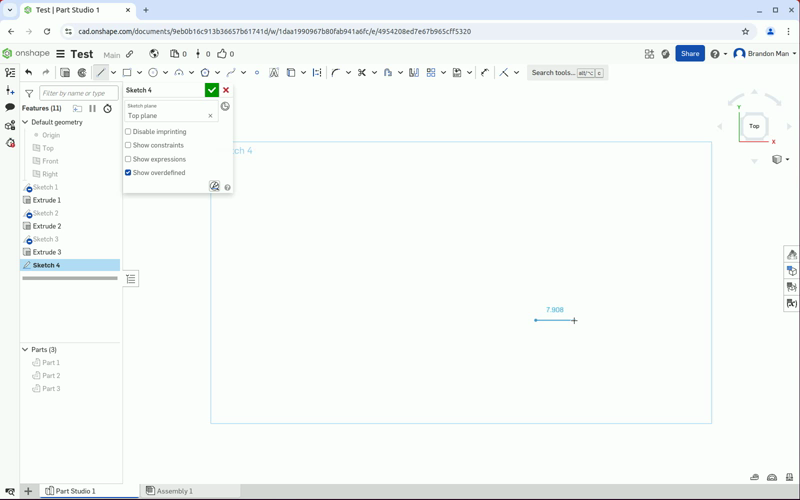
key_up(shift)
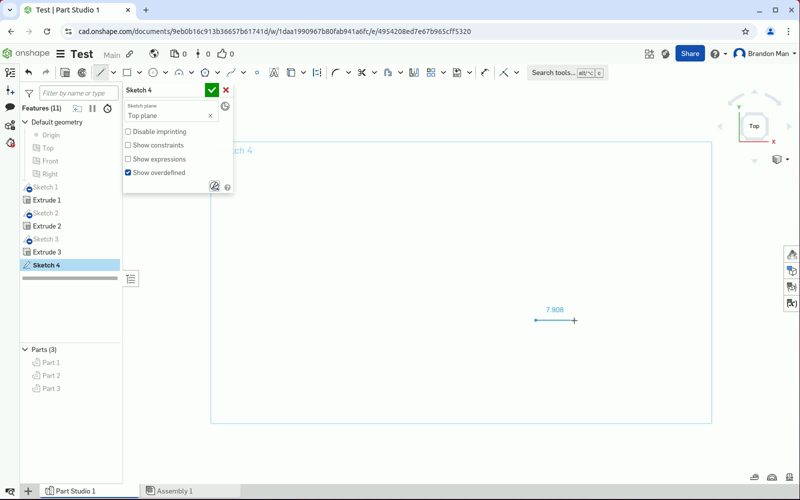
key_down(shift)
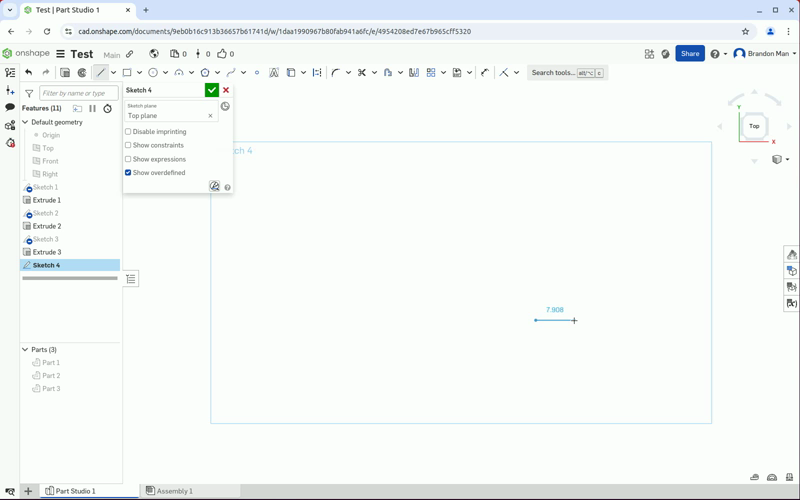
mouse_move(589, 320)
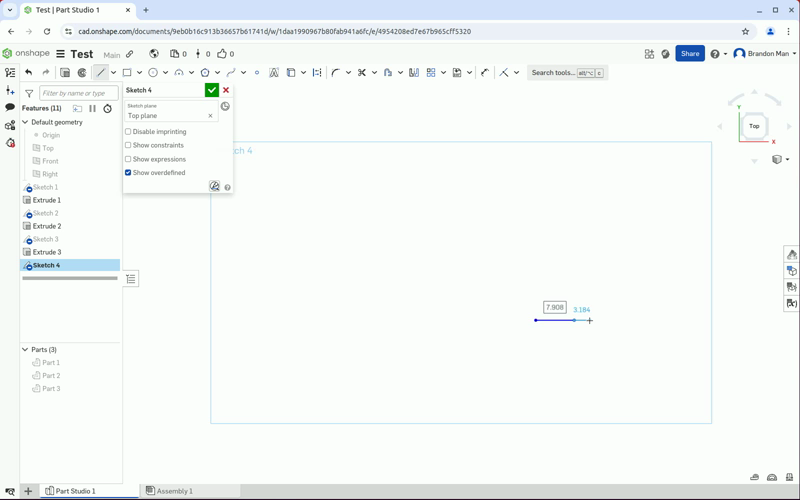
mouse_move(535, 282)
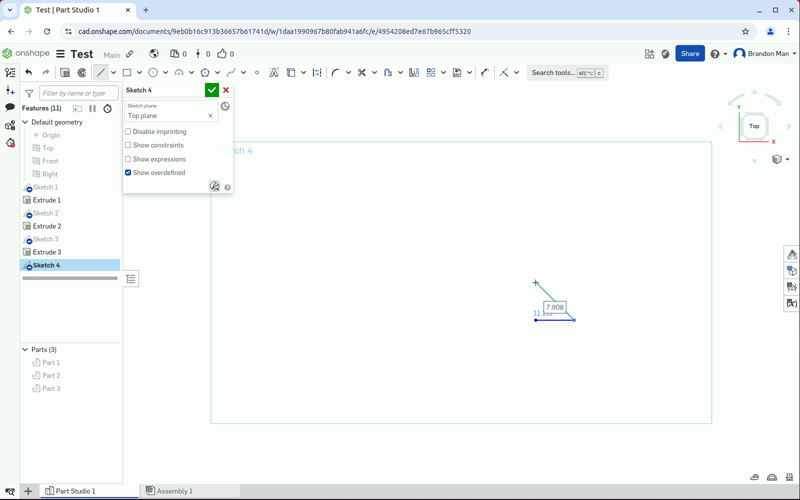
click(535, 282)
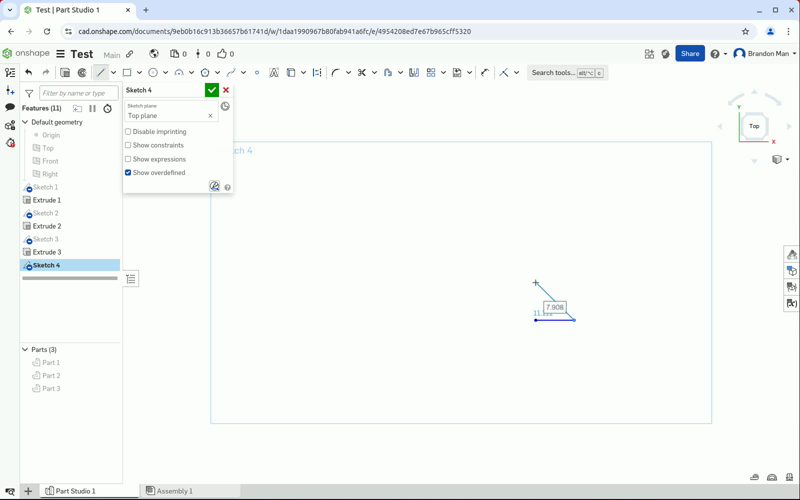
key_up(shift)
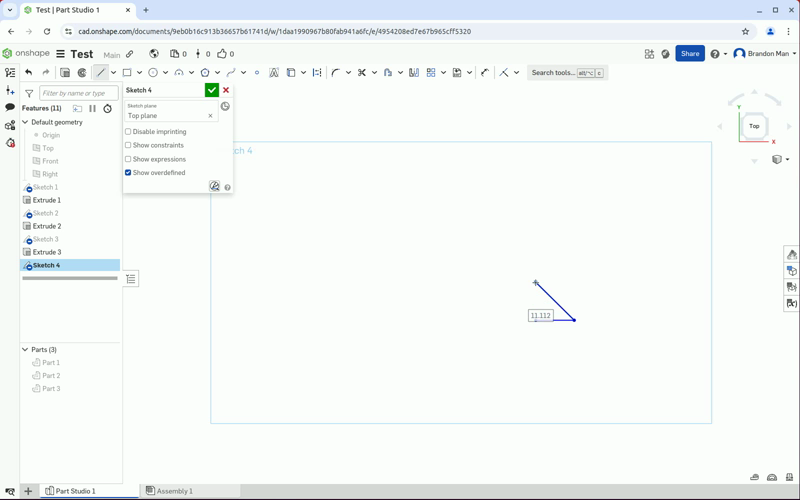
mouse_move(565, 282)
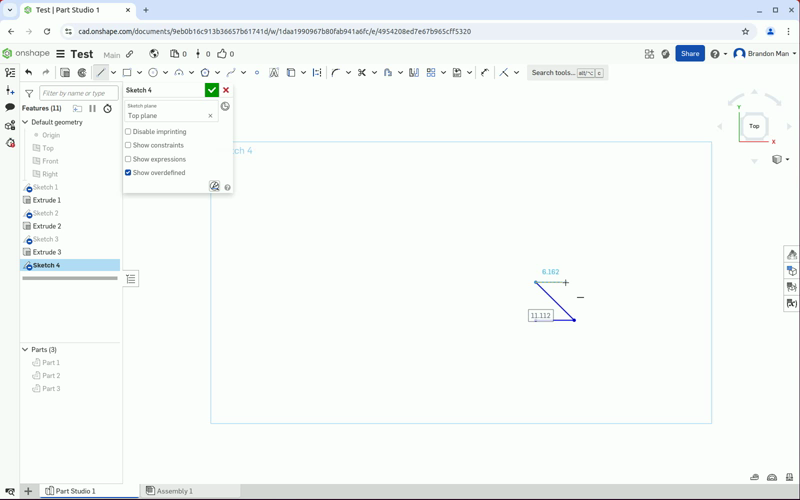
key_down(shift)
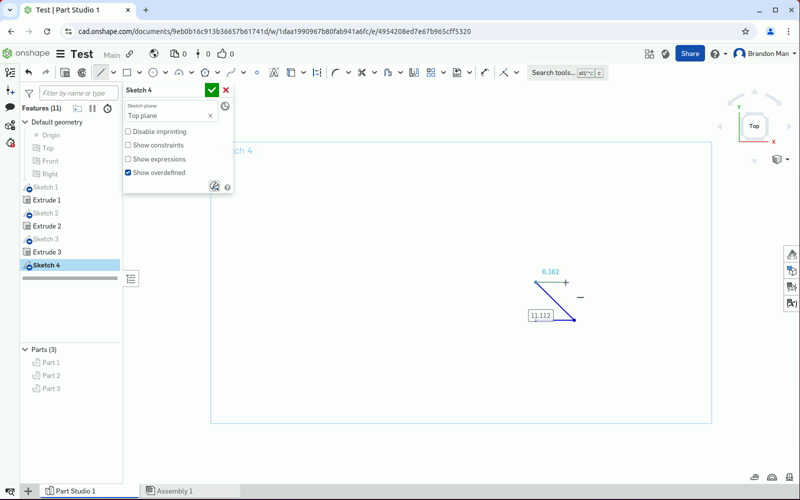
mouse_move(535, 320)
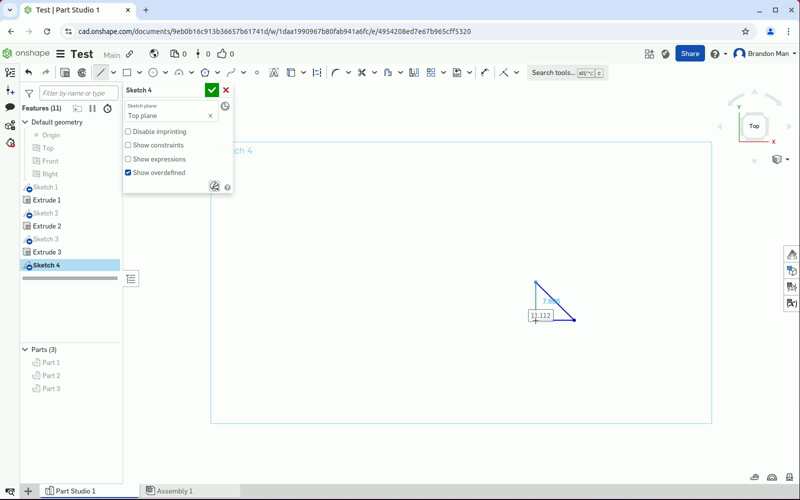
key_up(shift)
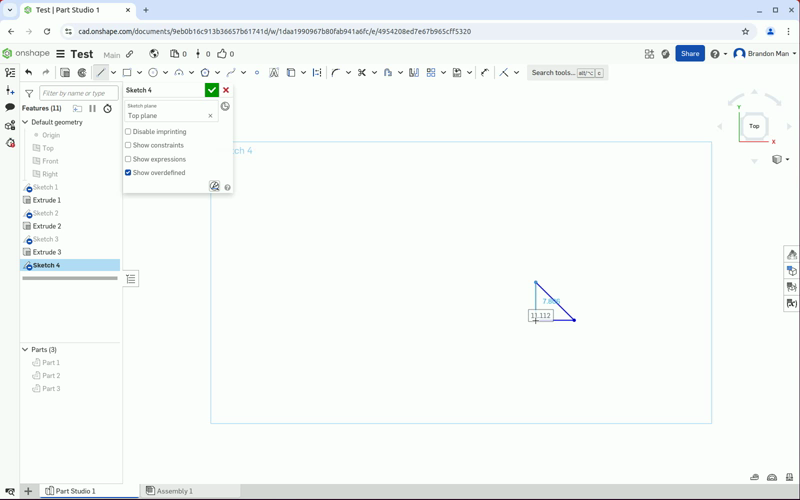
click(535, 320)
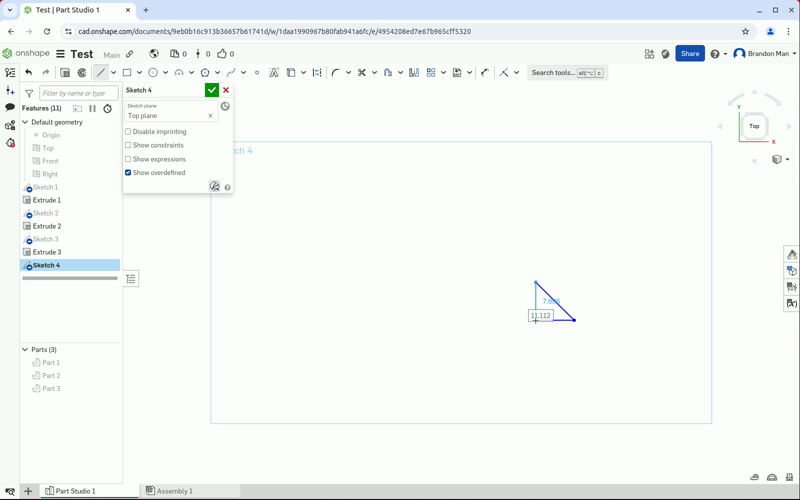
key(esc)
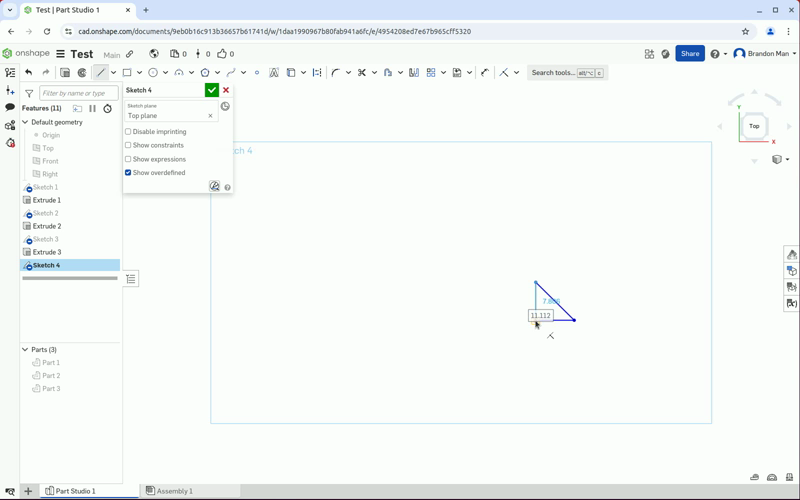
mouse_move(554, 318)
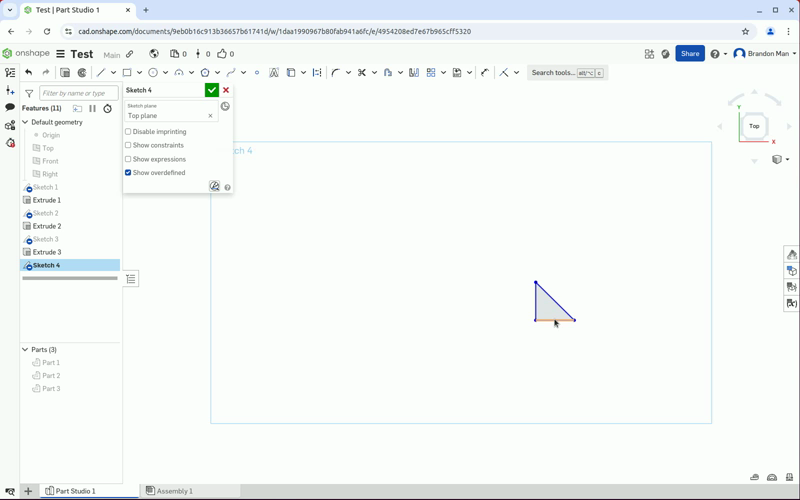
scroll(6)
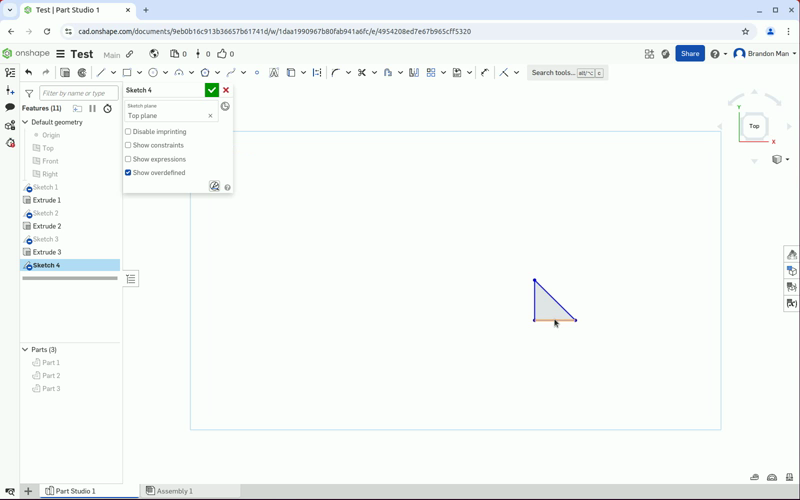
scroll(6)
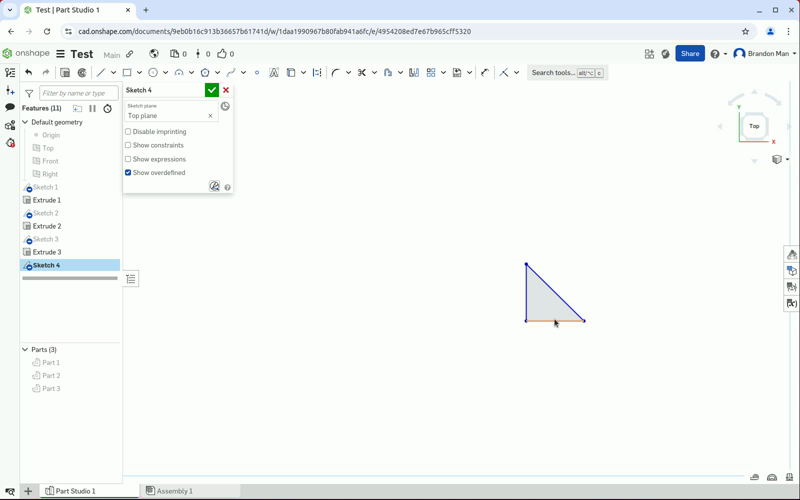
scroll(6)
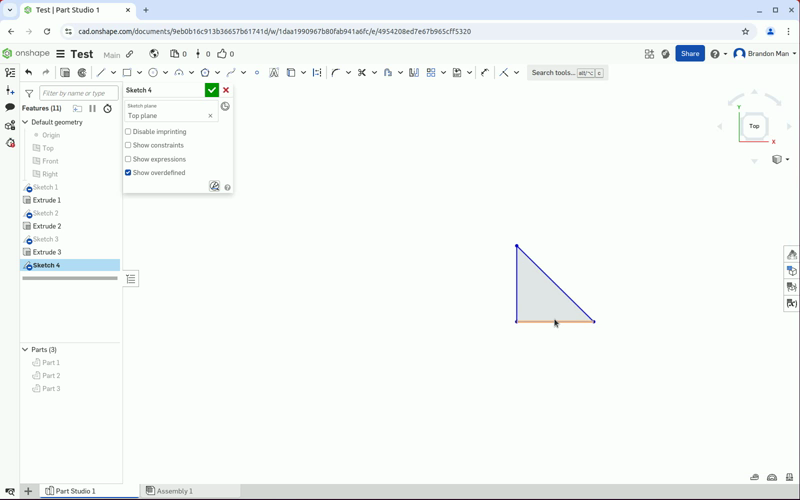
scroll(6)
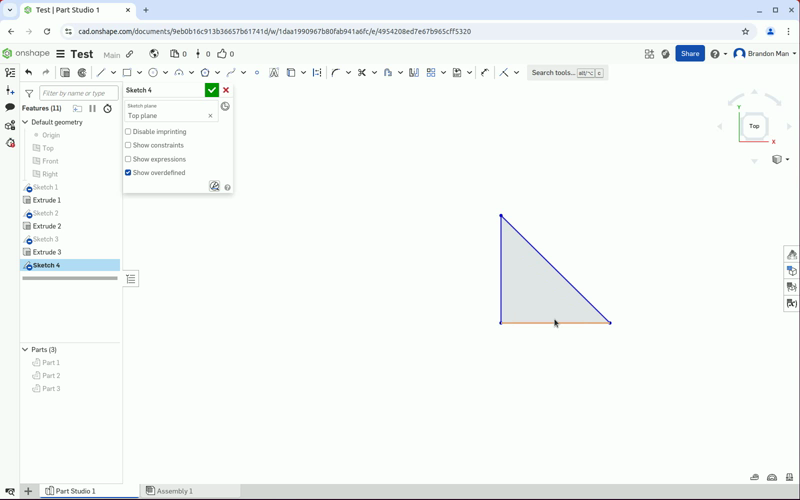
scroll(6)
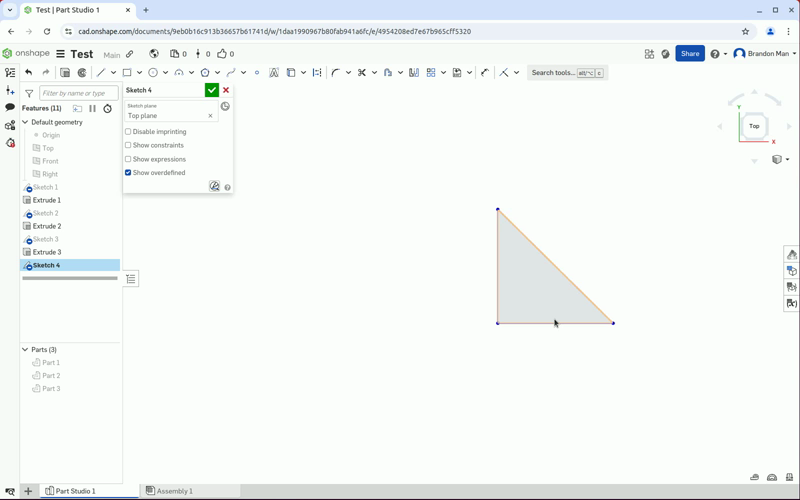
scroll(6)
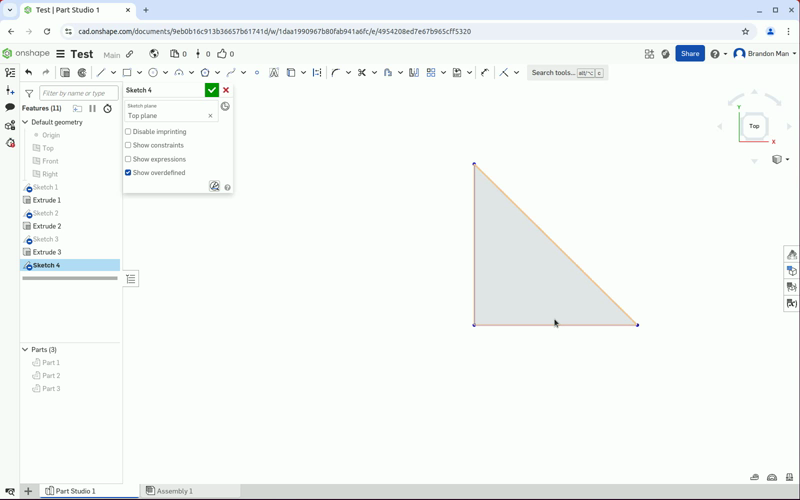
scroll(6)
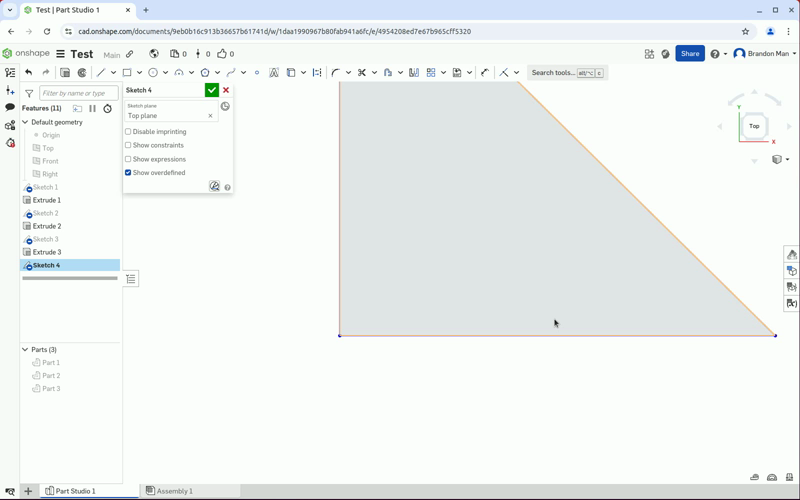
click(554, 318)
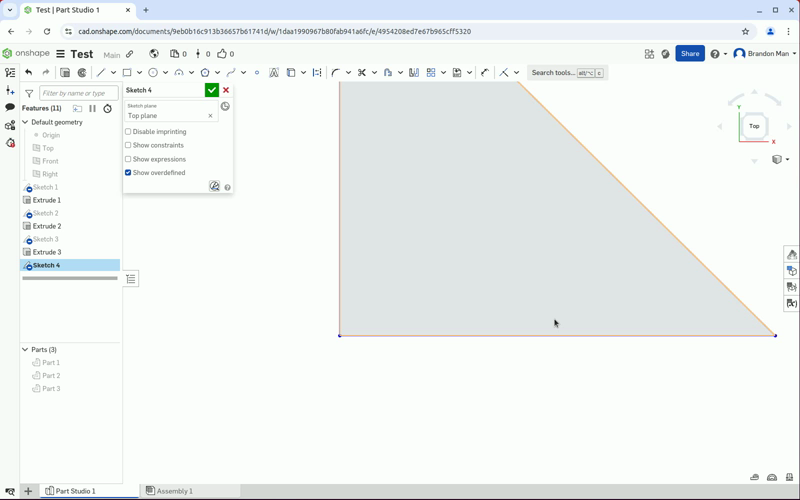
scroll(-6)
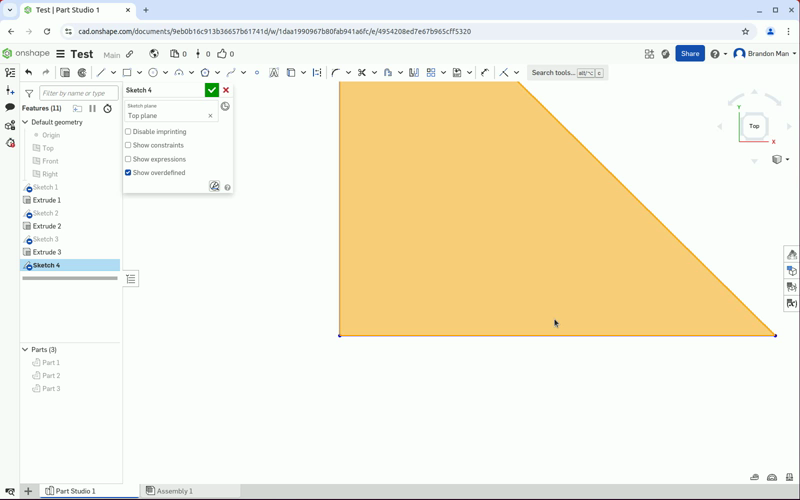
scroll(-6)
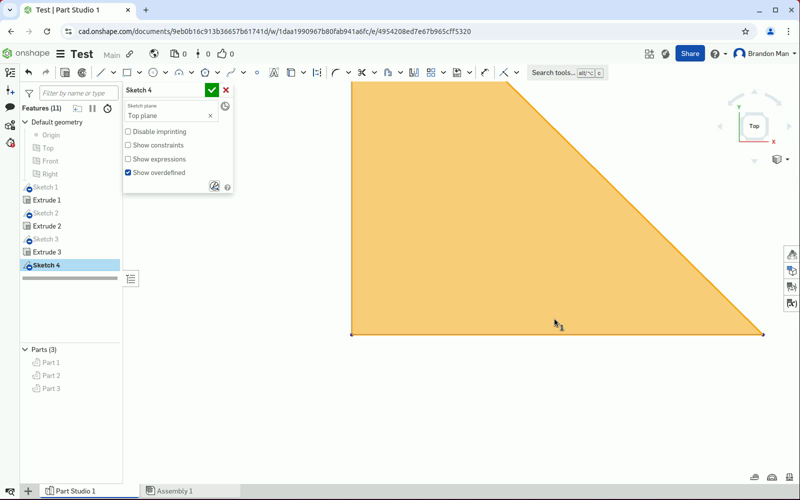
scroll(-6)
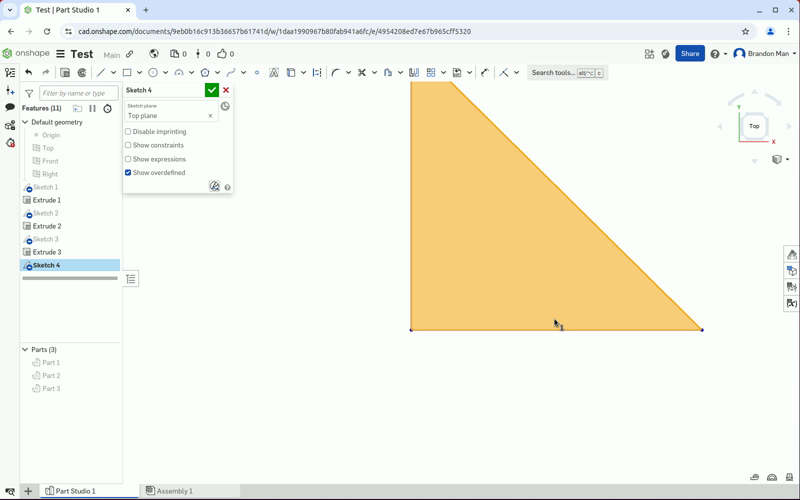
scroll(-6)
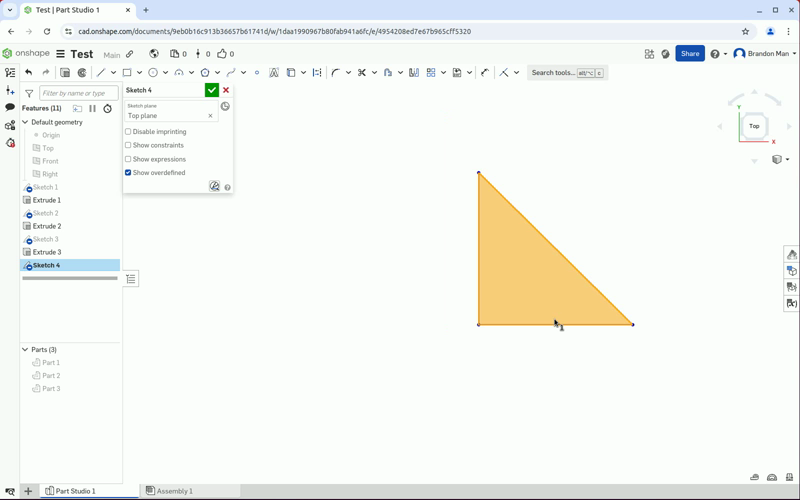
scroll(-6)
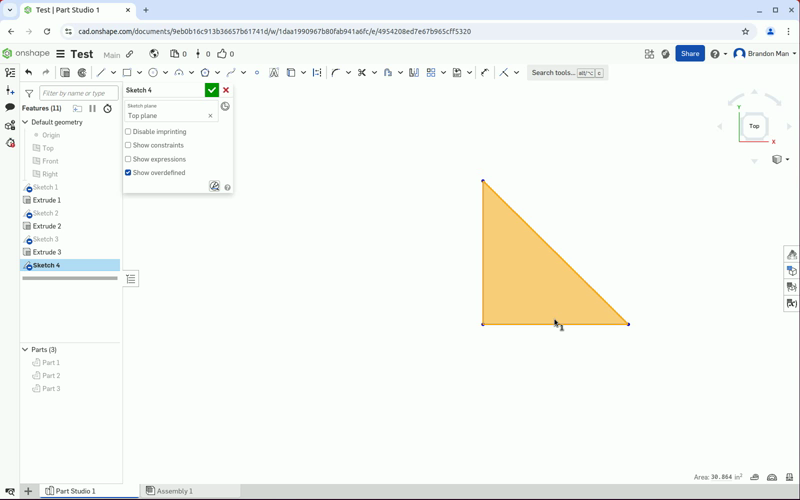
scroll(-6)
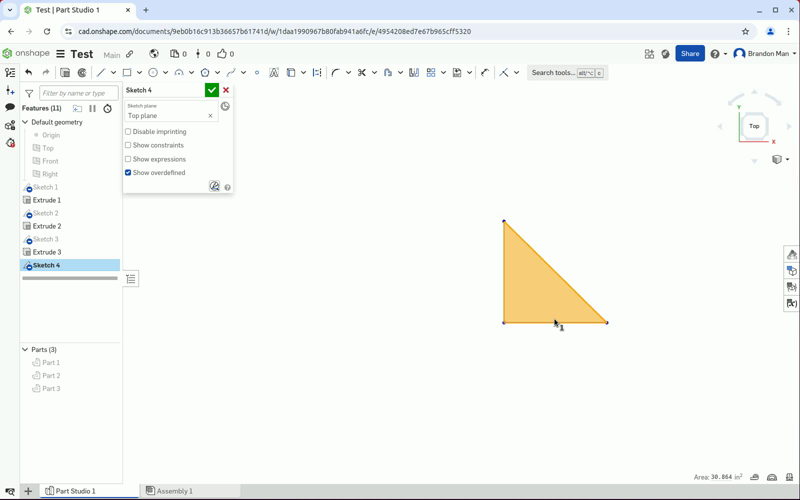
scroll(-6)
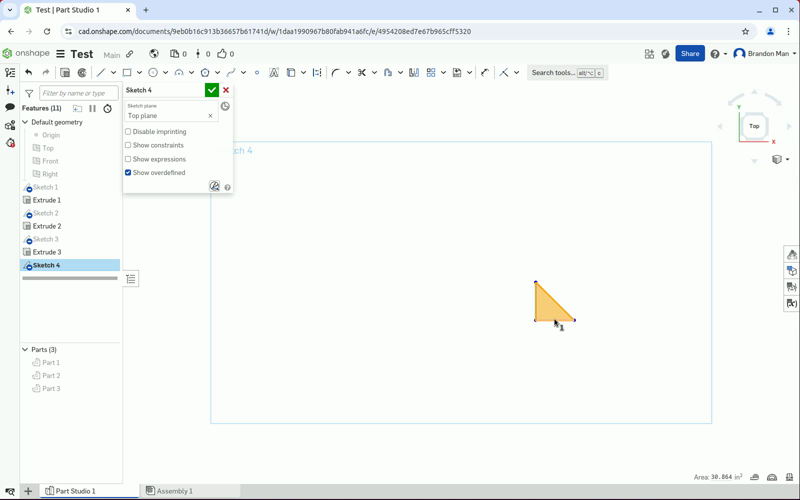
mouse_move(73, 352)
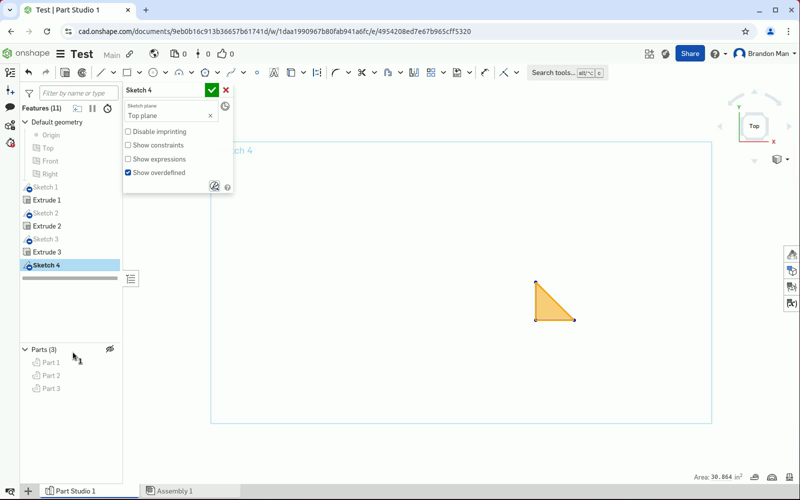
key(shift+y)
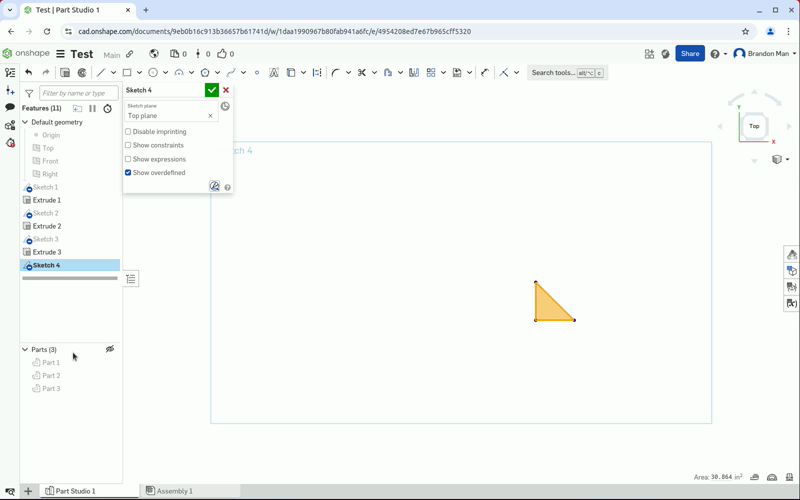
key(shift+e)
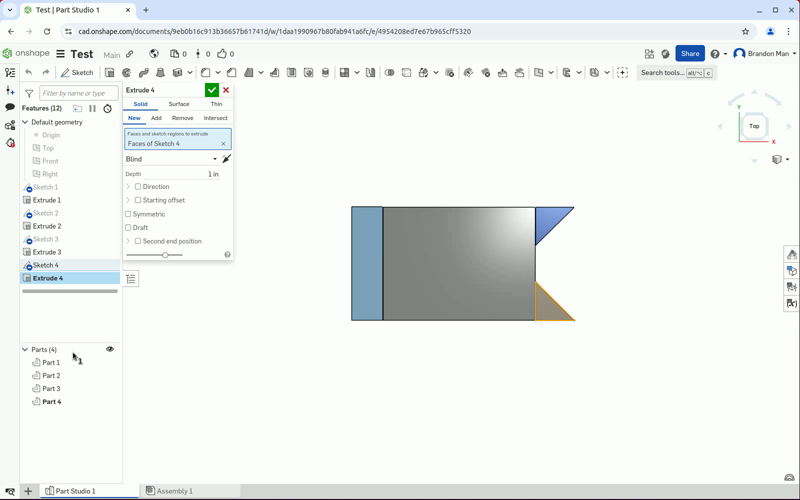
mouse_move(143, 106)
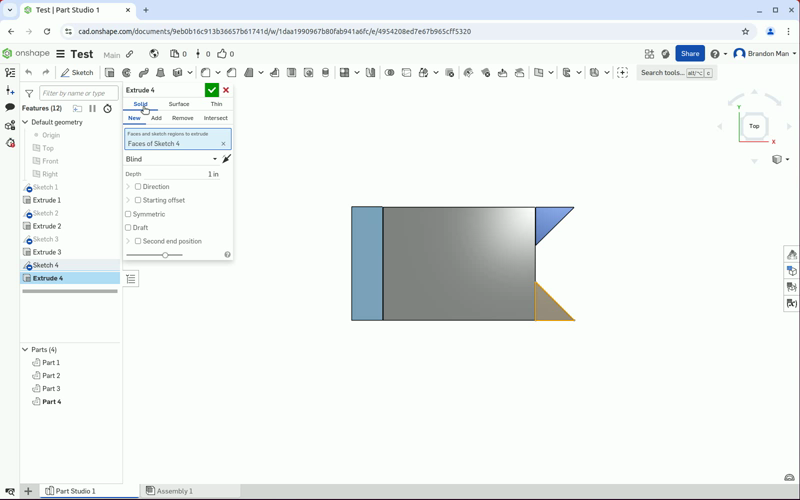
click(143, 106)
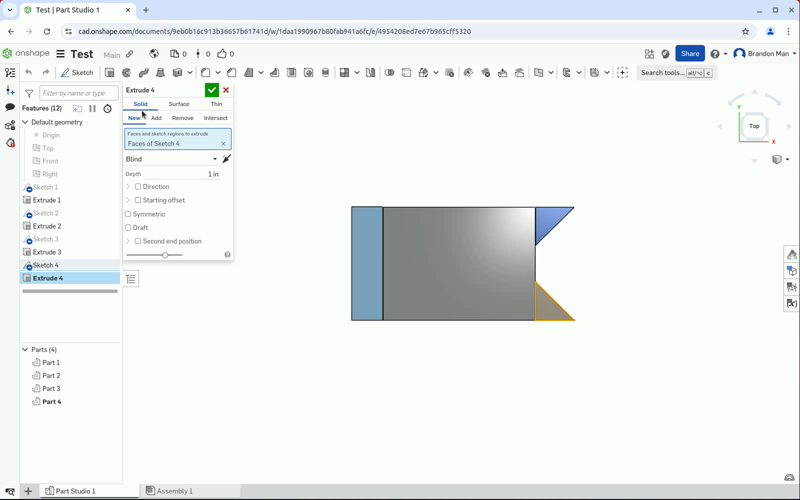
mouse_move(137, 120)
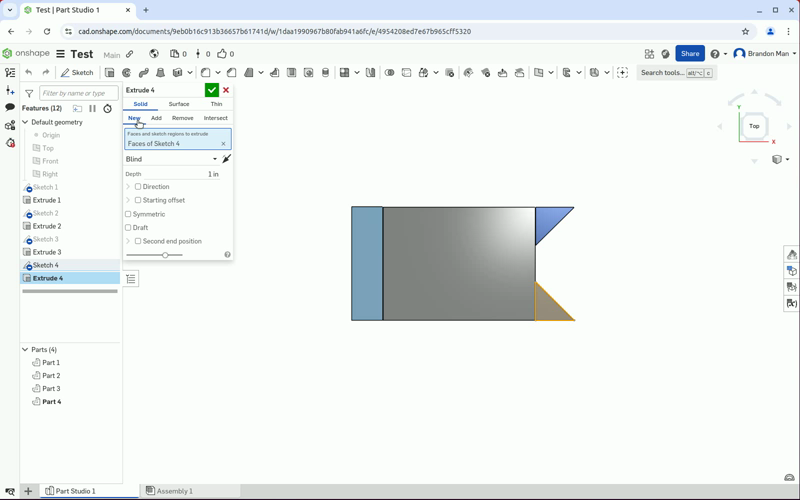
click(137, 120)
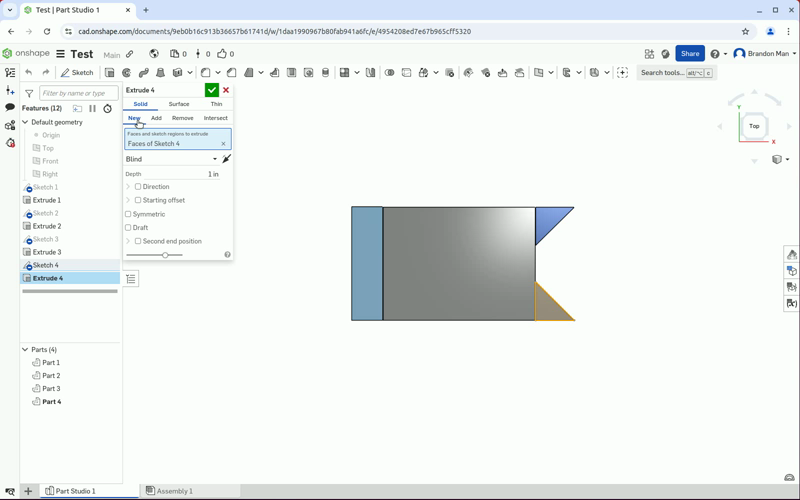
key(tab, 4)
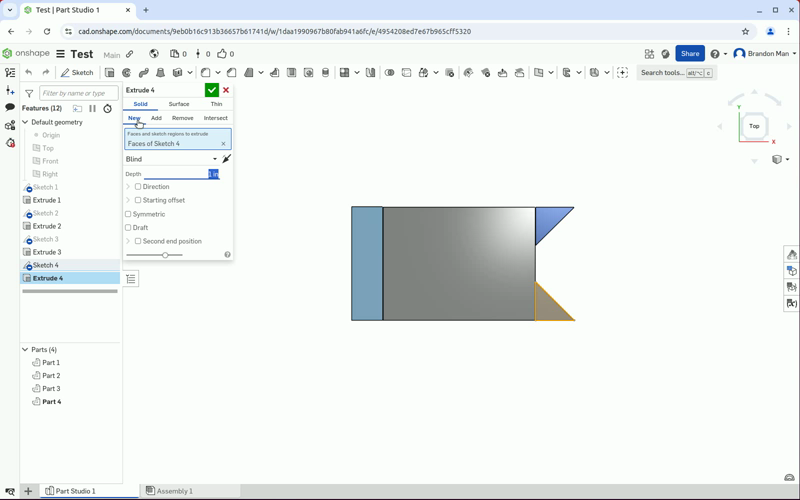
text(3.851)
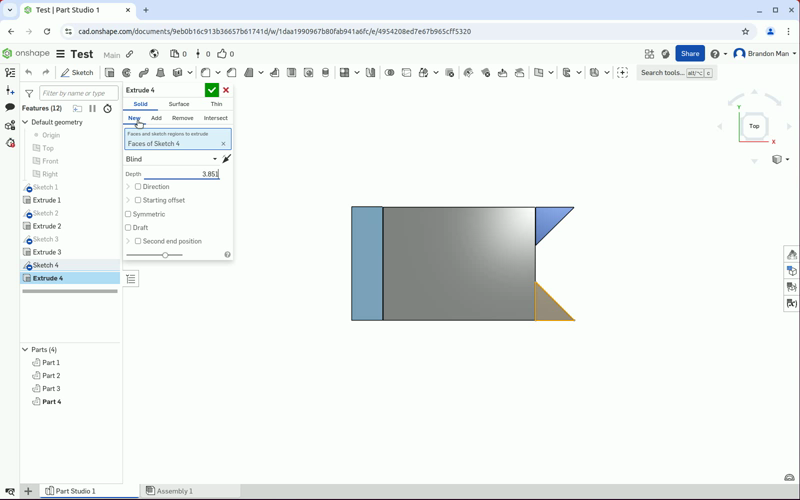
key(enter)
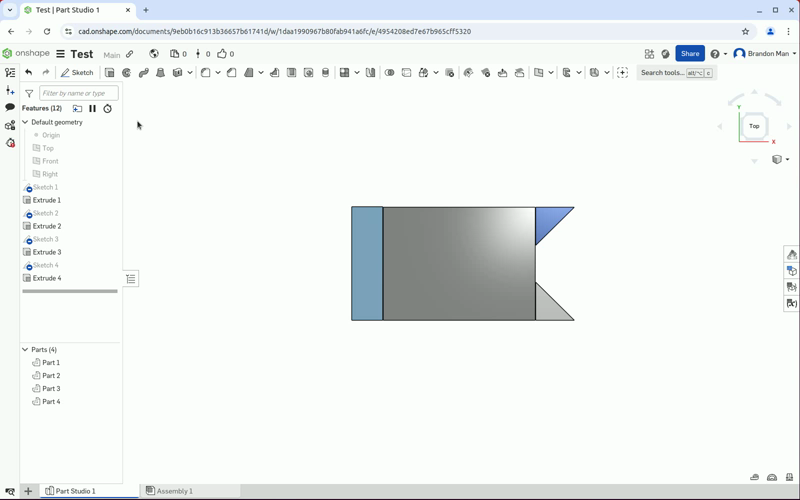
key(shift+h)
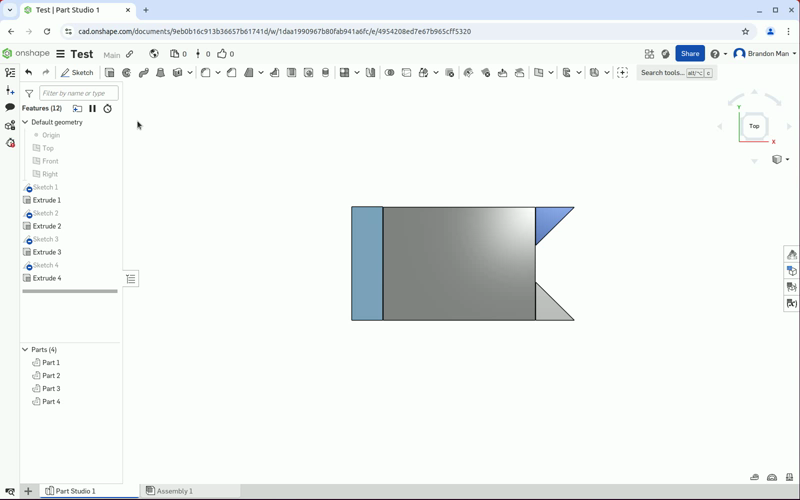
key(shift+h)
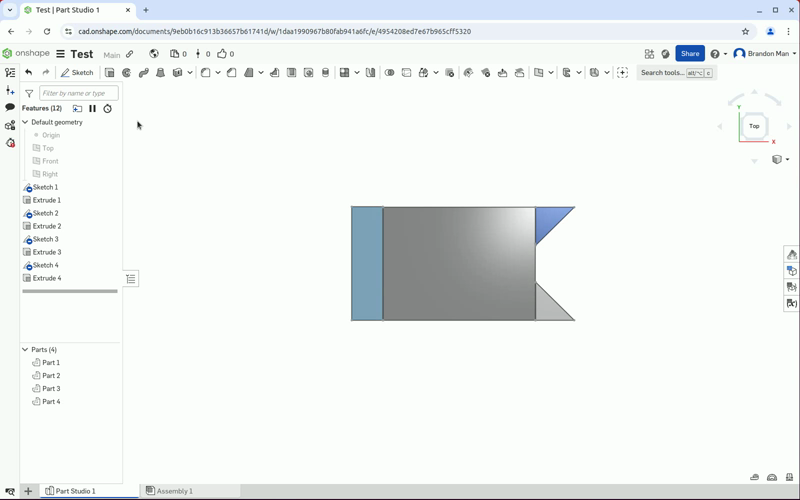
key(shift+7)
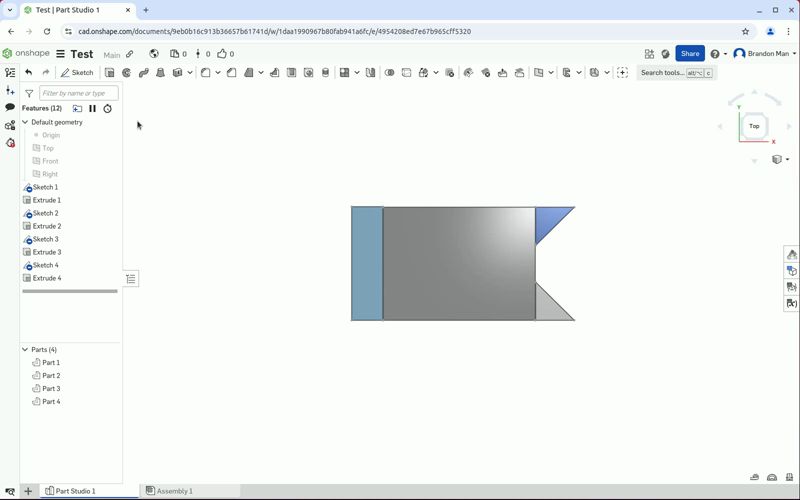
key(up, 3)
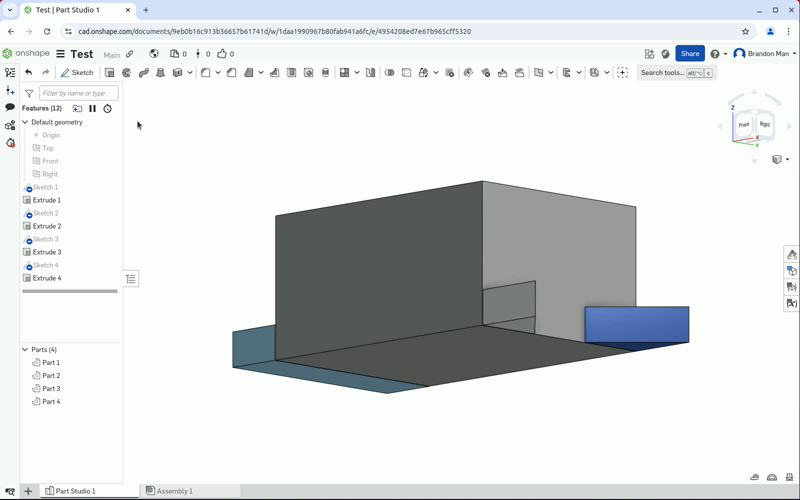
key(left, 3)
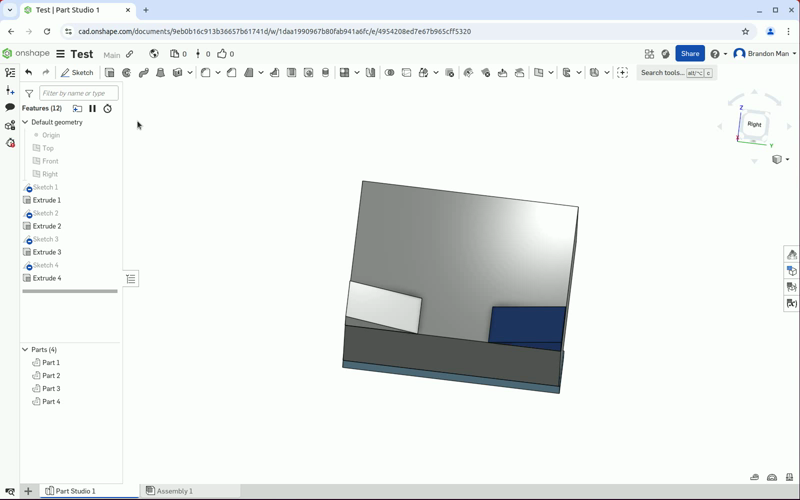
key(right, 3)
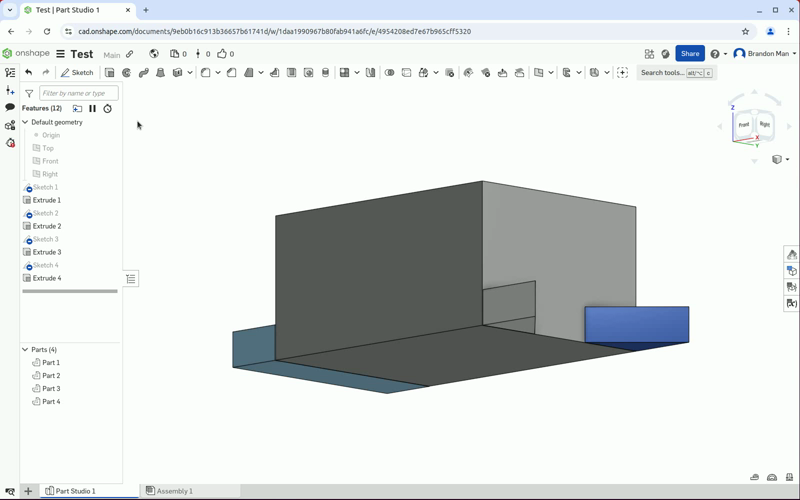
key(down, 3)
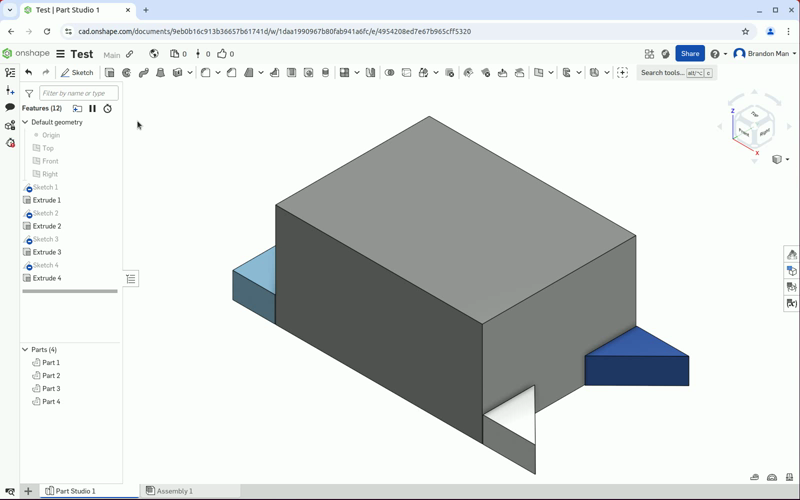
mouse_move(73, 189)
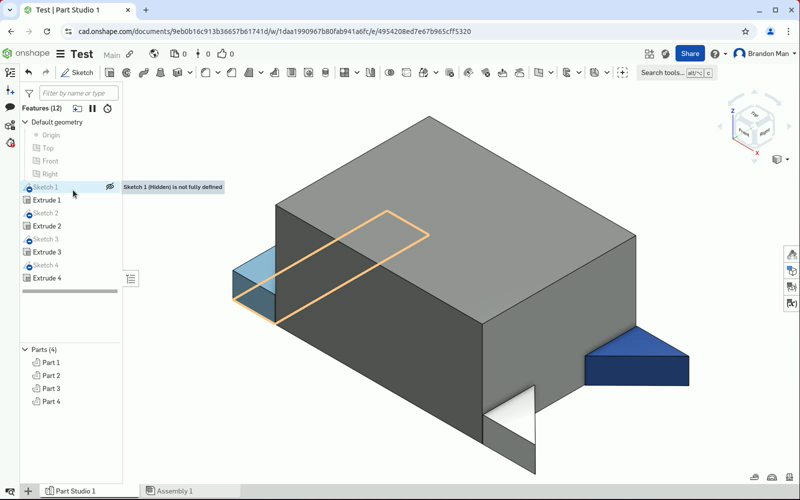
click(73, 189)